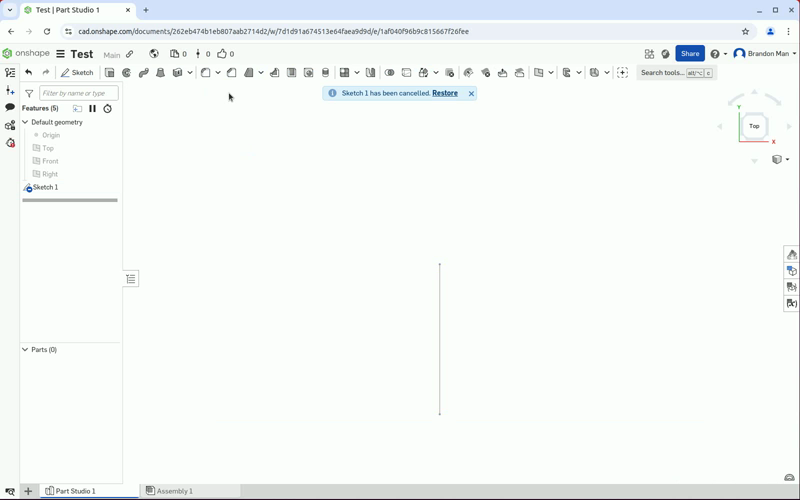
key(shift+h)
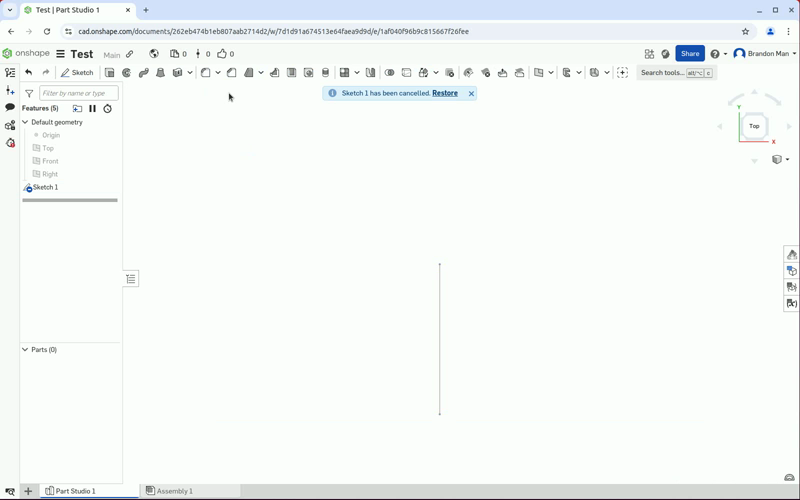
key(shift+s)
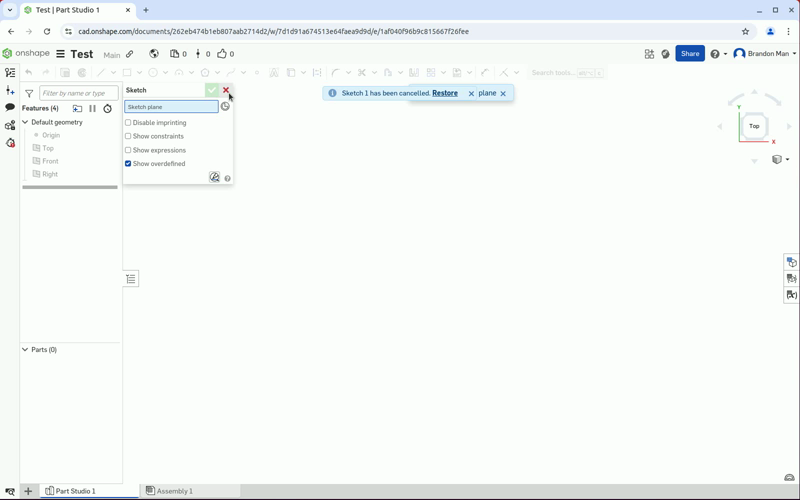
mouse_move(73, 150)
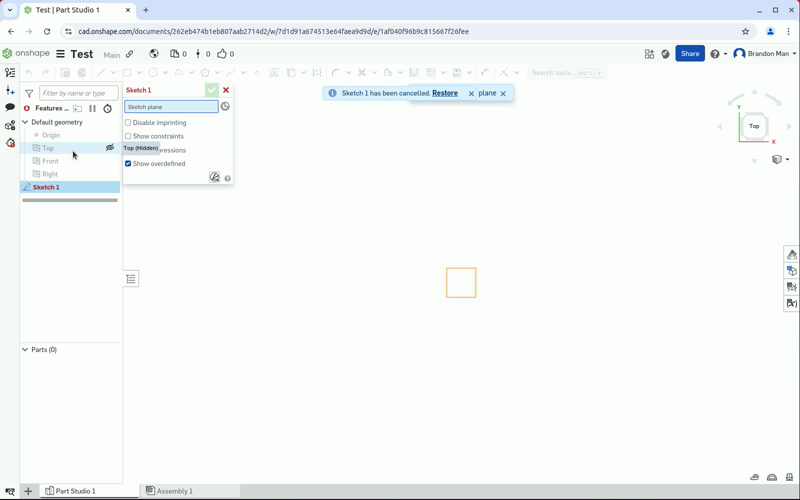
click(73, 150)
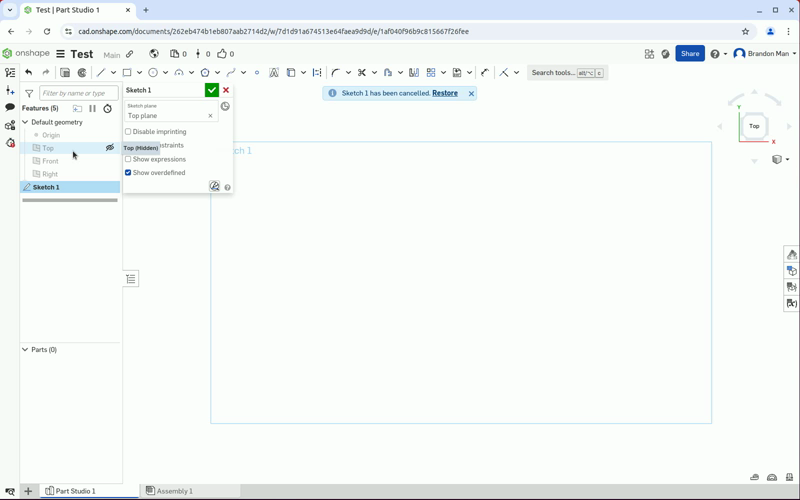
mouse_move(73, 352)
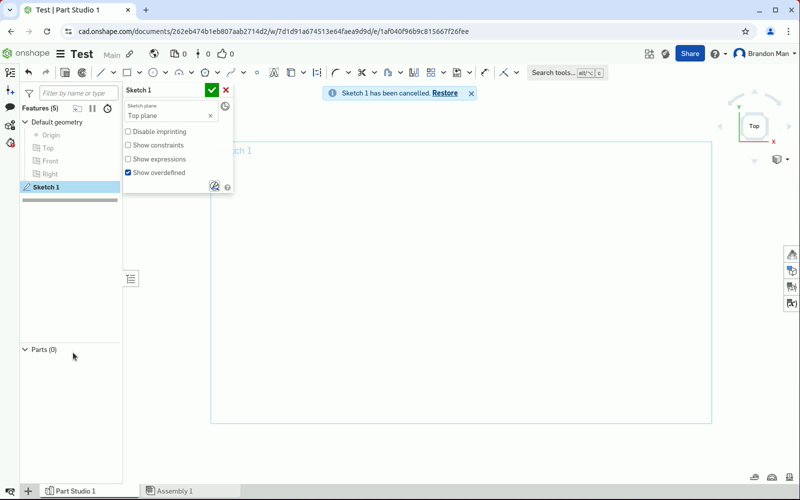
key(y)
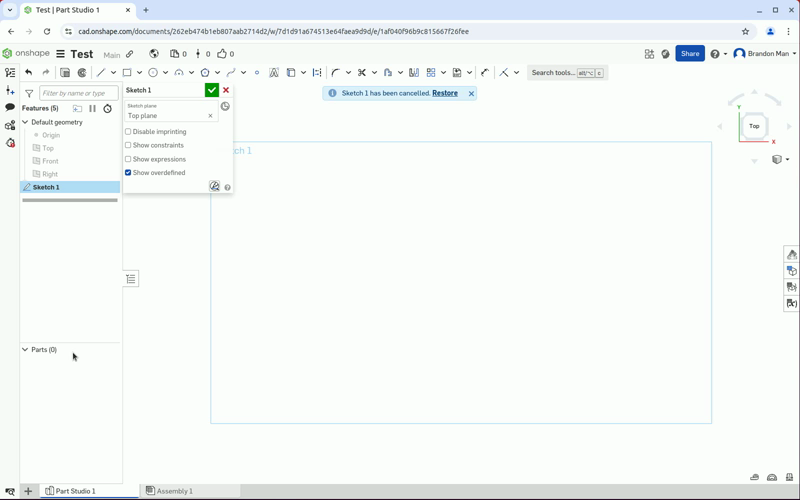
key(c)
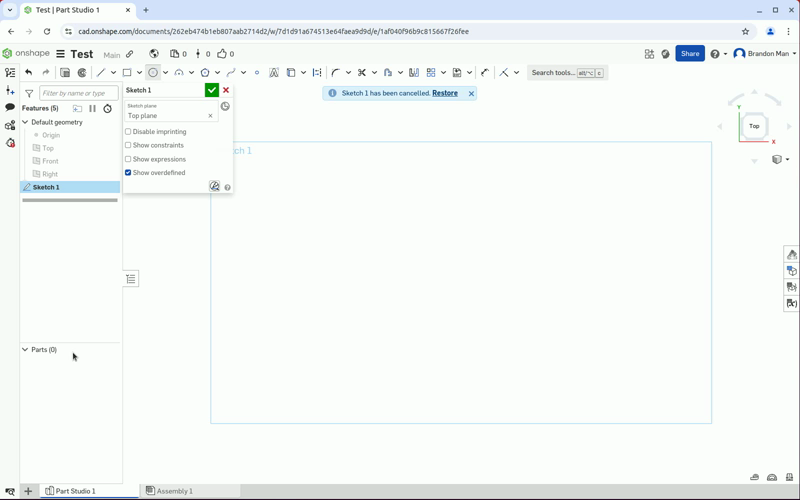
key_down(shift)
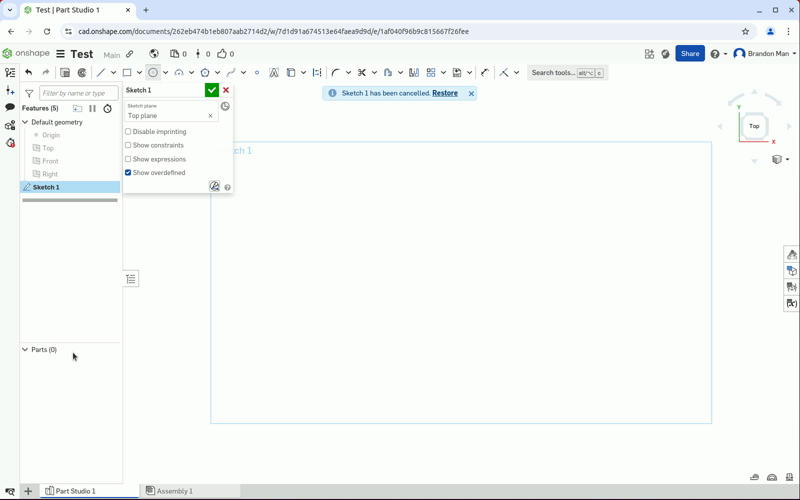
mouse_move(461, 282)
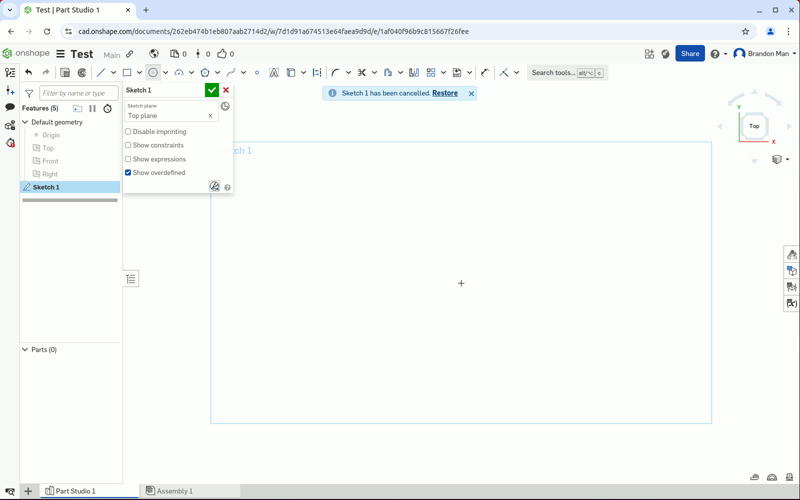
click(461, 282)
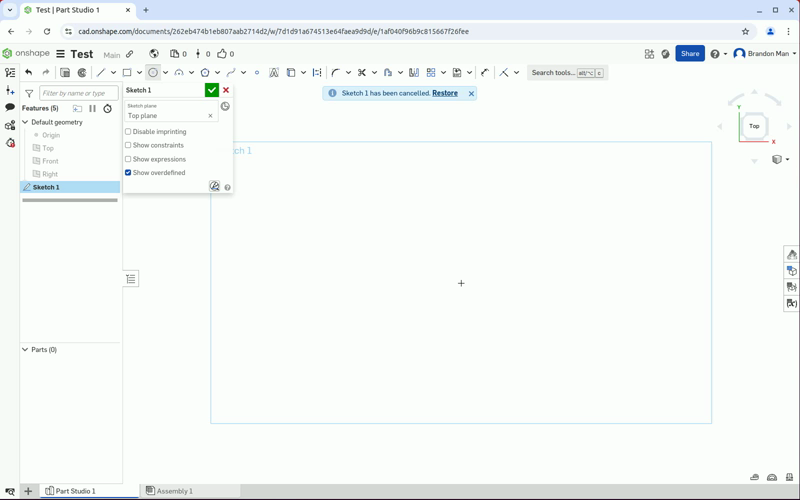
key_up(shift)
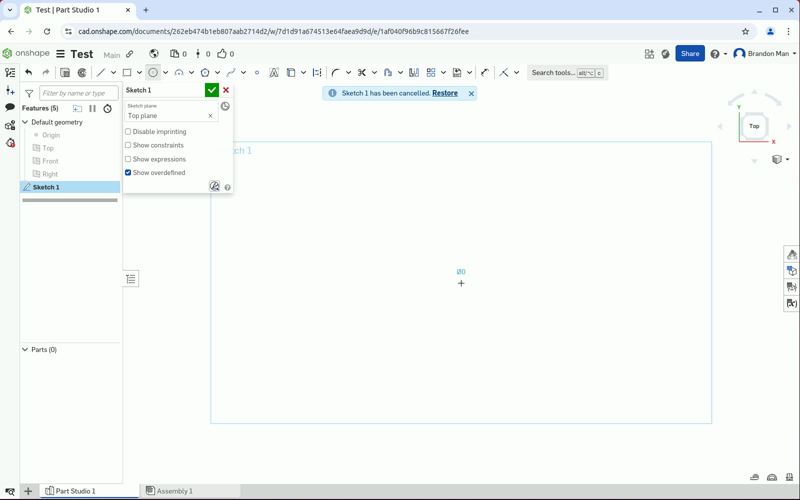
mouse_move(574, 282)
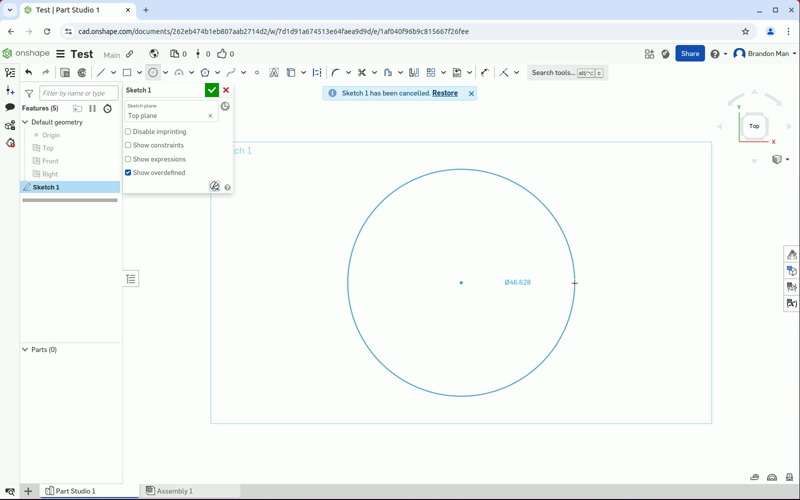
click(574, 282)
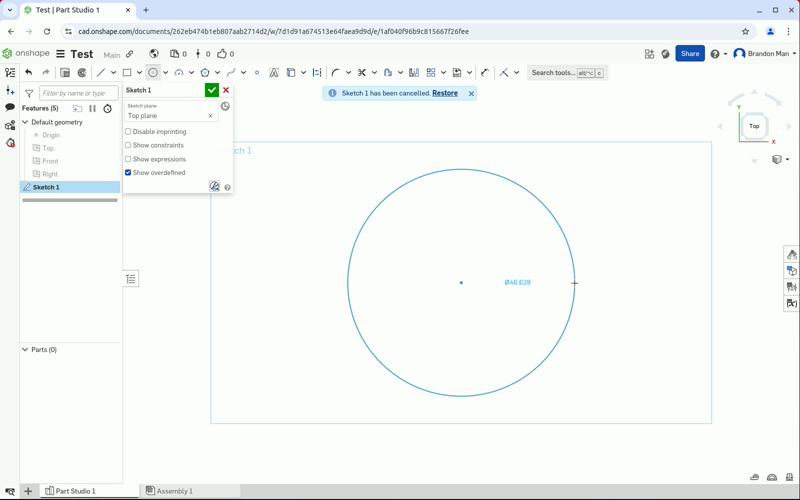
key(esc)
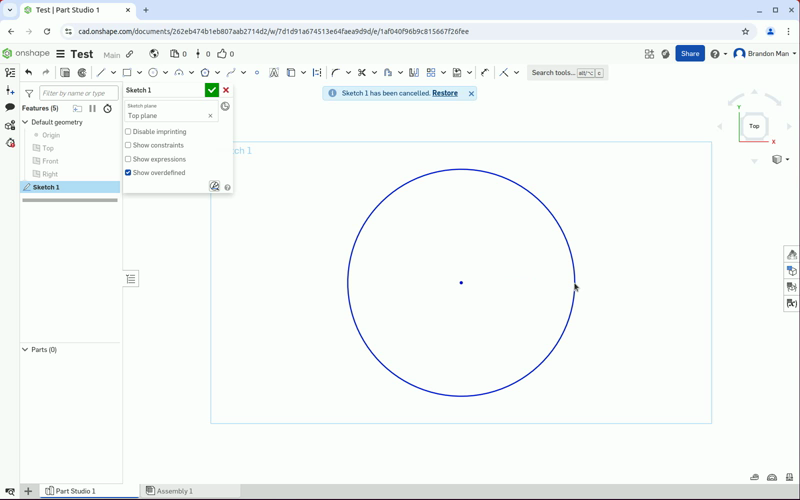
key(c)
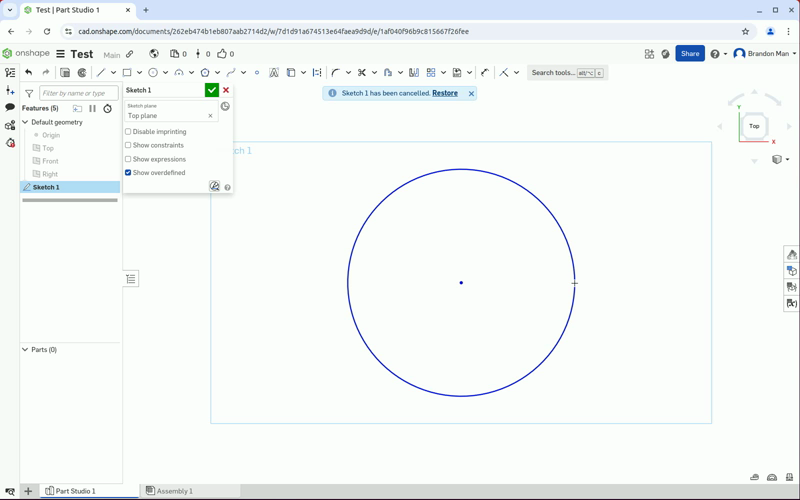
key_down(shift)
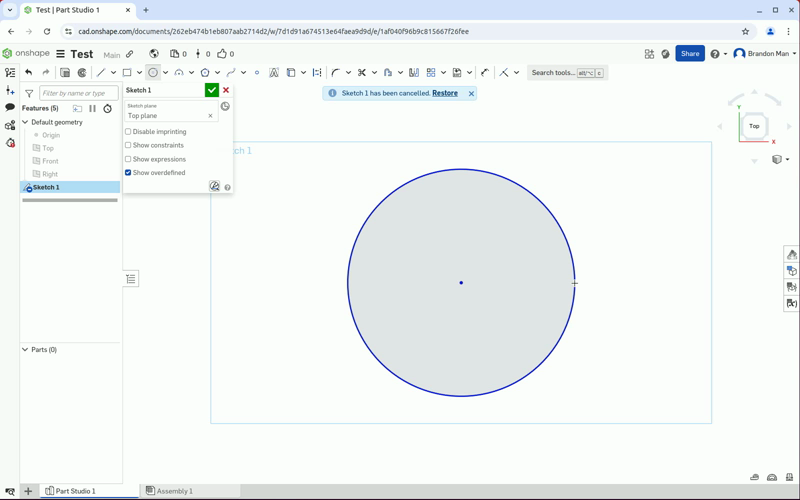
mouse_move(461, 282)
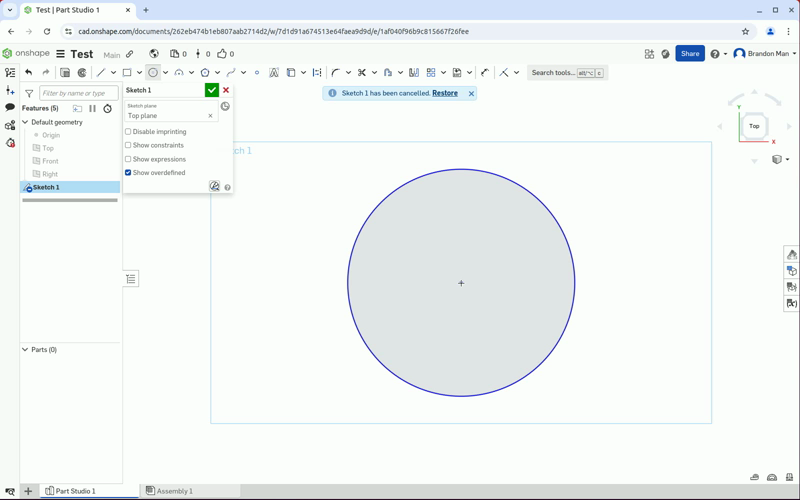
click(461, 282)
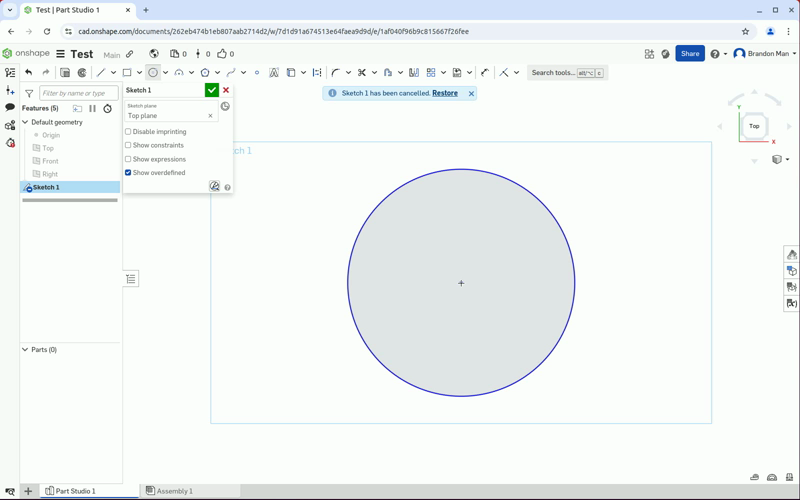
key_up(shift)
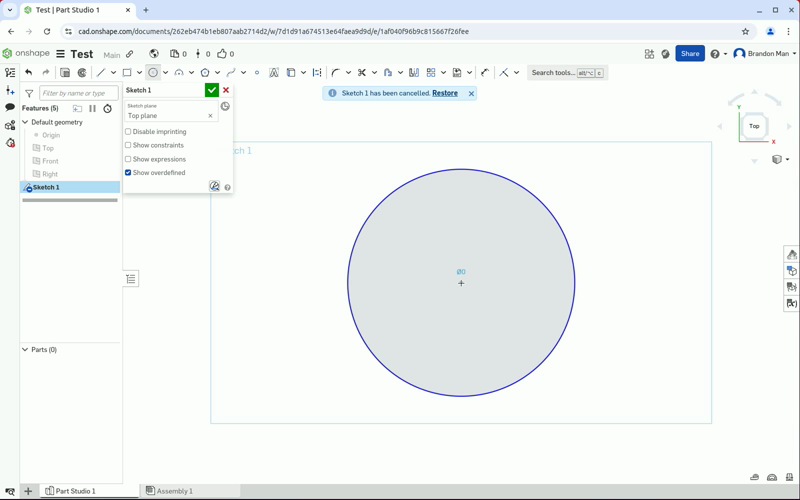
mouse_move(529, 282)
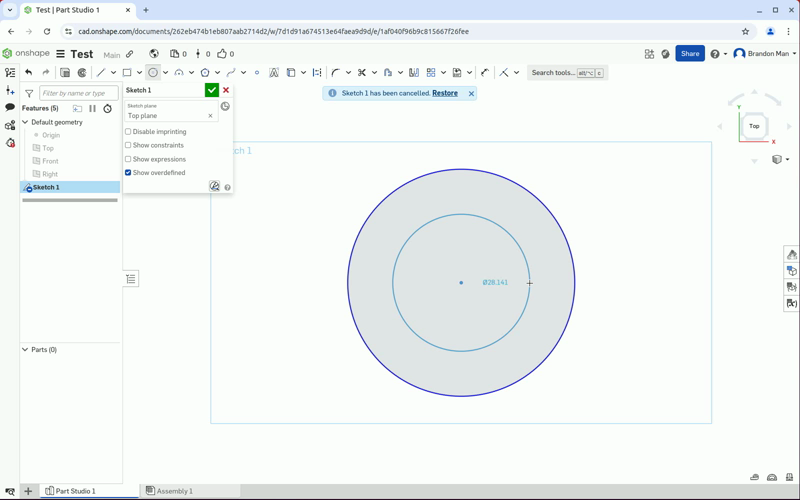
click(529, 282)
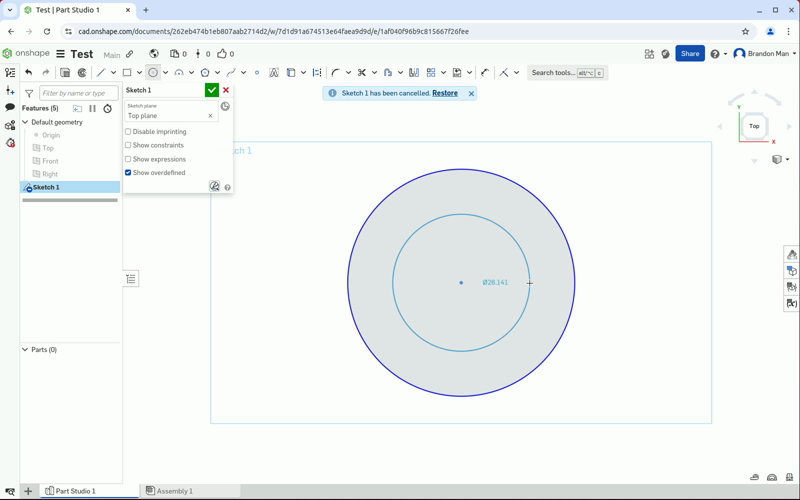
key(esc)
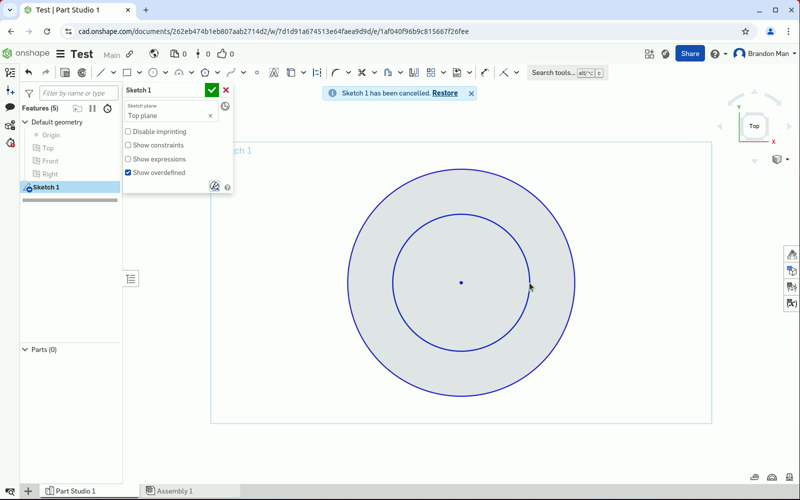
mouse_move(408, 211)
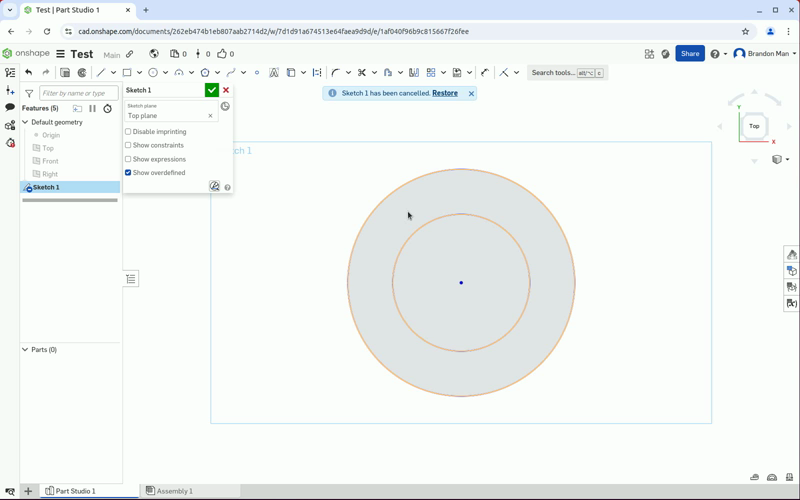
click(408, 211)
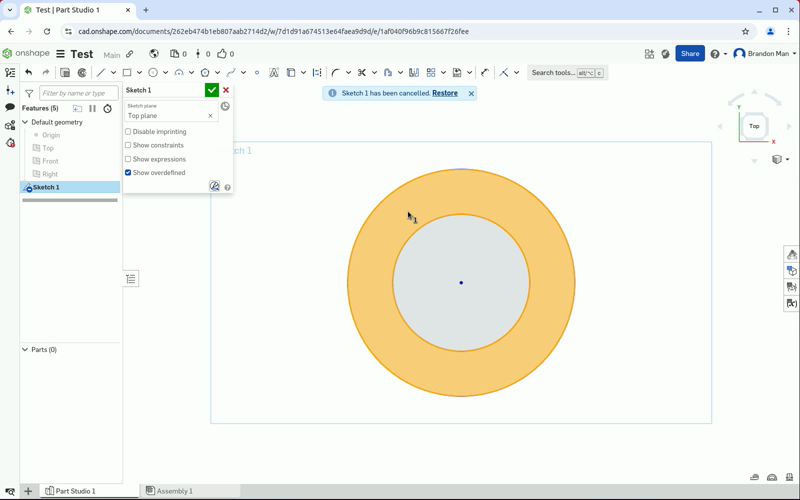
mouse_move(73, 352)
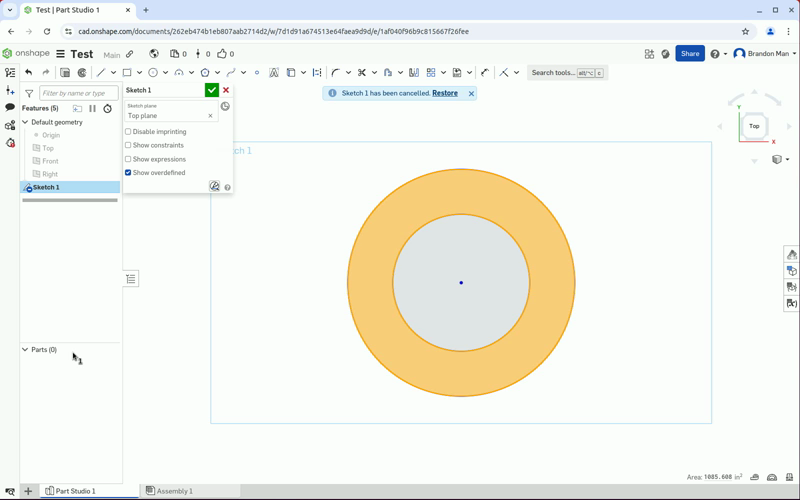
key(shift+y)
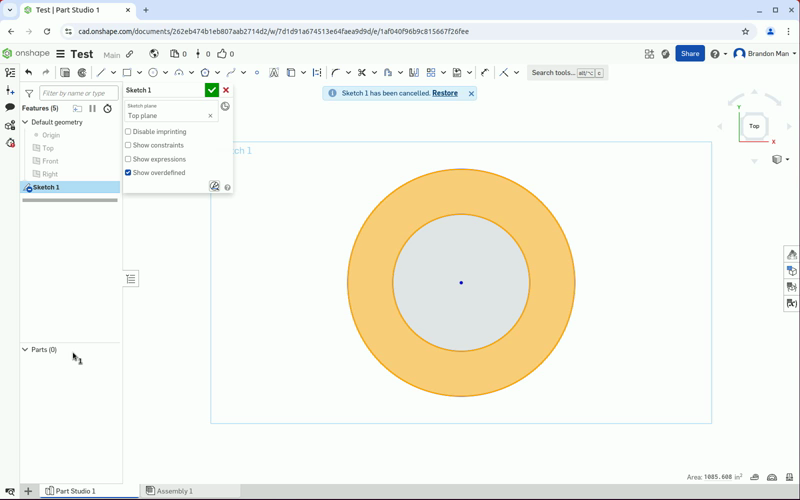
key(shift+e)
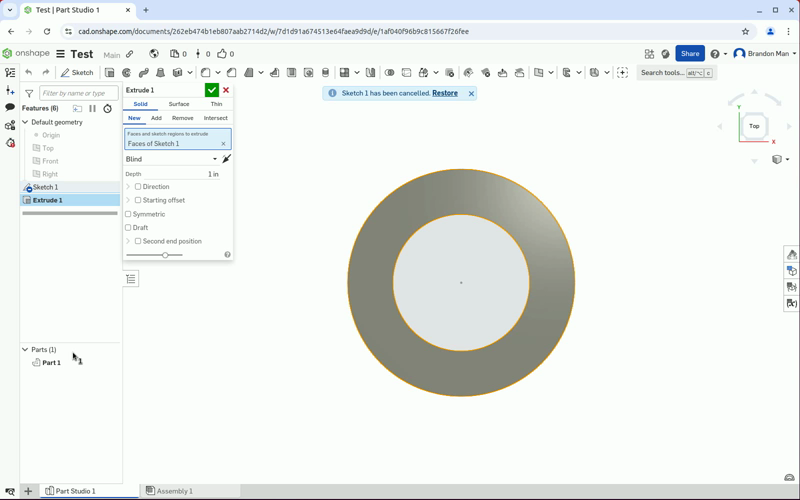
mouse_move(143, 106)
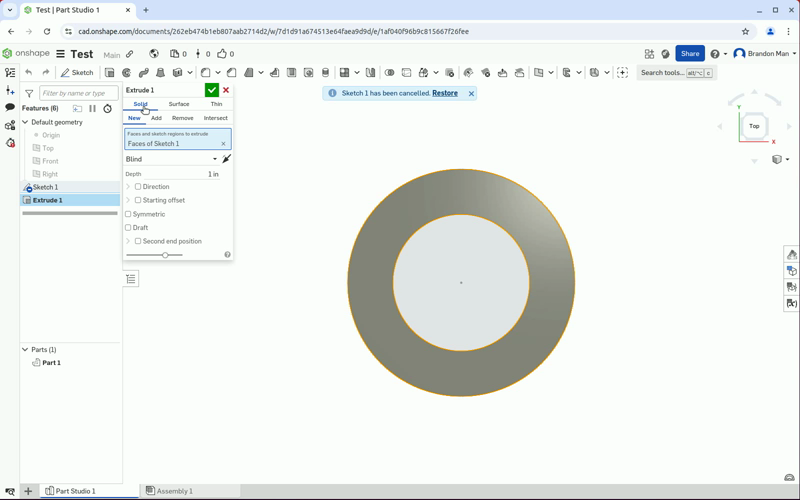
click(143, 106)
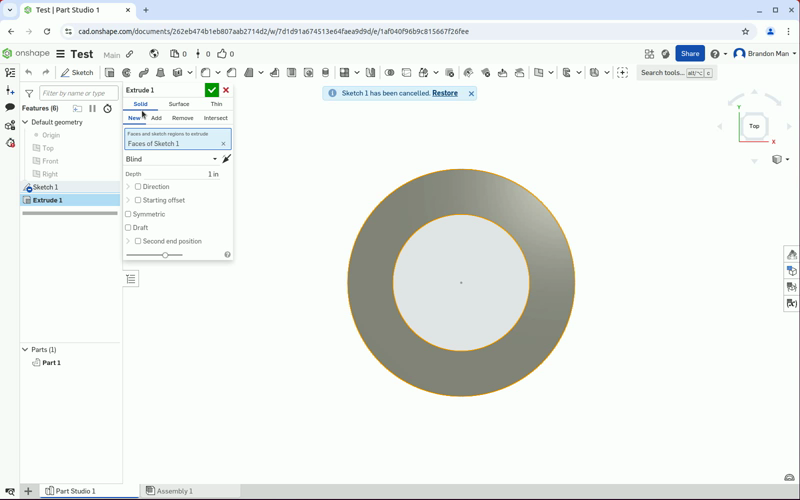
mouse_move(137, 120)
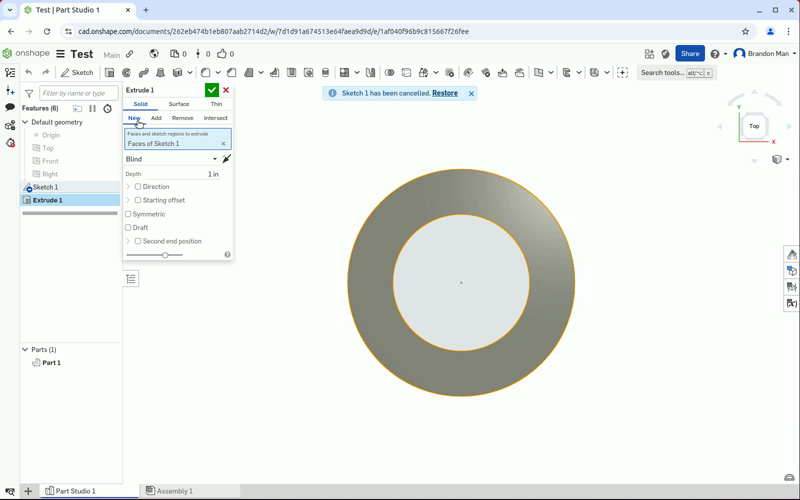
click(137, 120)
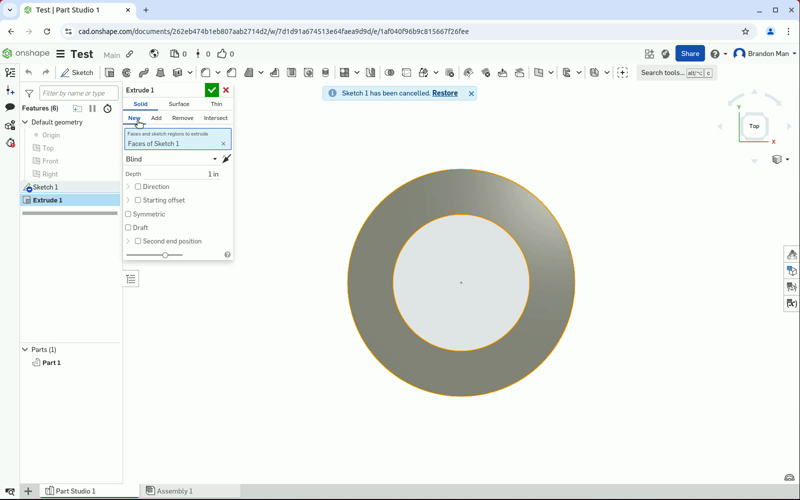
key(tab, 4)
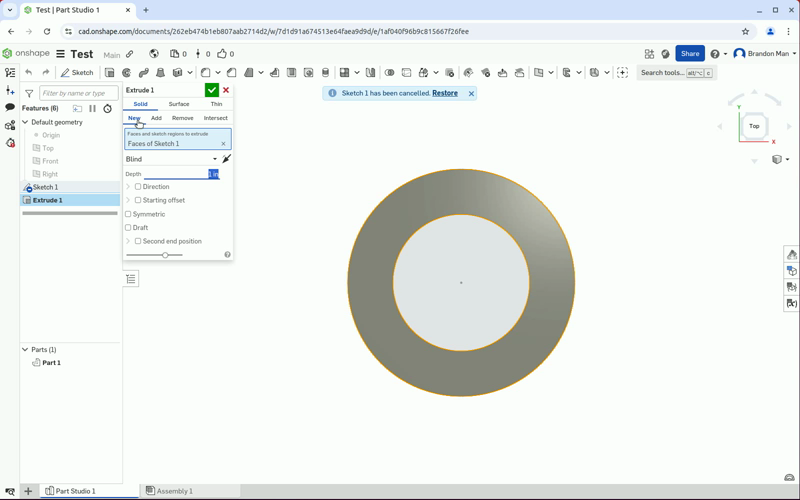
text(1.685)
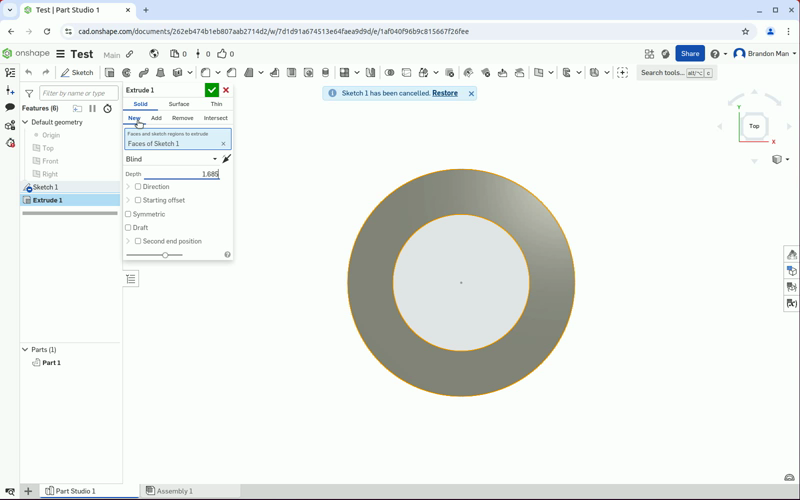
key(enter)
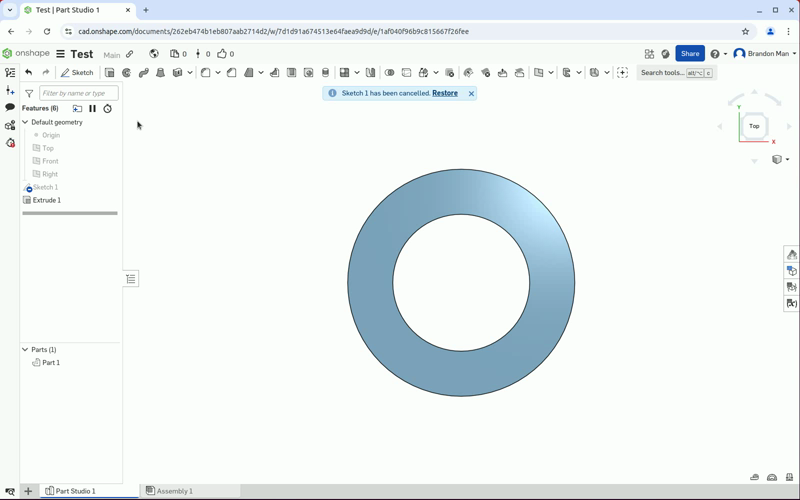
key(shift+h)
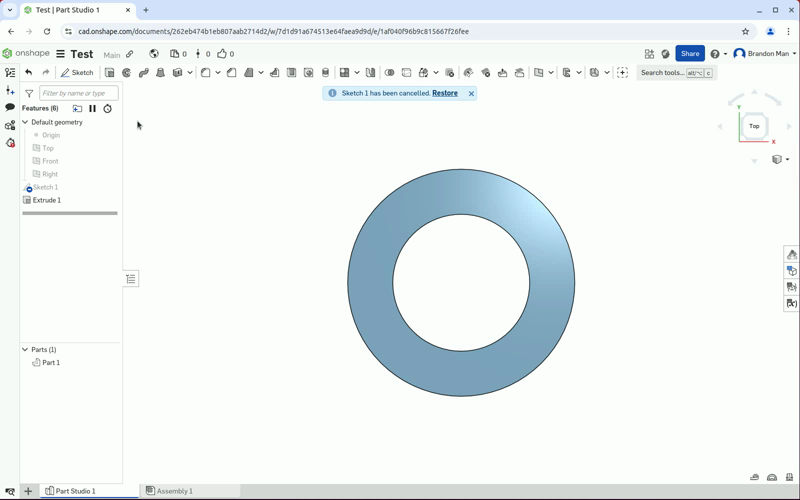
key(shift+h)
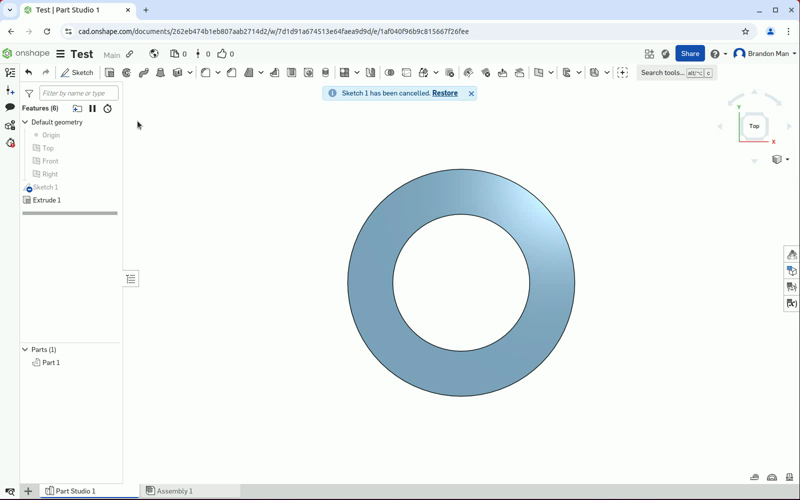
mouse_move(73, 189)
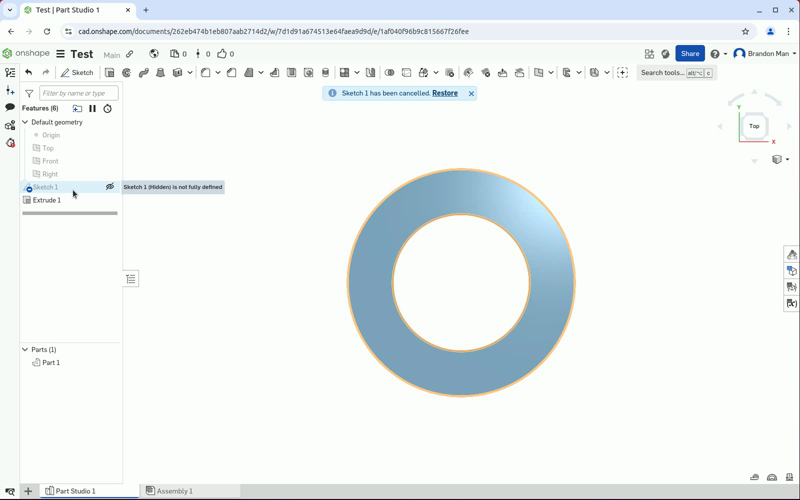
click(73, 189)
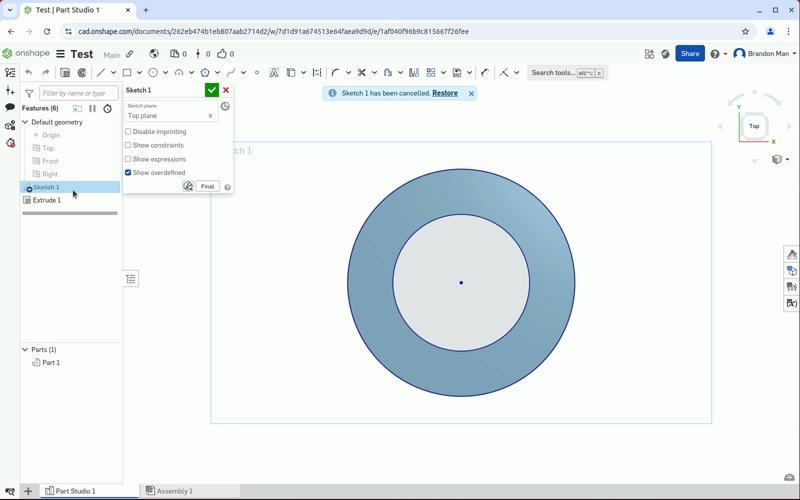
mouse_move(229, 92)
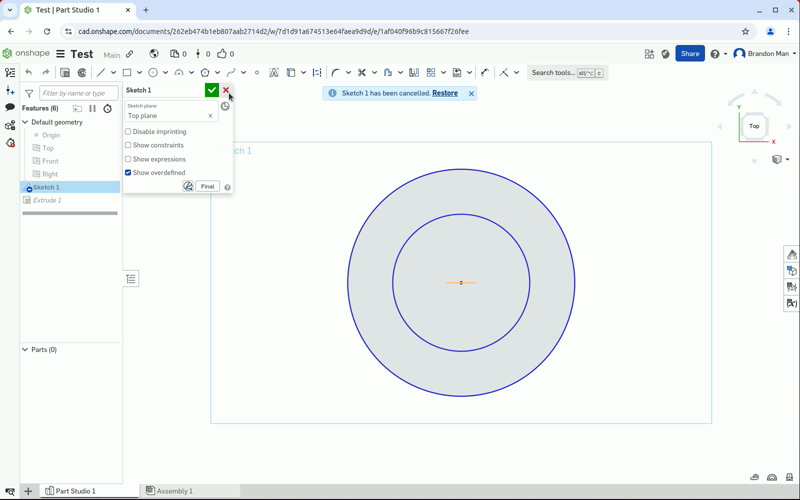
click(229, 92)
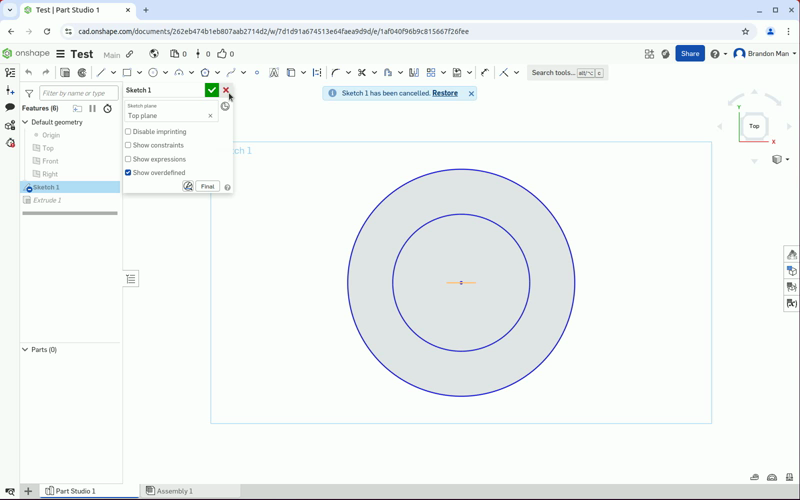
key(shift+s)
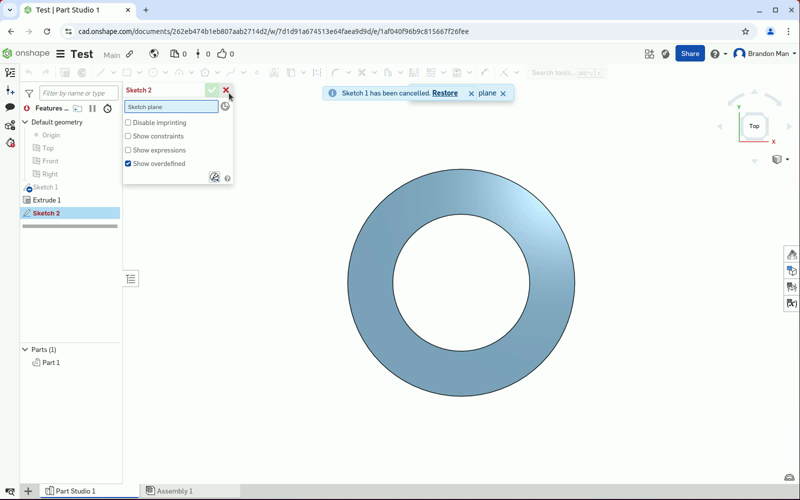
mouse_move(73, 150)
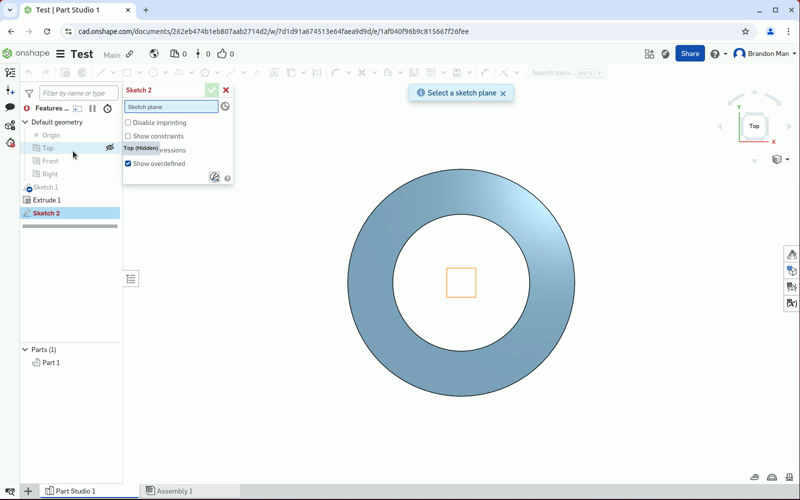
click(73, 150)
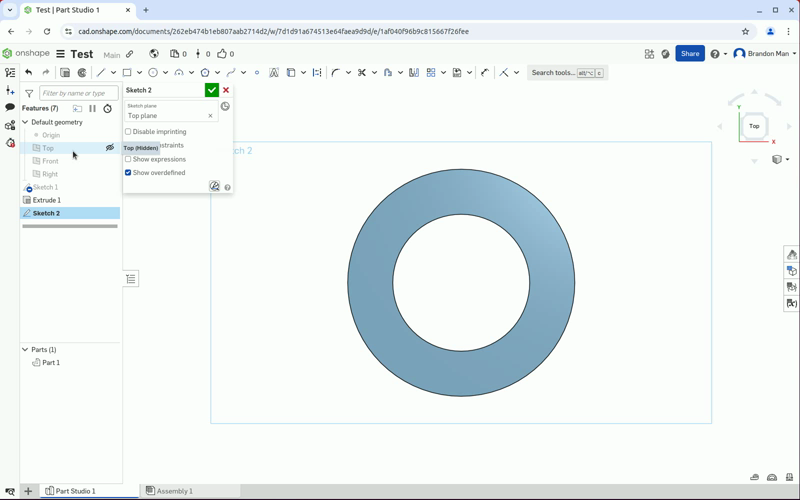
mouse_move(73, 352)
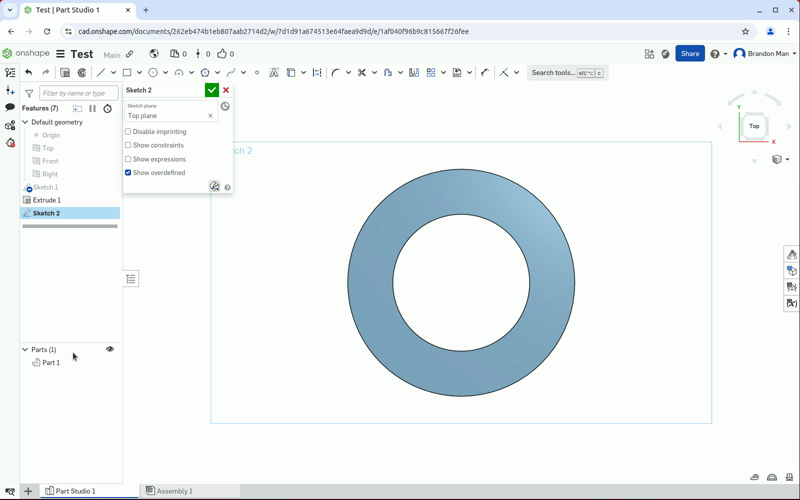
key(y)
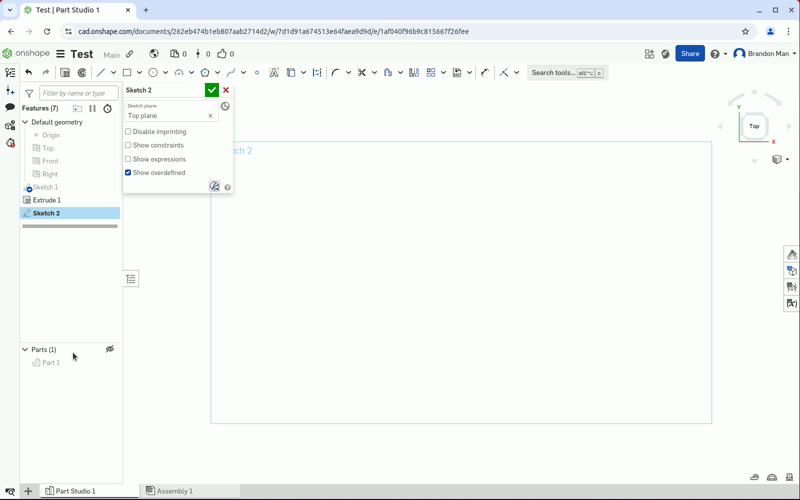
key(c)
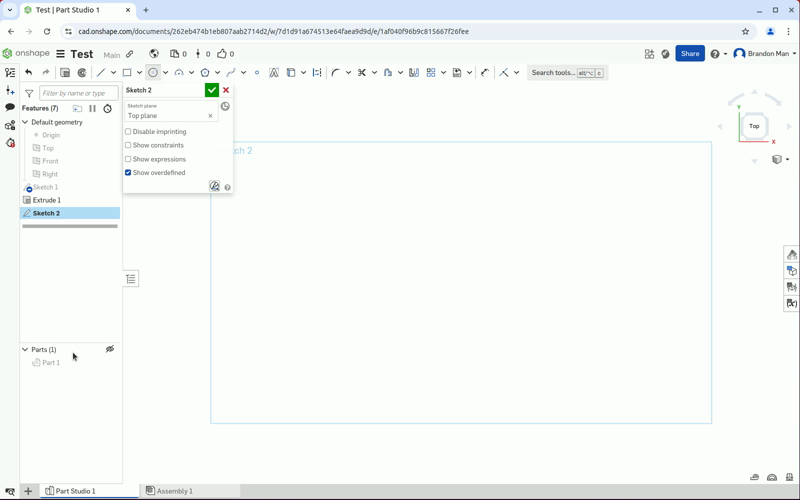
key_down(shift)
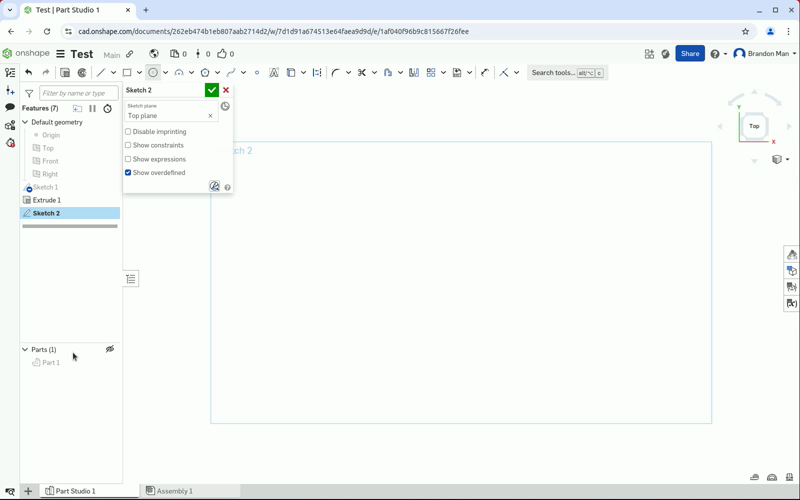
mouse_move(461, 282)
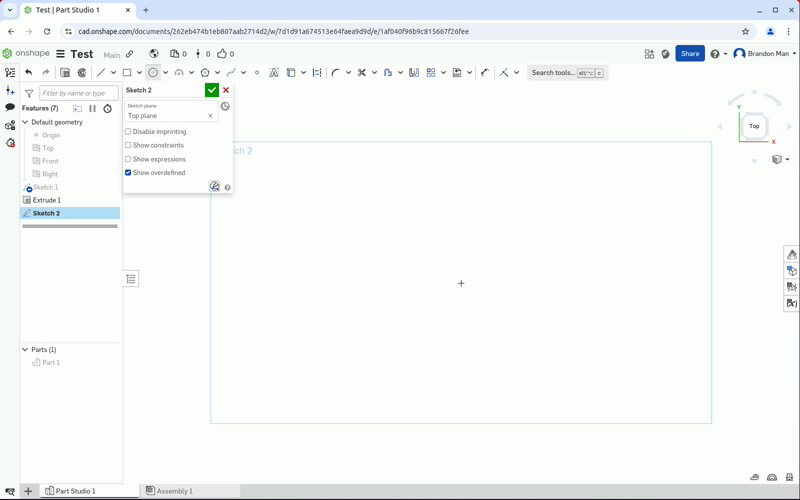
click(461, 282)
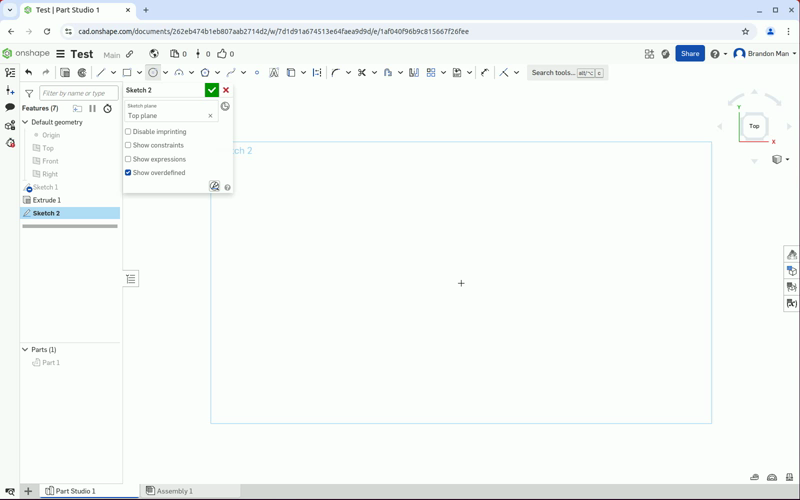
key_up(shift)
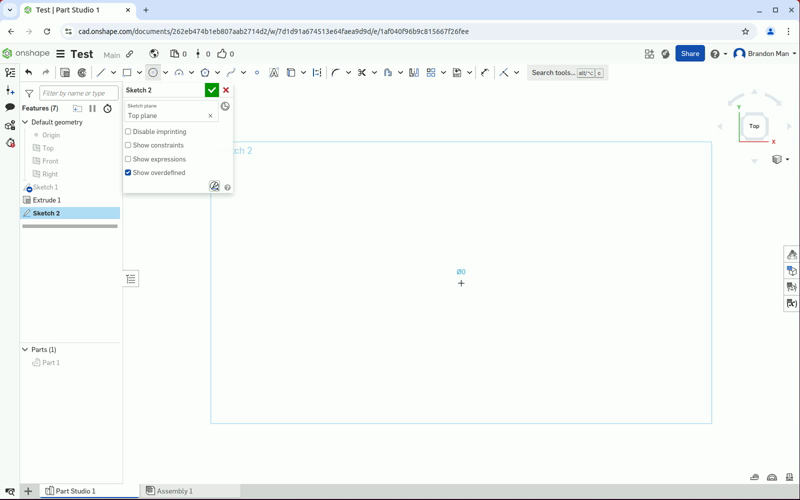
mouse_move(522, 282)
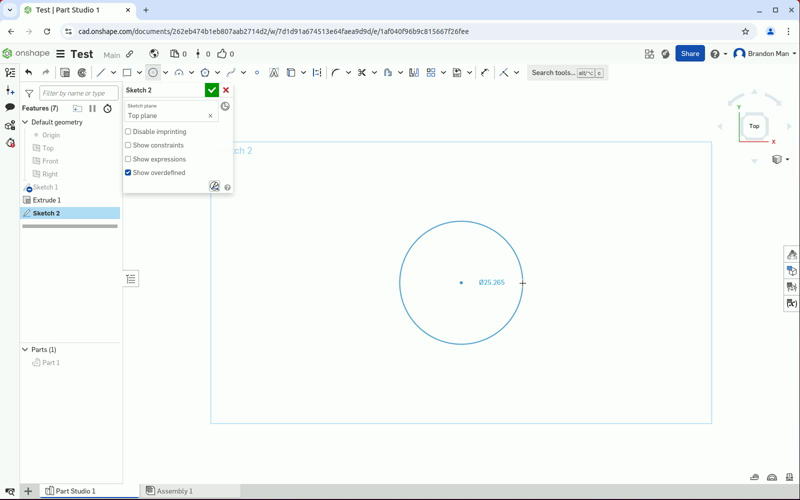
click(522, 282)
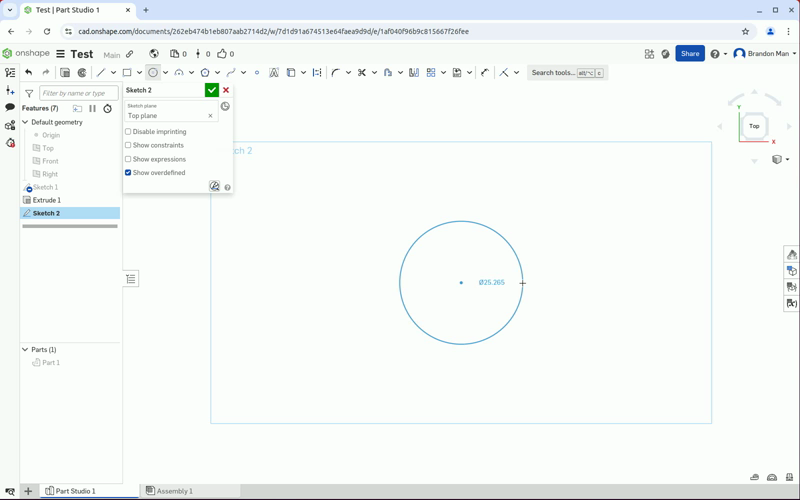
key(esc)
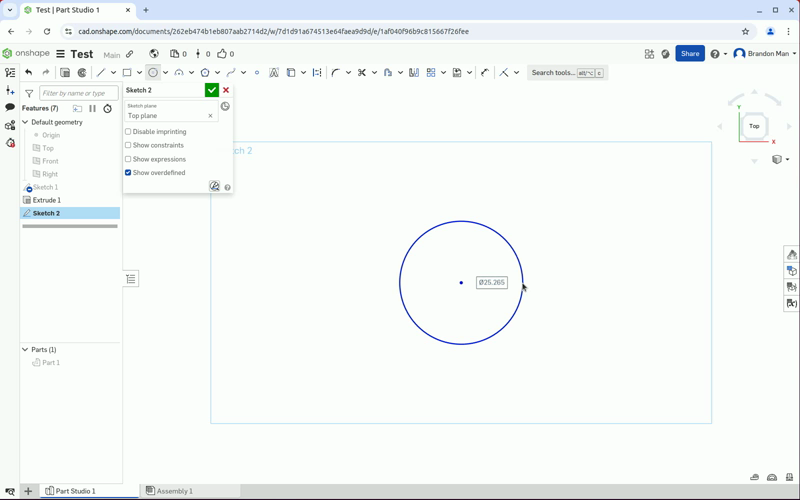
key(c)
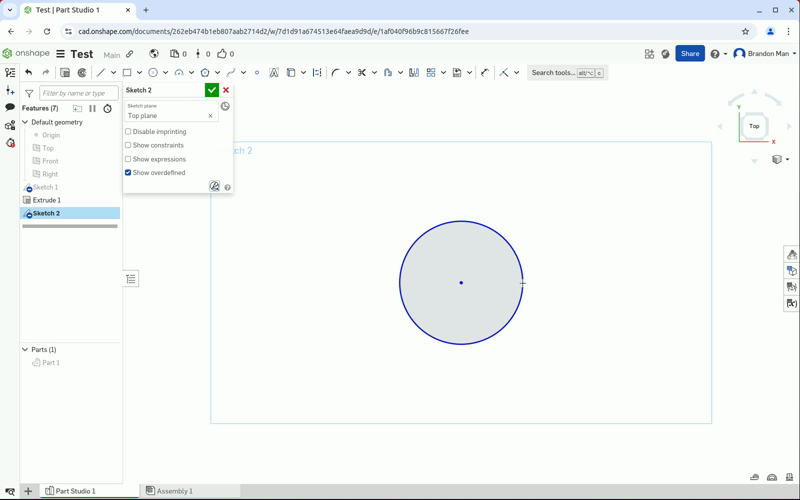
key_down(shift)
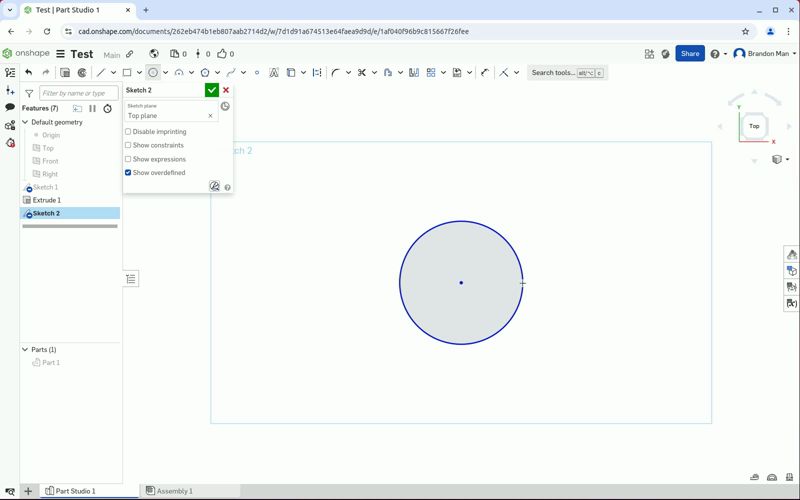
mouse_move(461, 282)
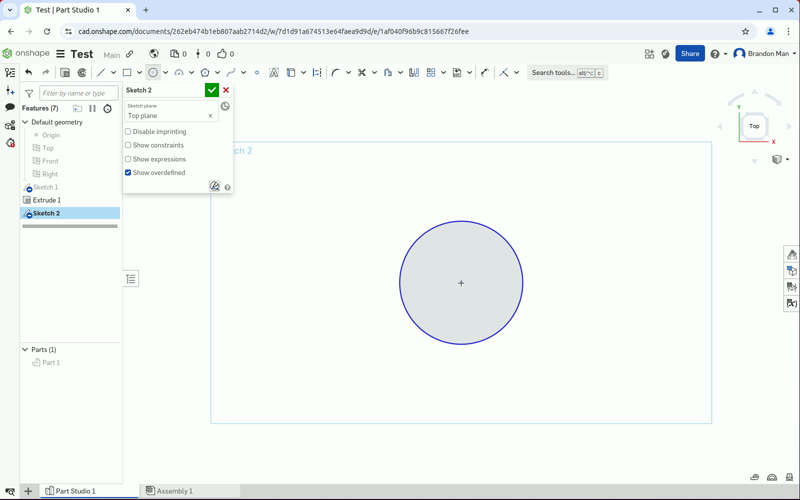
click(461, 282)
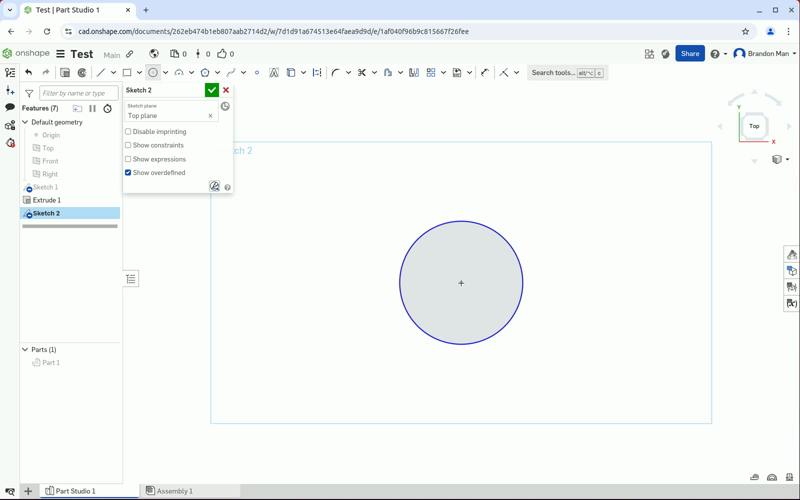
key_up(shift)
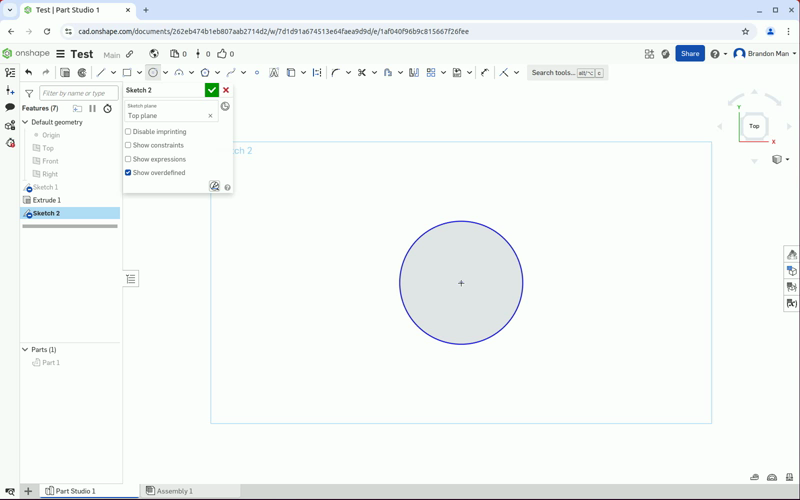
mouse_move(467, 282)
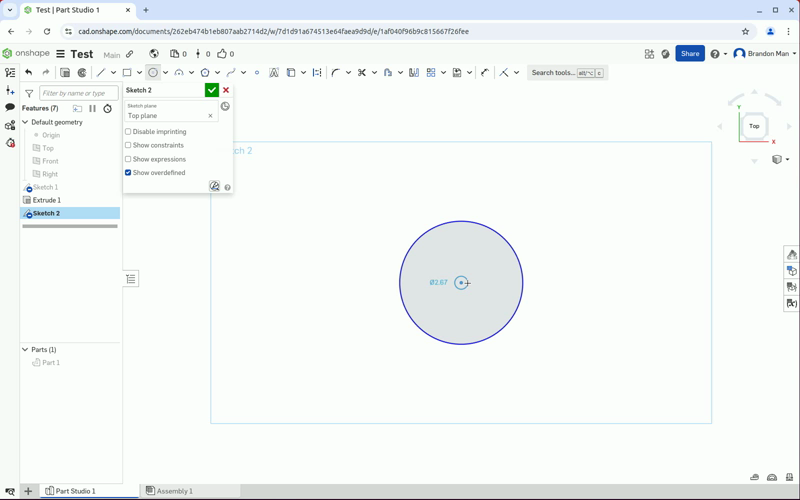
click(467, 282)
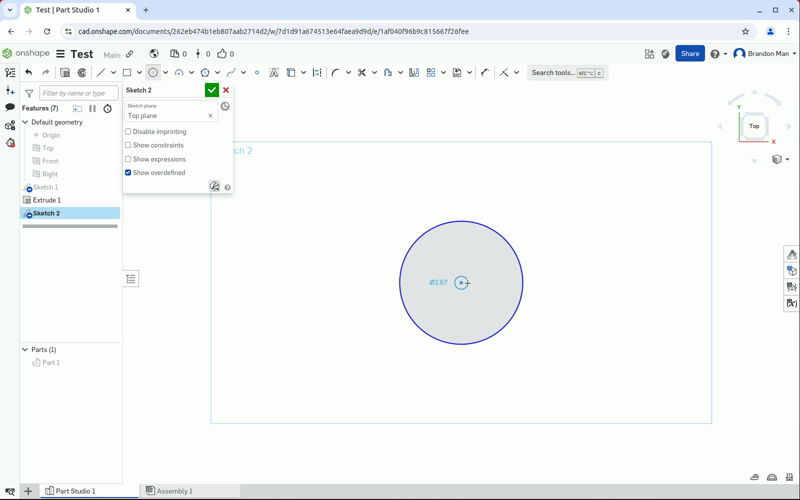
key(esc)
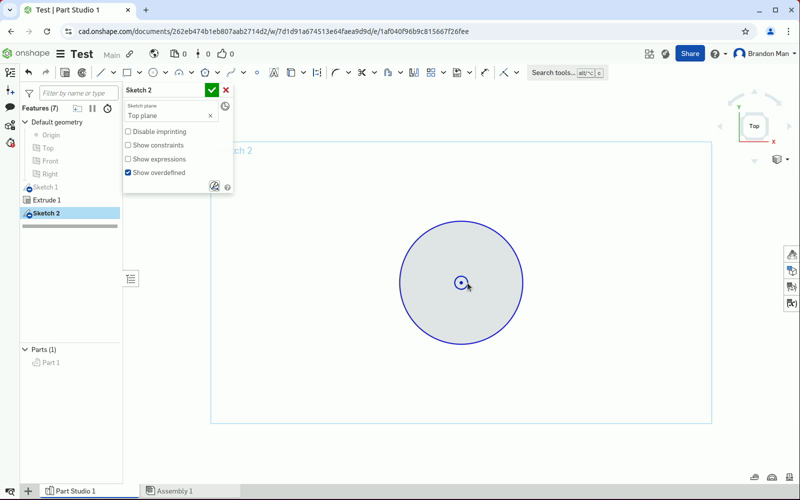
mouse_move(482, 314)
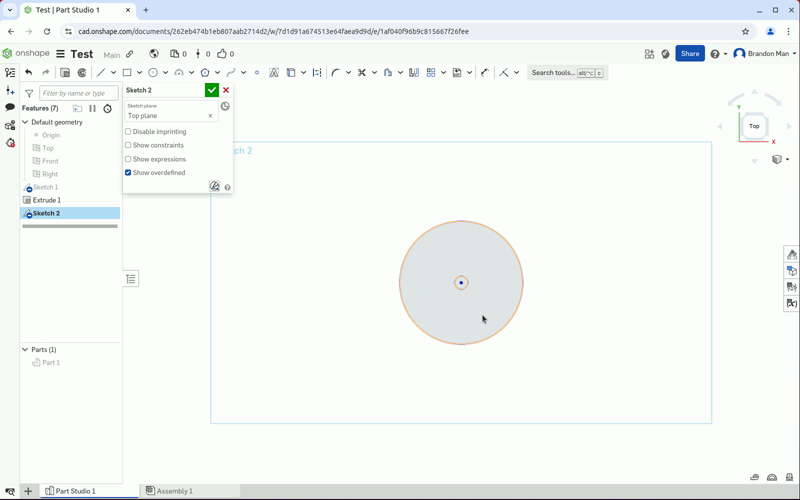
click(482, 314)
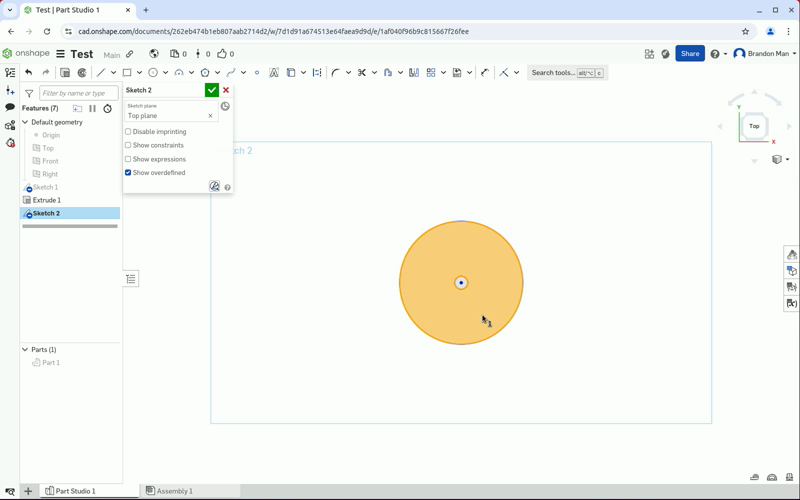
mouse_move(73, 352)
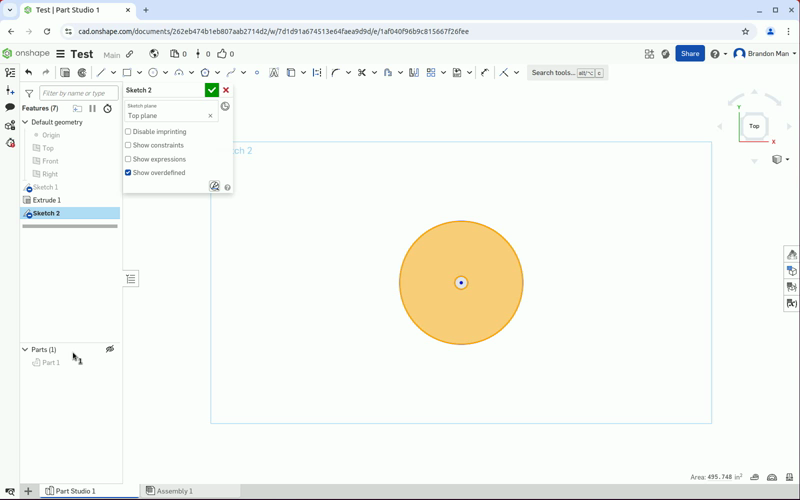
key(shift+y)
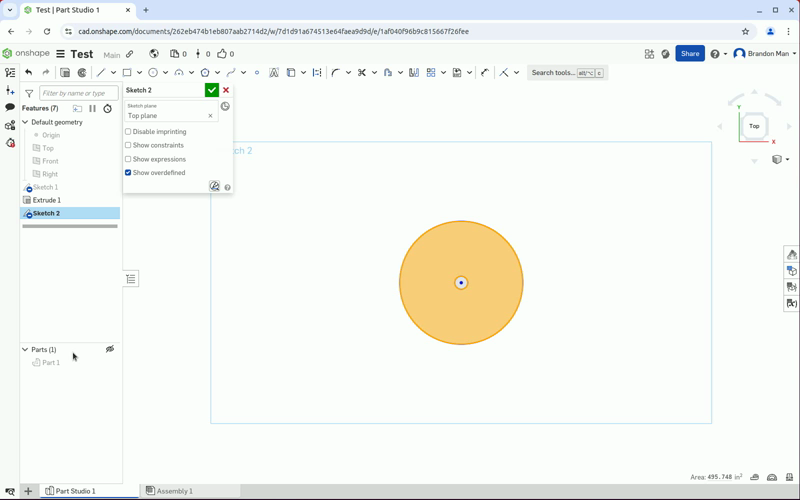
key(shift+e)
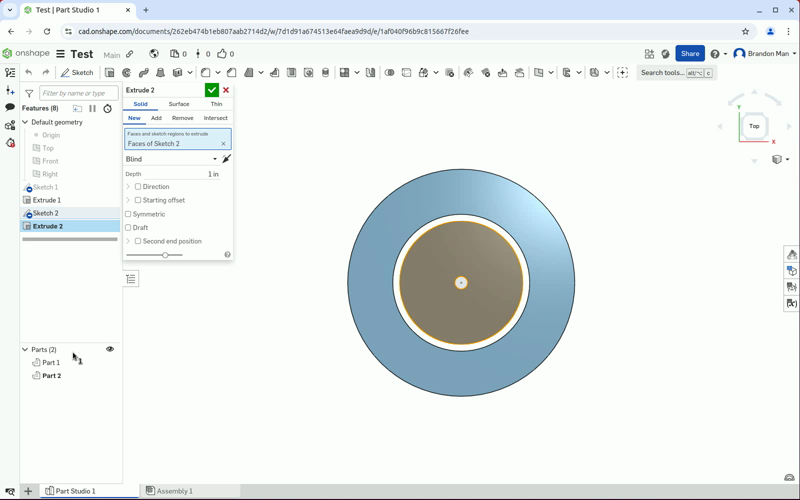
mouse_move(143, 106)
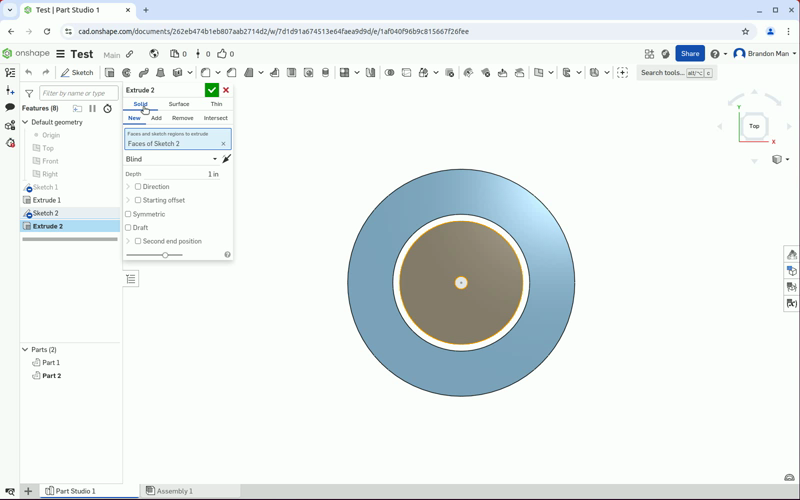
click(143, 106)
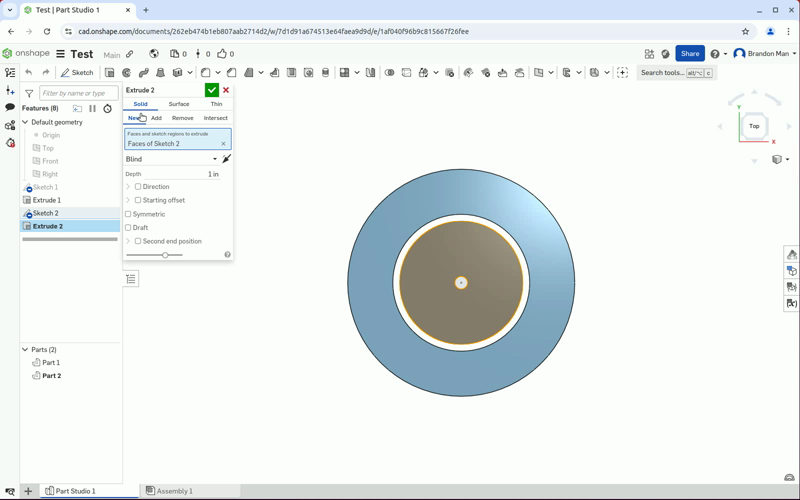
mouse_move(137, 120)
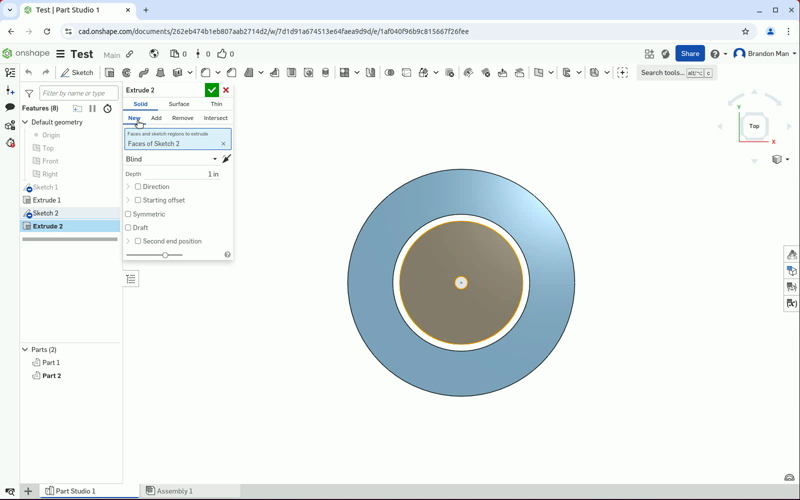
click(137, 120)
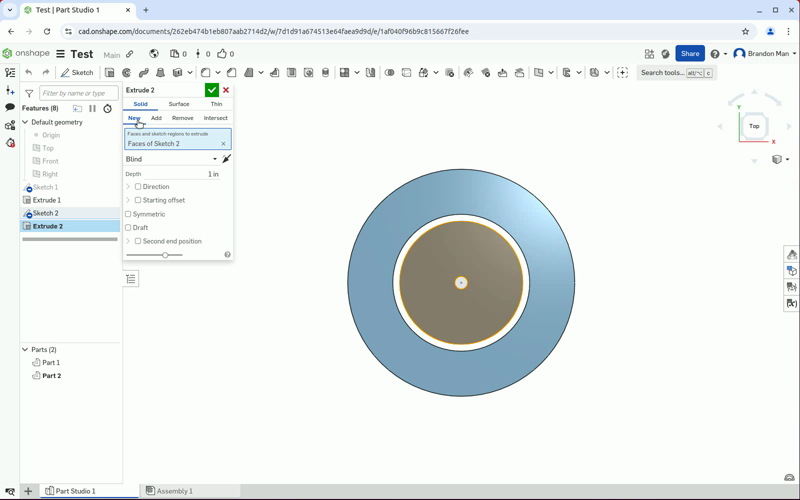
key(tab, 4)
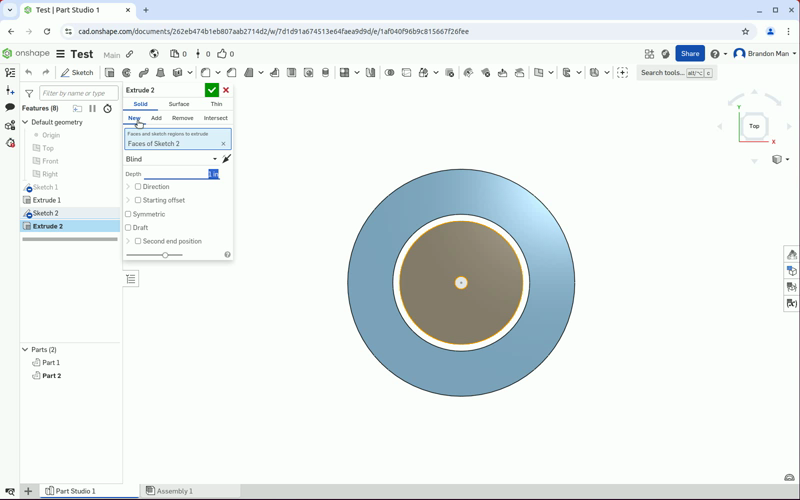
text(1.685)
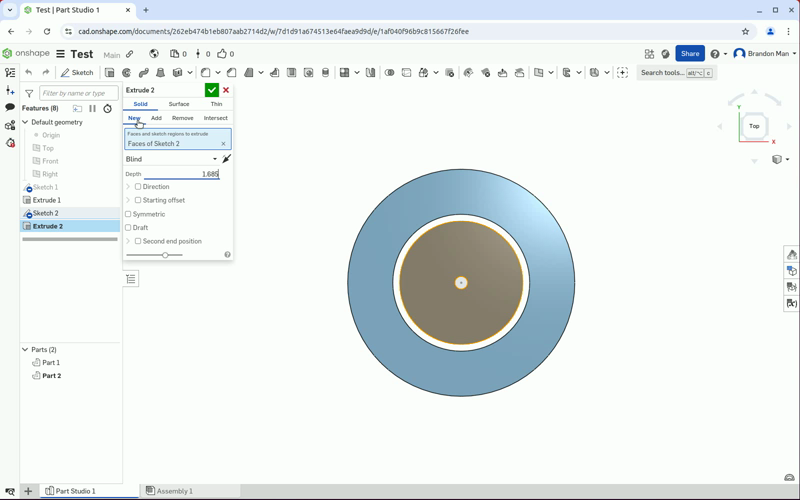
key(enter)
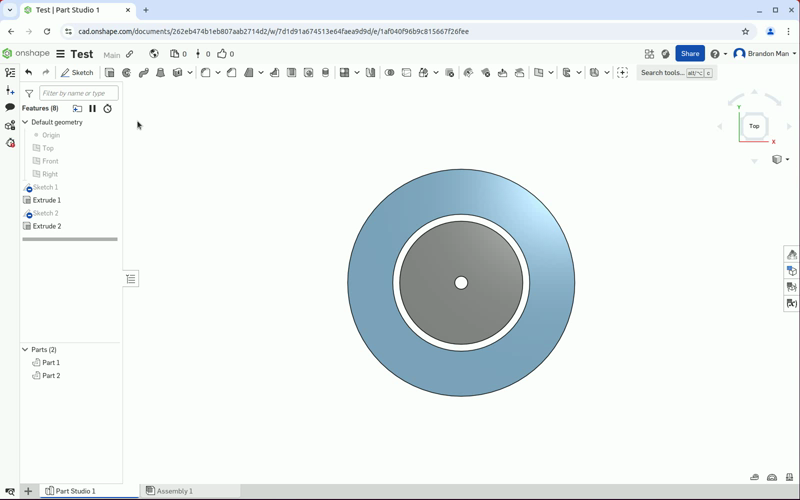
key(shift+h)
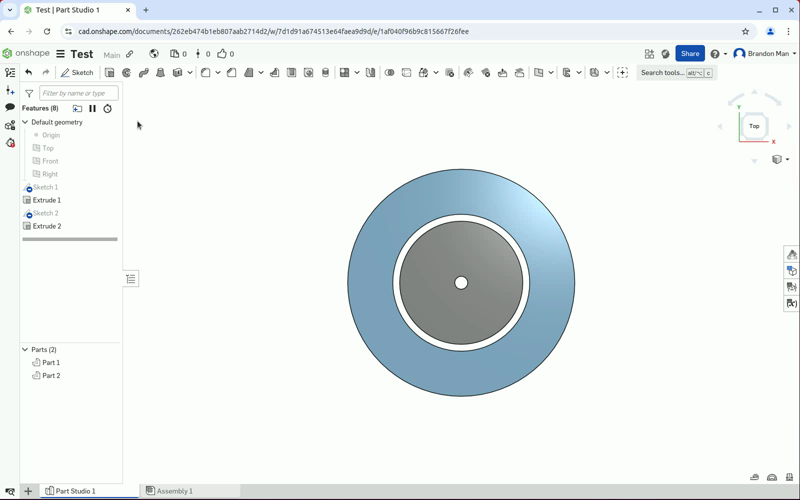
key(shift+h)
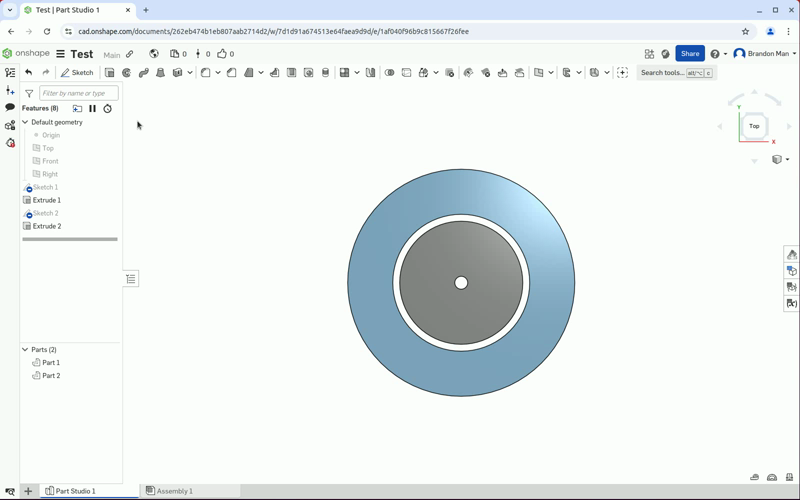
mouse_move(73, 189)
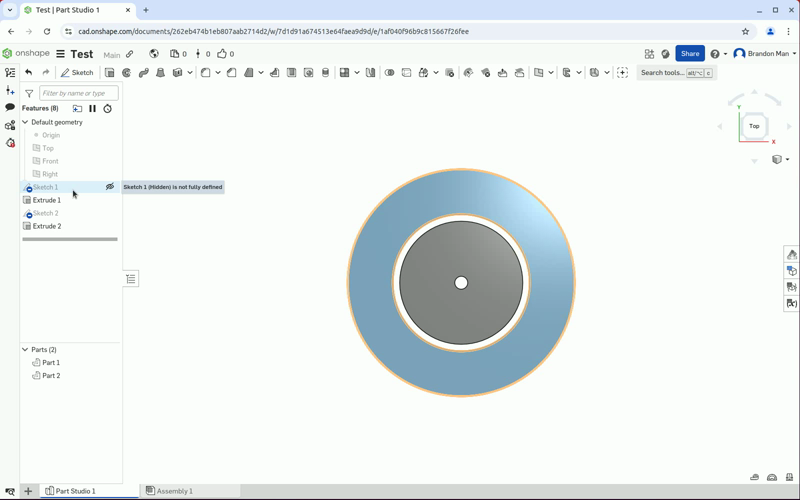
click(73, 189)
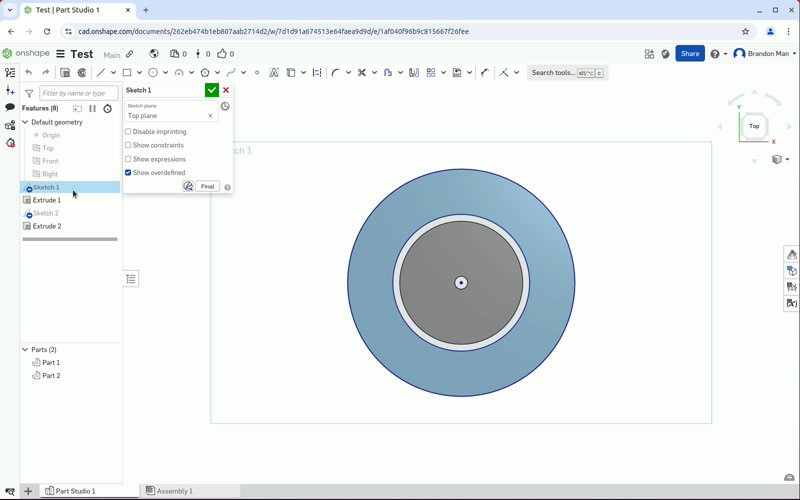
mouse_move(229, 92)
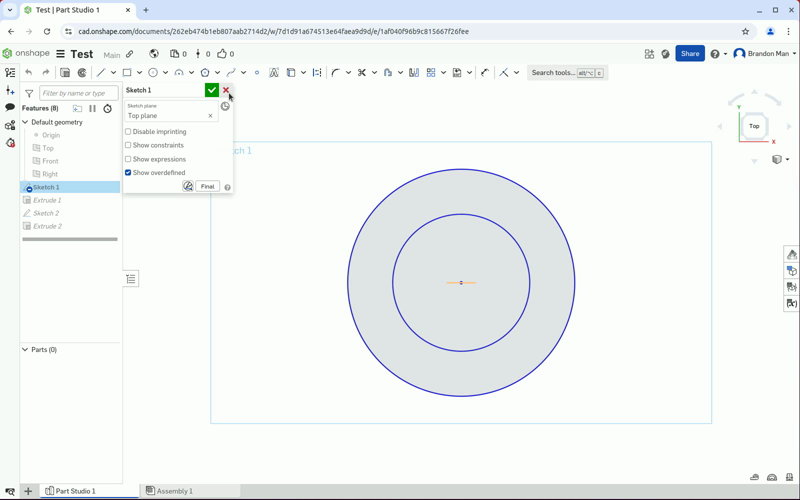
click(229, 92)
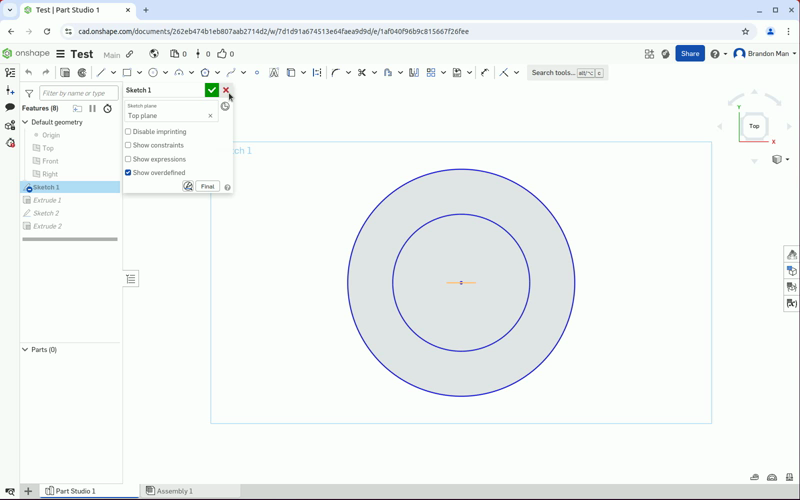
key(shift+s)
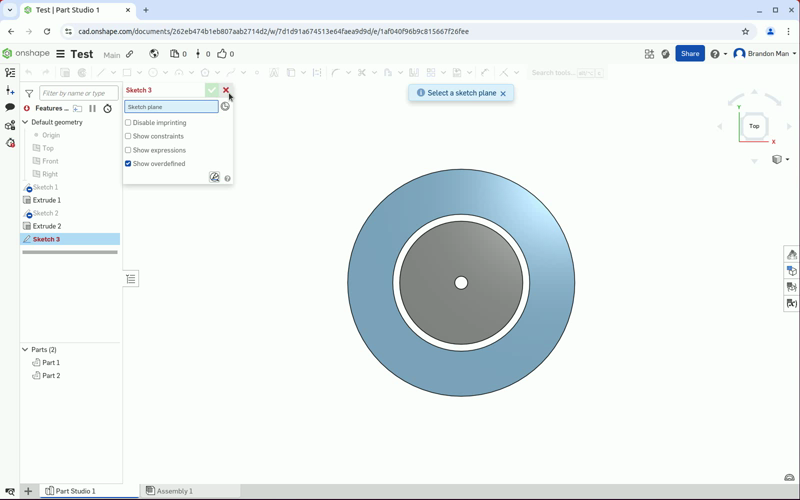
mouse_move(73, 150)
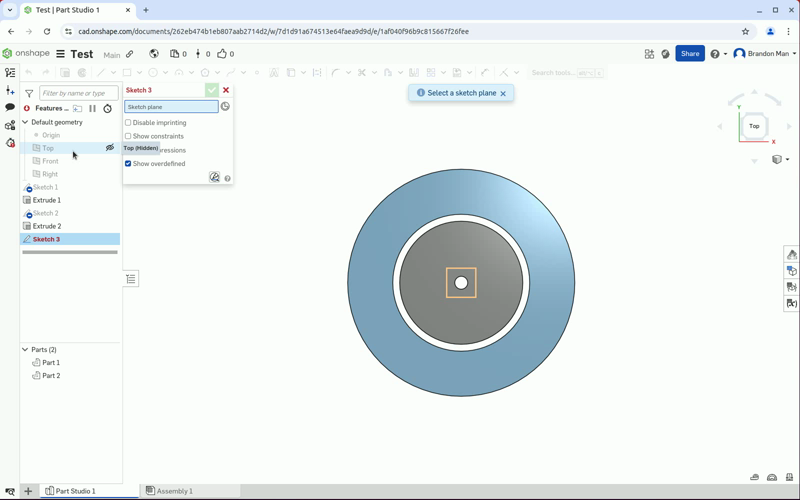
click(73, 150)
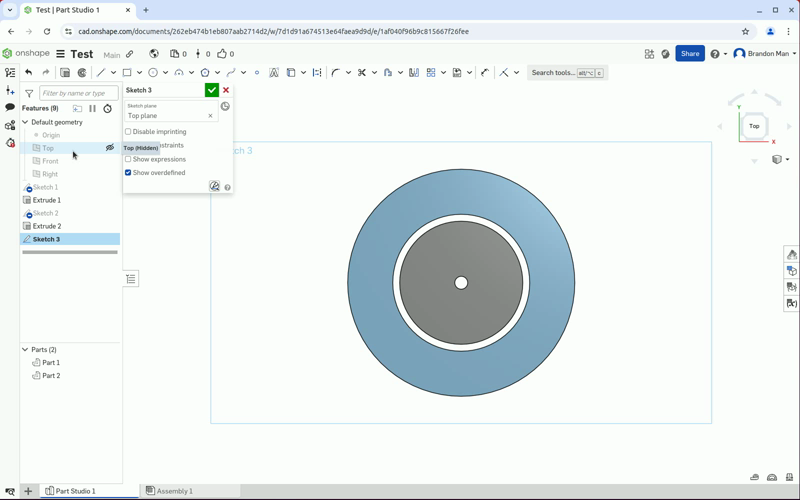
mouse_move(73, 352)
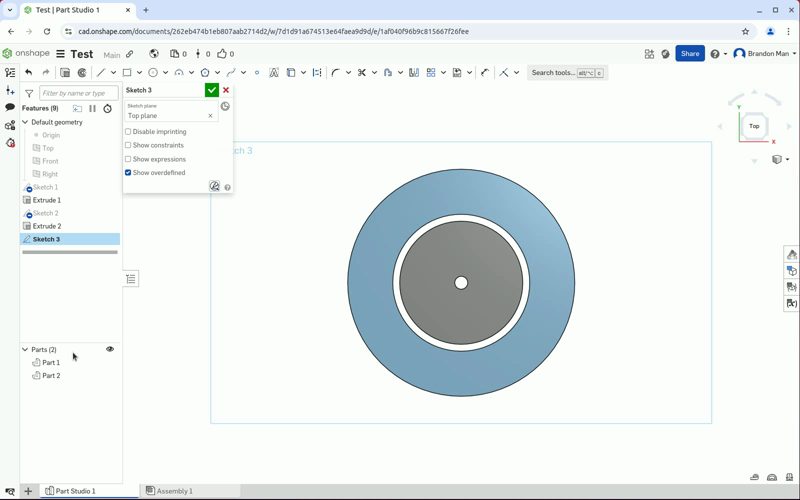
key(y)
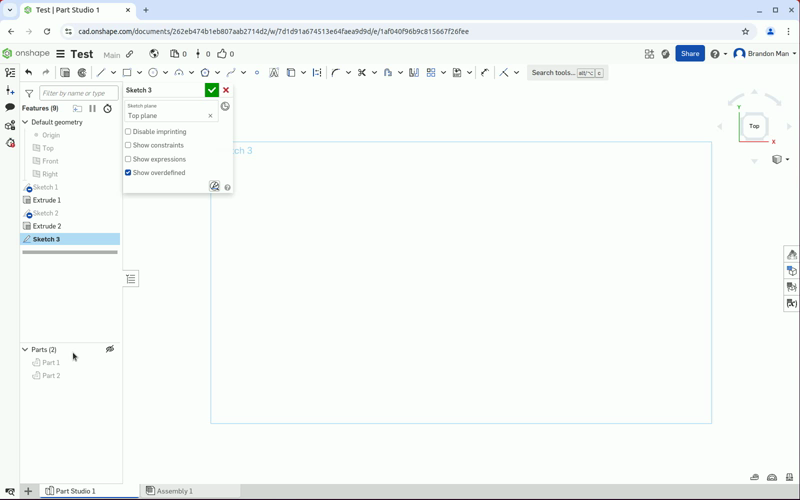
key(c)
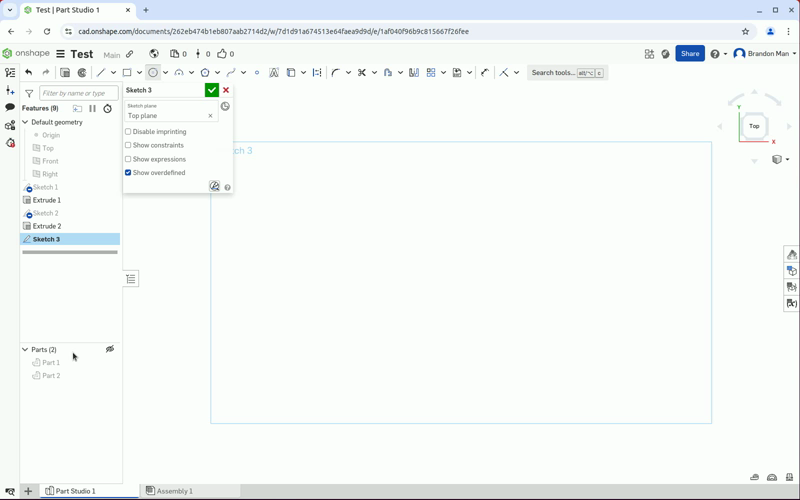
key_down(shift)
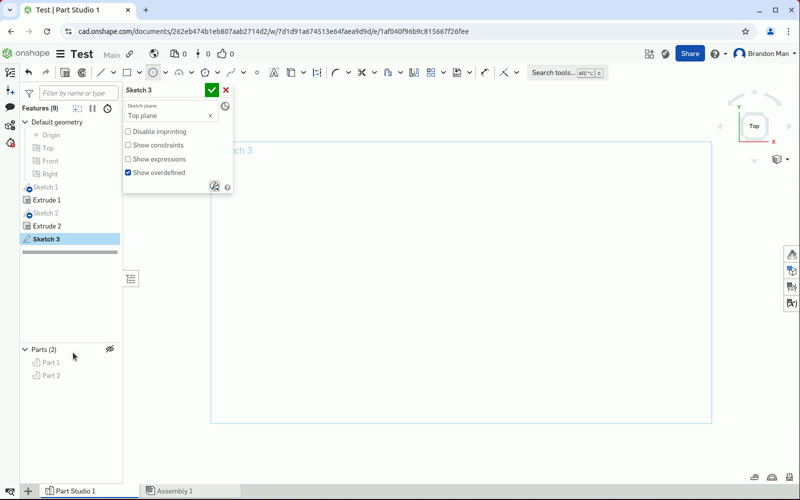
mouse_move(461, 282)
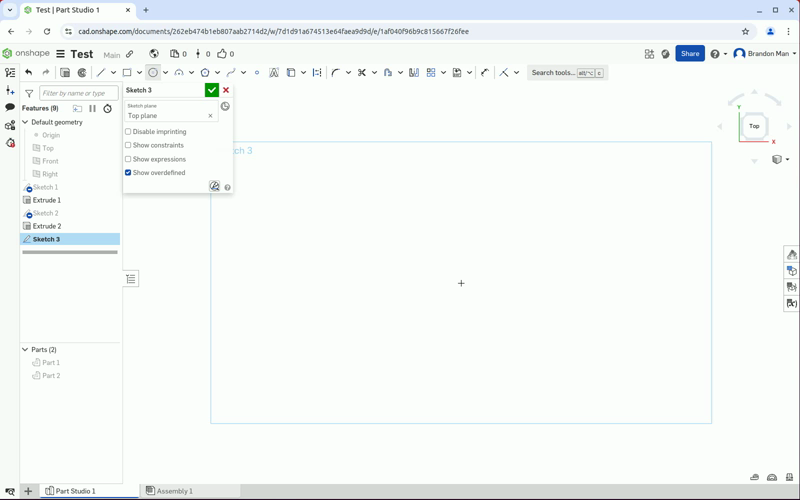
click(461, 282)
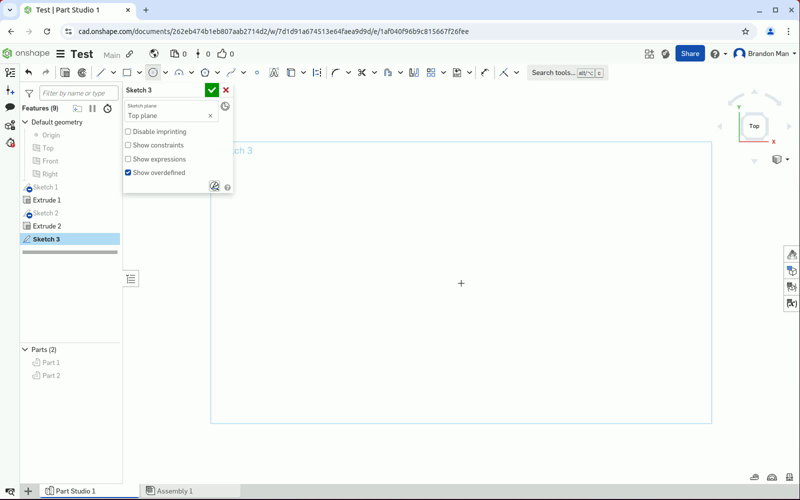
key_up(shift)
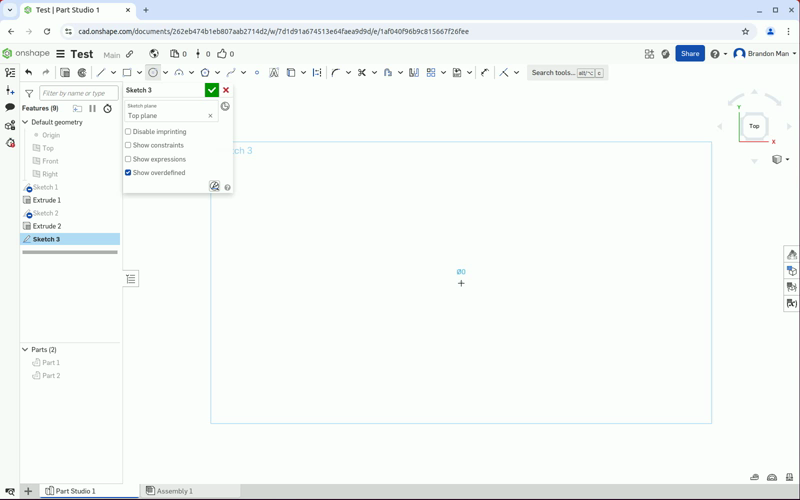
mouse_move(531, 282)
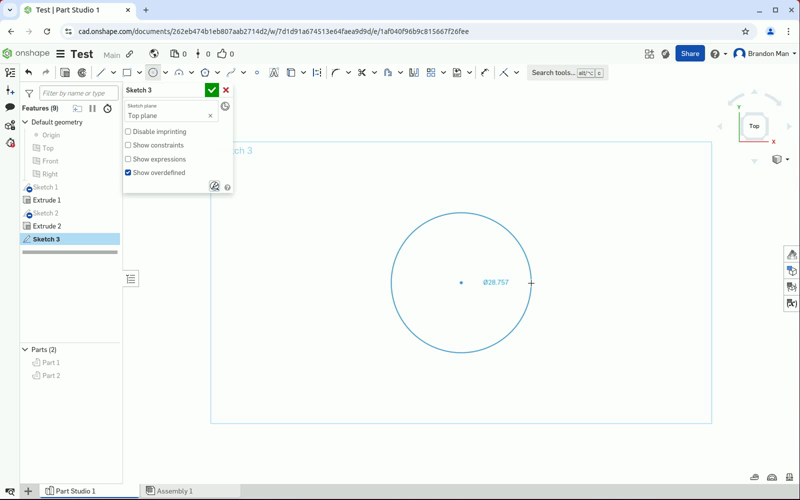
click(531, 282)
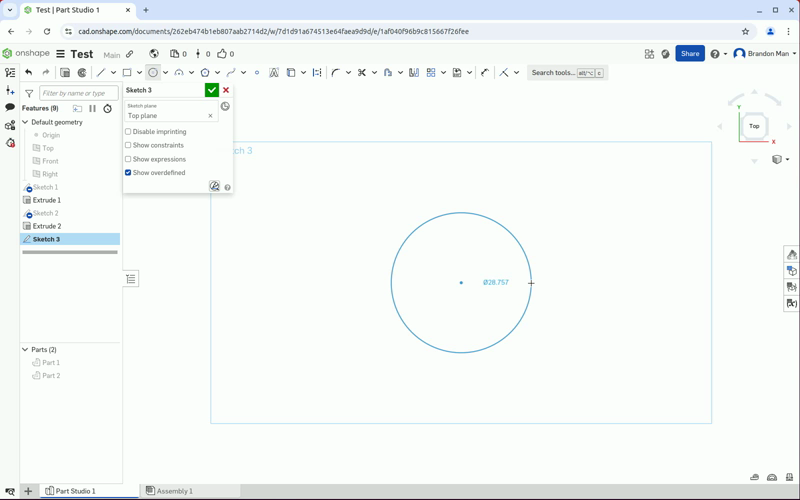
key(esc)
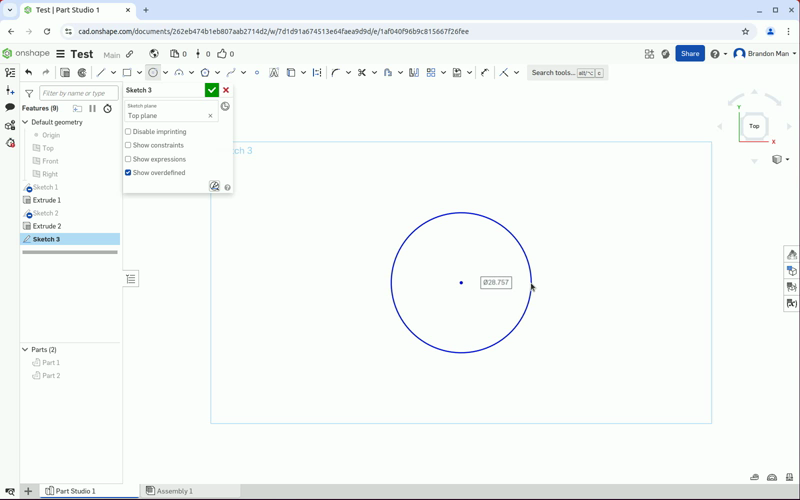
key(c)
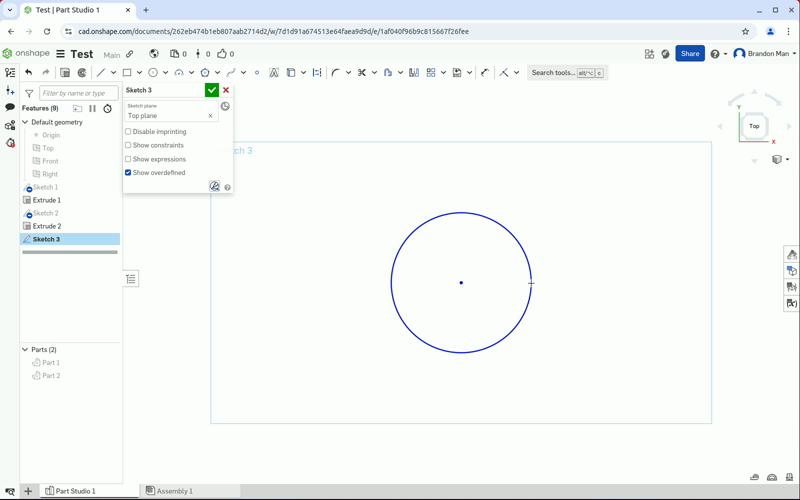
key_down(shift)
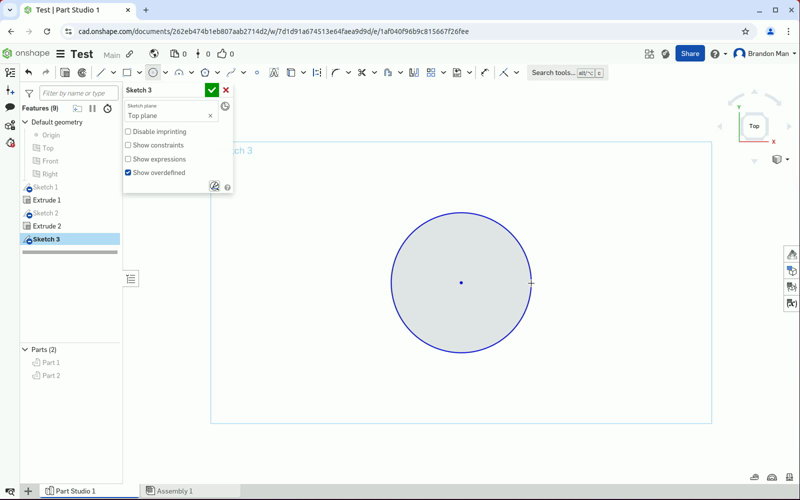
mouse_move(461, 282)
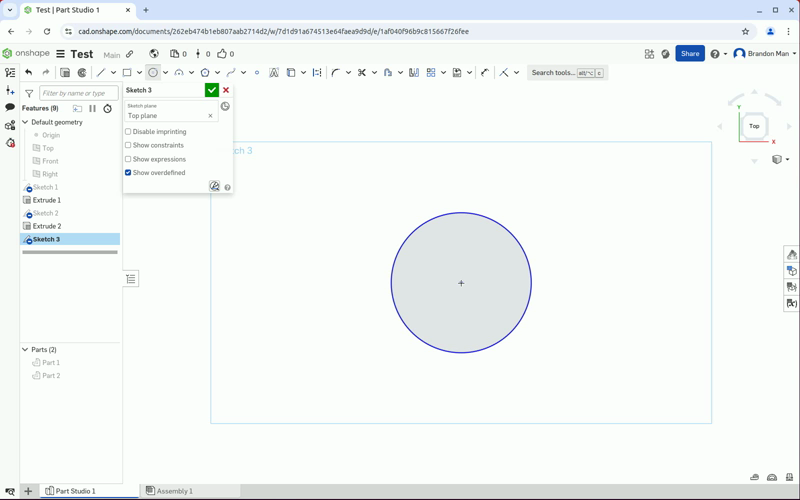
click(461, 282)
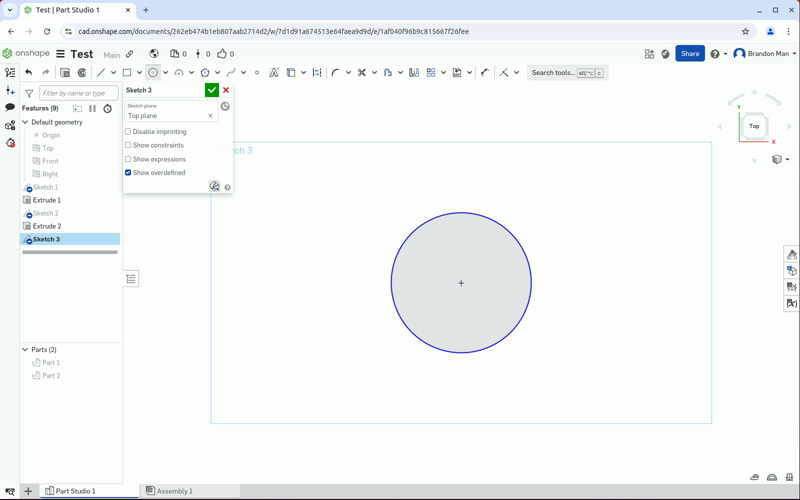
key_up(shift)
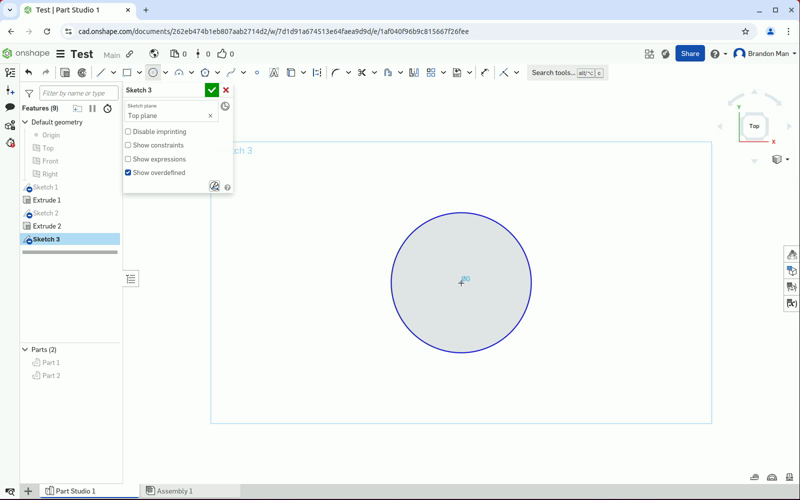
mouse_move(523, 282)
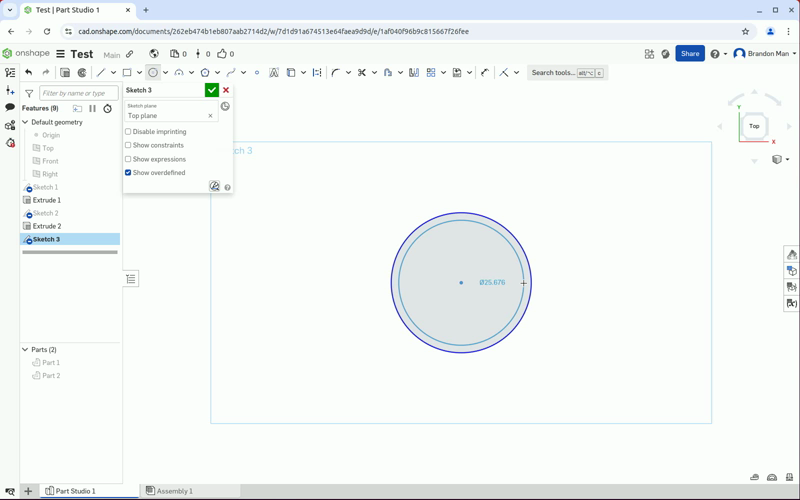
click(523, 282)
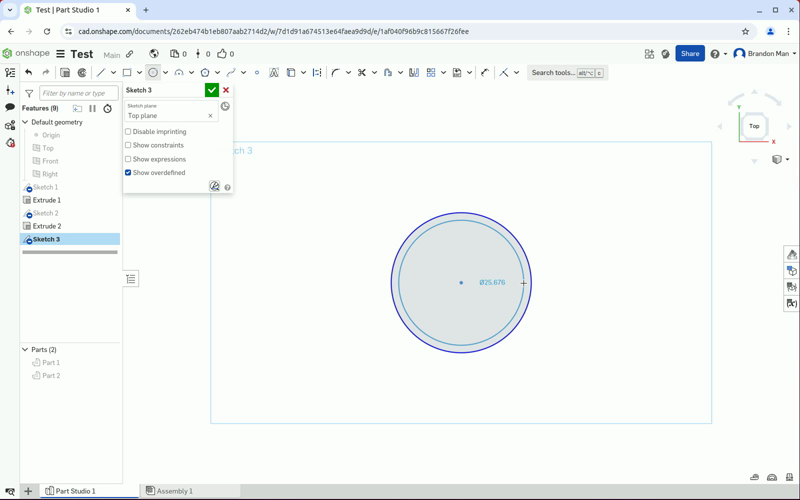
key(esc)
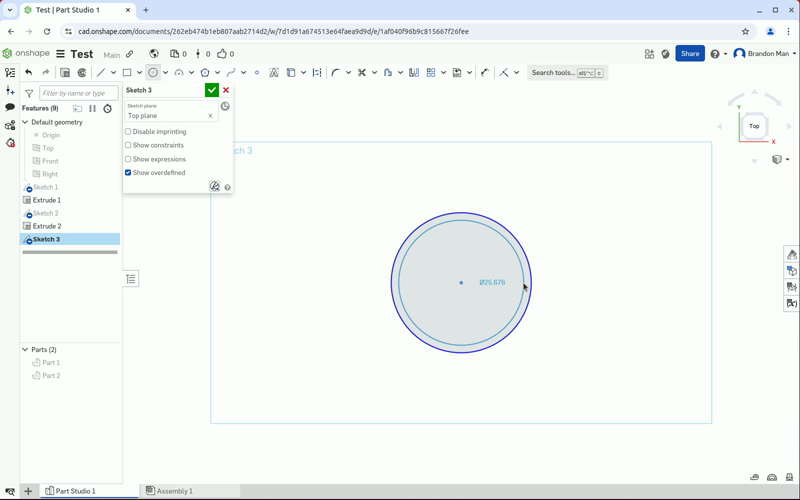
mouse_move(453, 348)
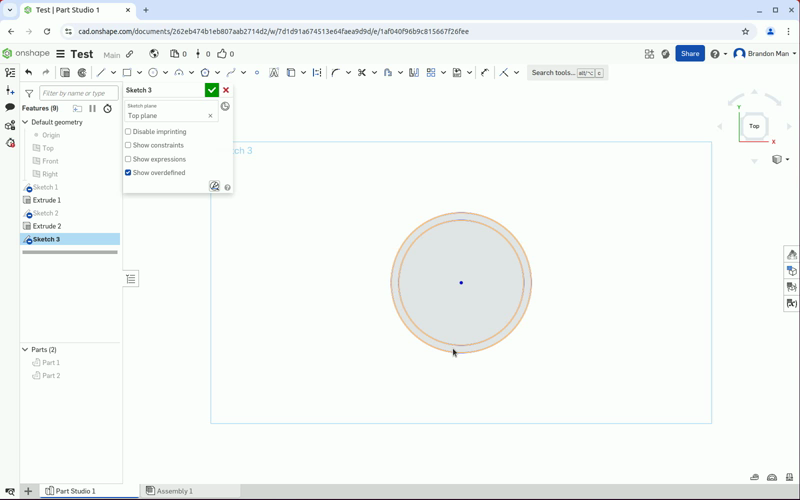
click(453, 348)
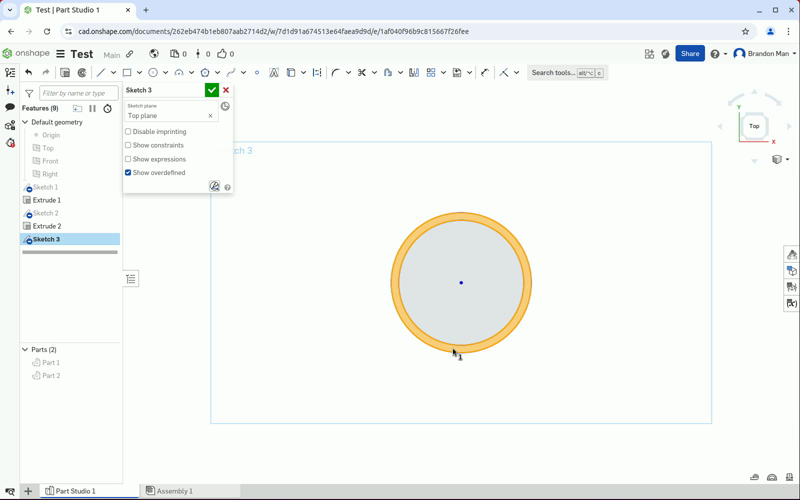
mouse_move(73, 352)
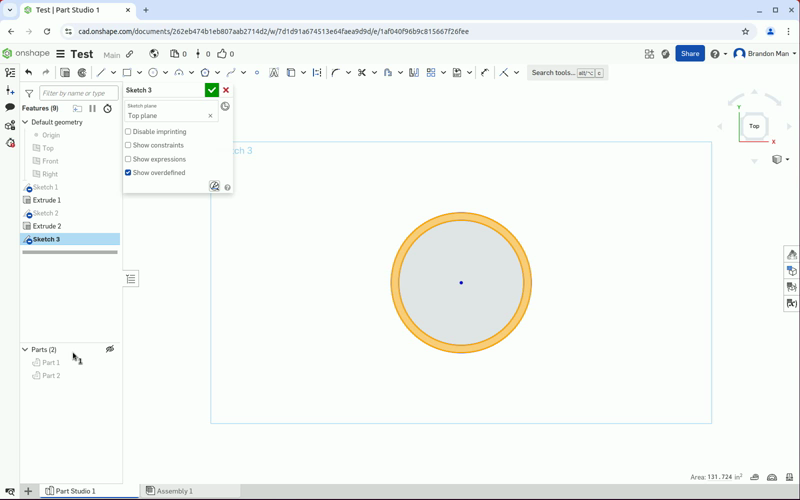
key(shift+y)
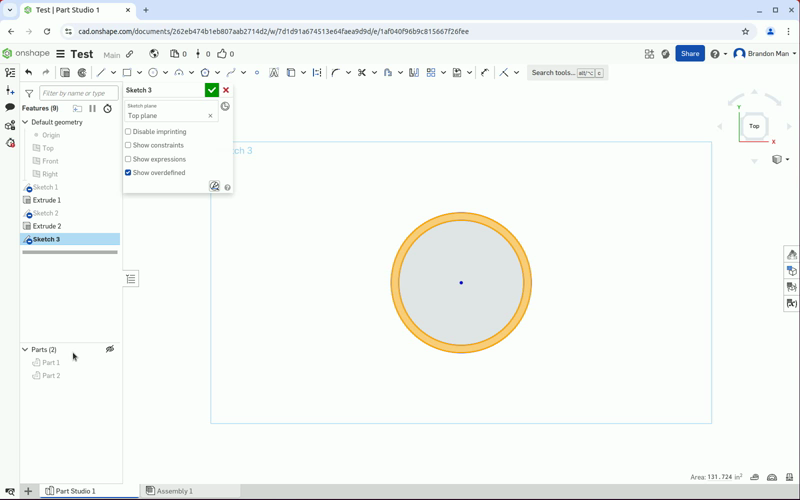
key(shift+e)
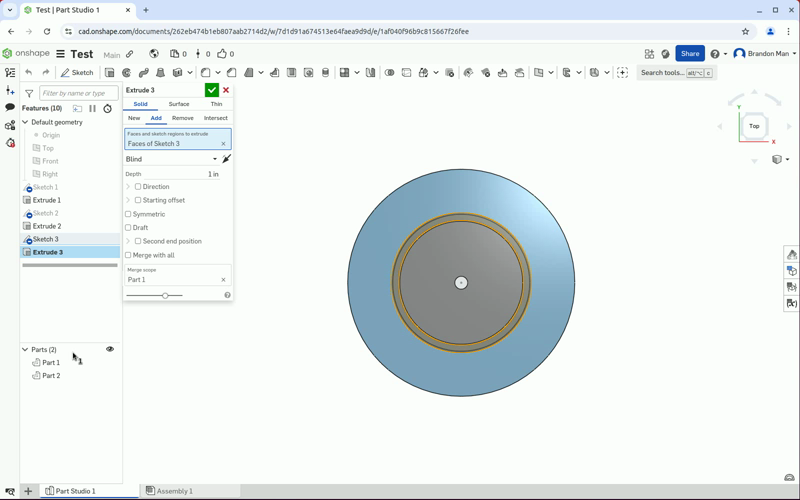
mouse_move(143, 106)
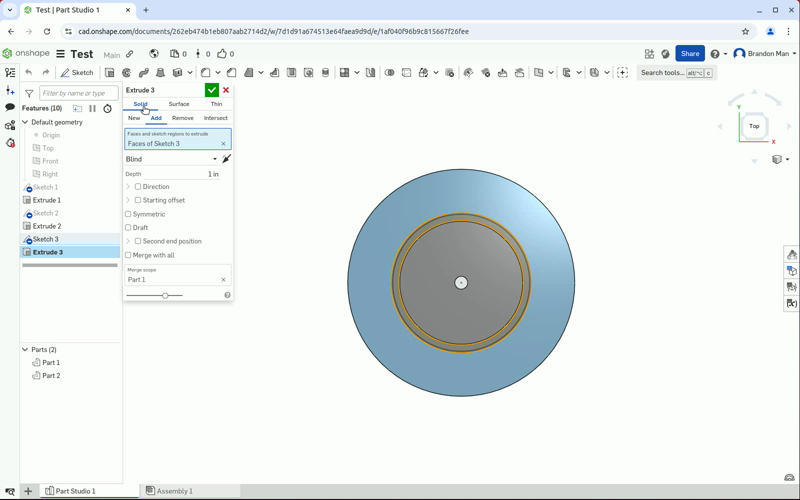
click(143, 106)
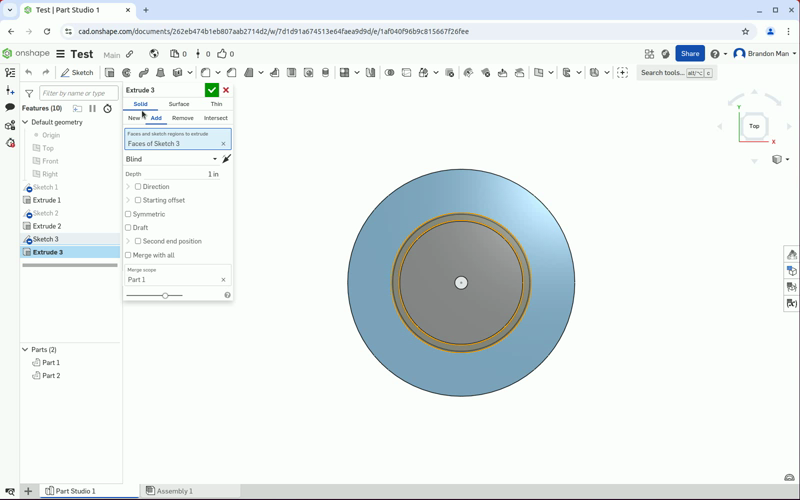
mouse_move(137, 120)
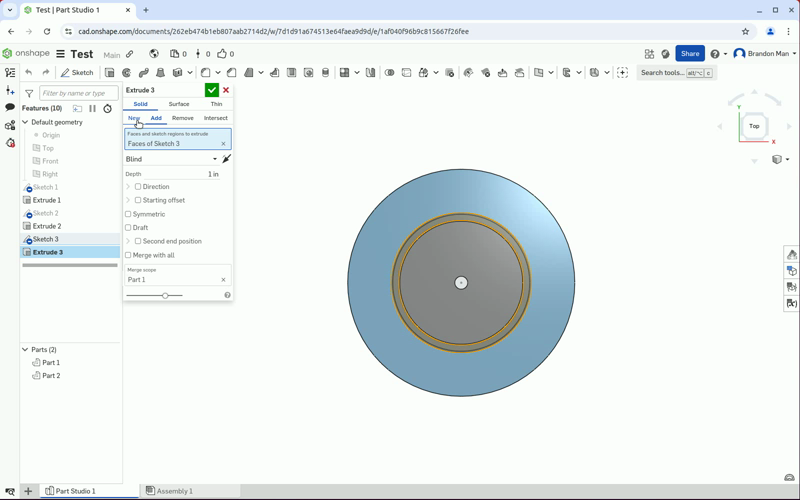
click(137, 120)
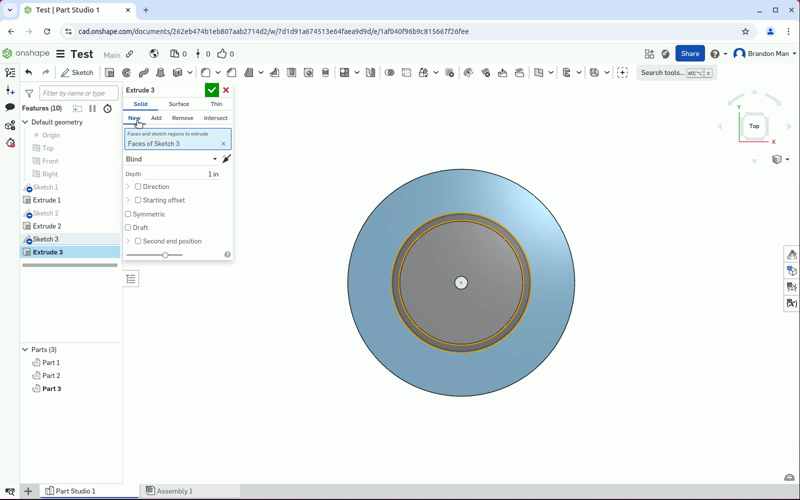
key(tab, 4)
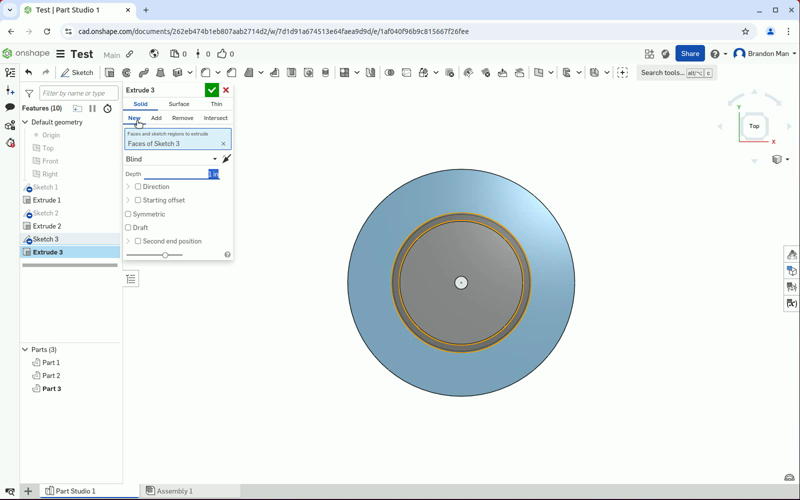
text(1.685)
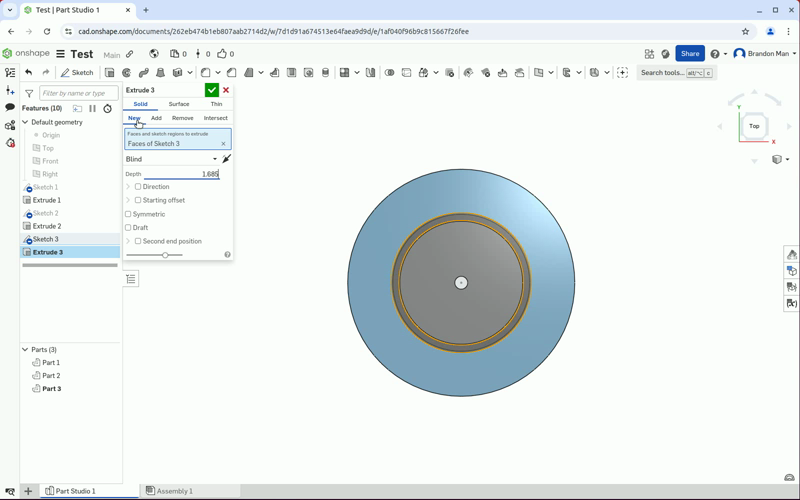
key(enter)
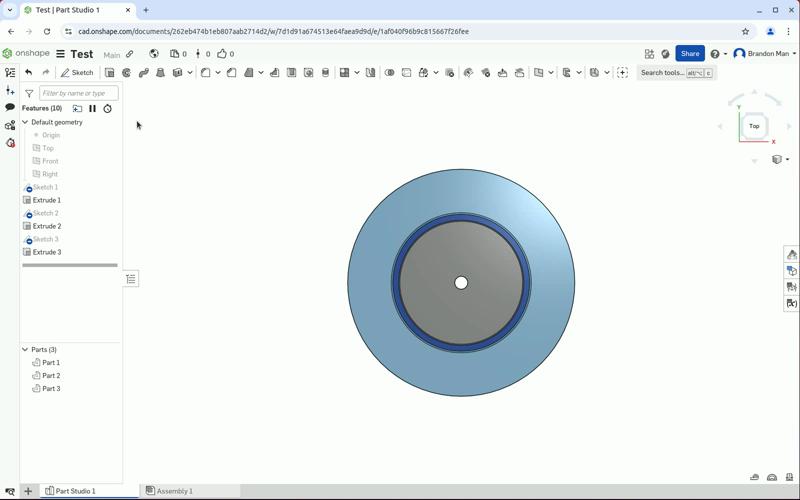
key(shift+h)
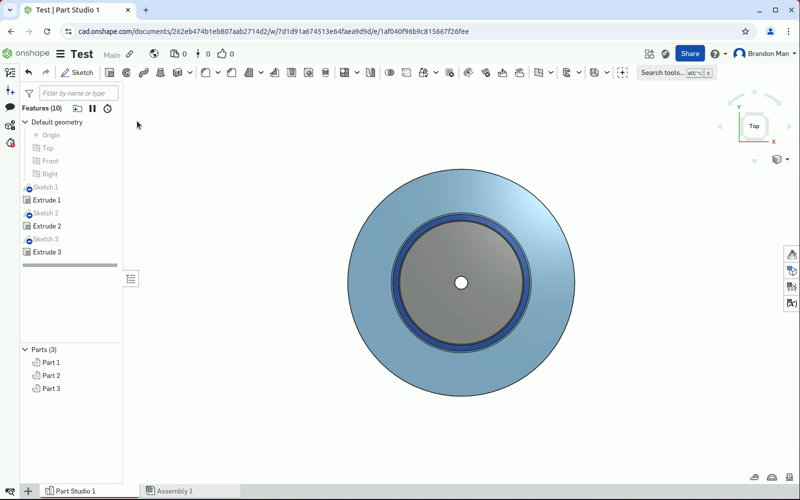
key(shift+h)
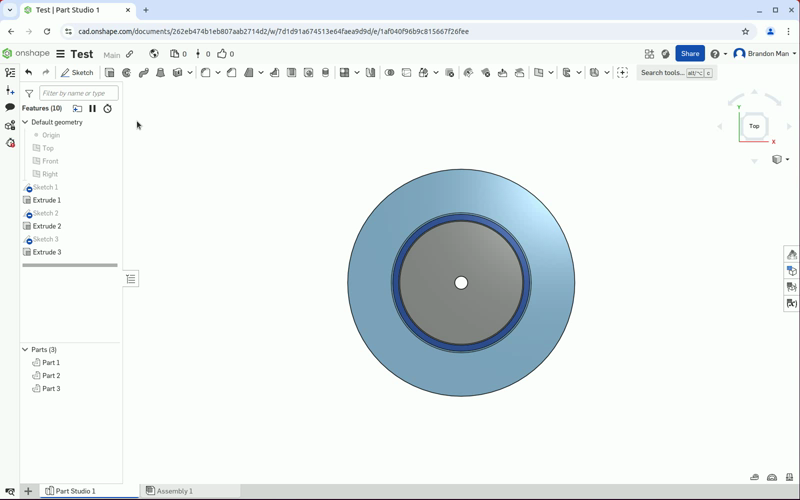
mouse_move(73, 189)
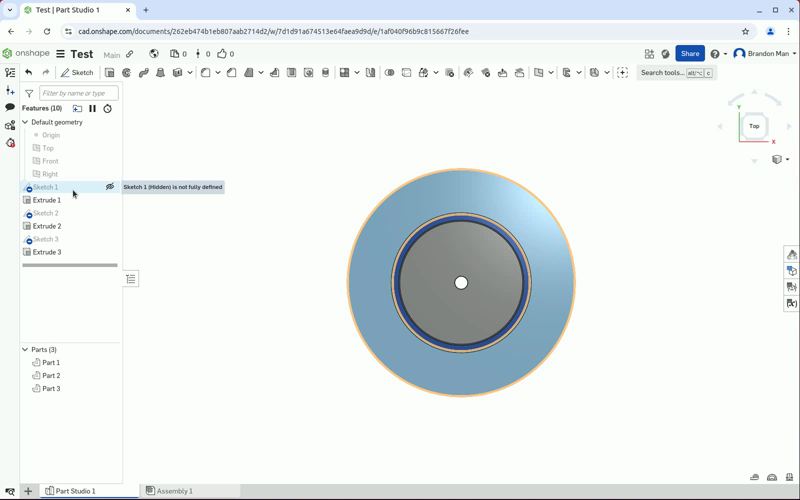
click(73, 189)
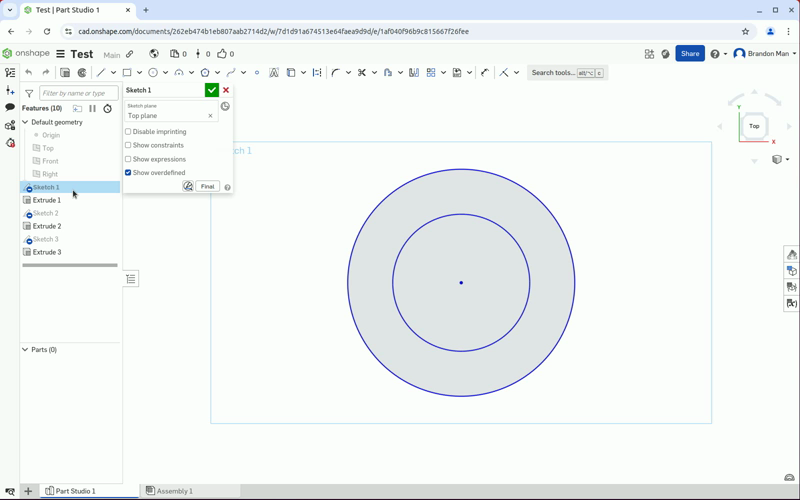
mouse_move(229, 92)
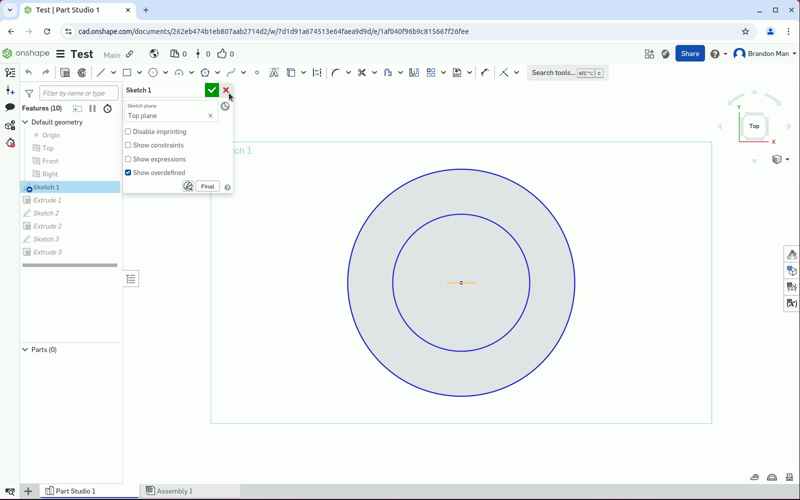
click(229, 92)
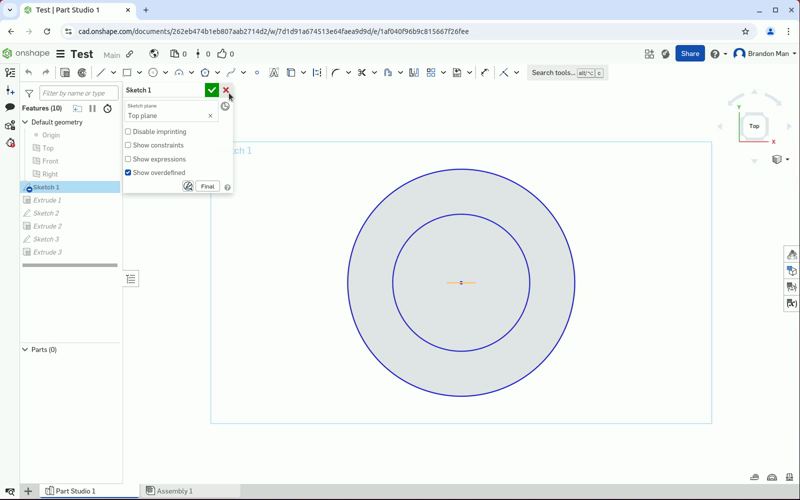
key(shift+s)
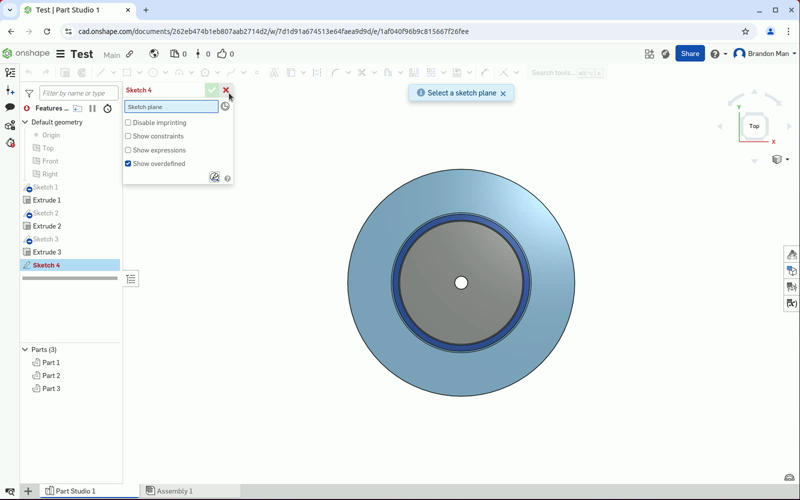
mouse_move(73, 150)
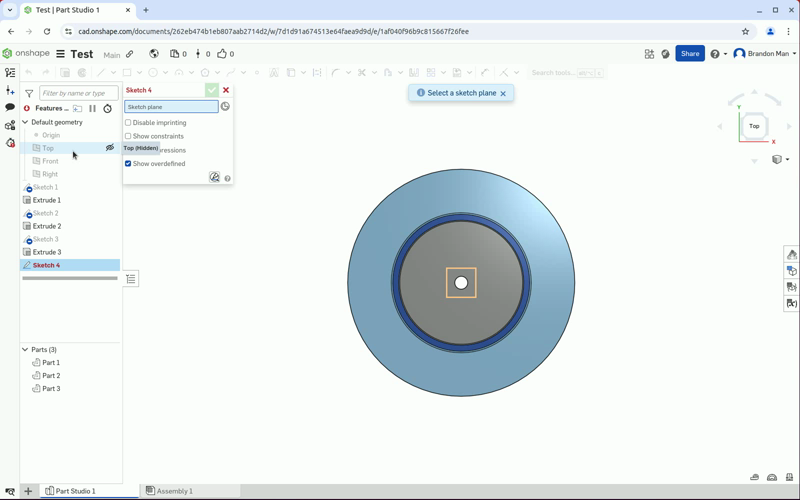
click(73, 150)
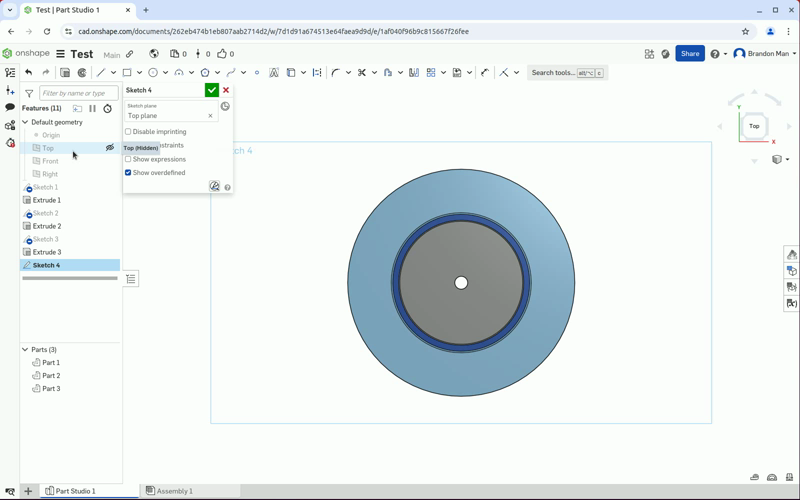
mouse_move(73, 352)
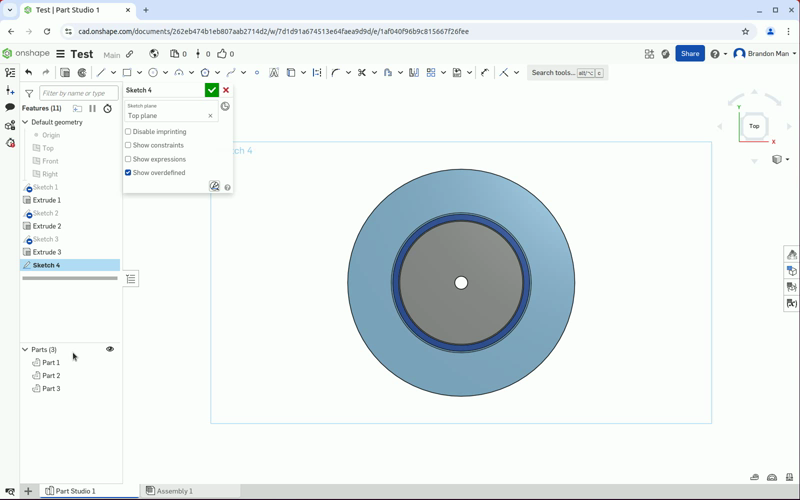
key(y)
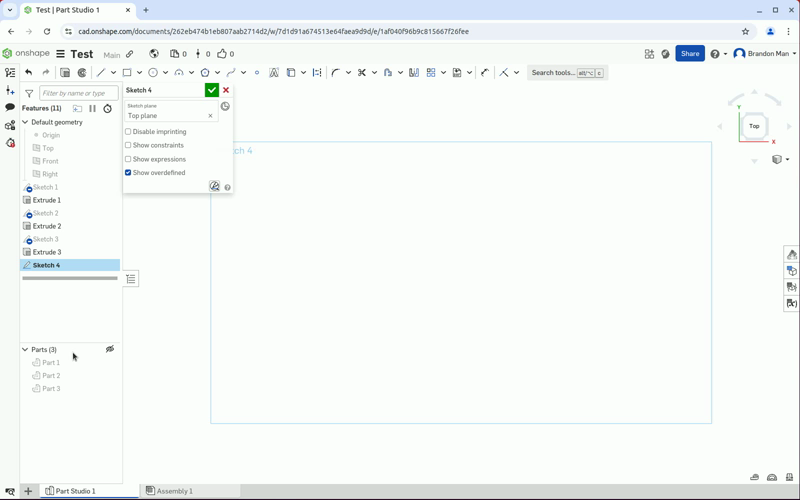
key(c)
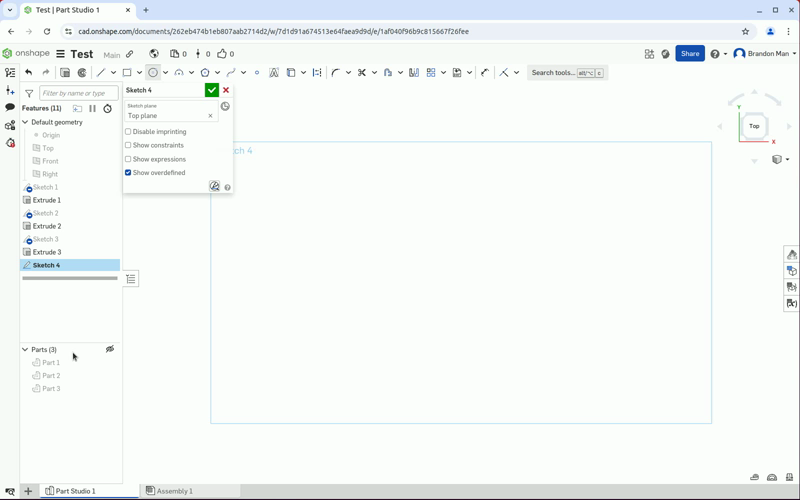
key_down(shift)
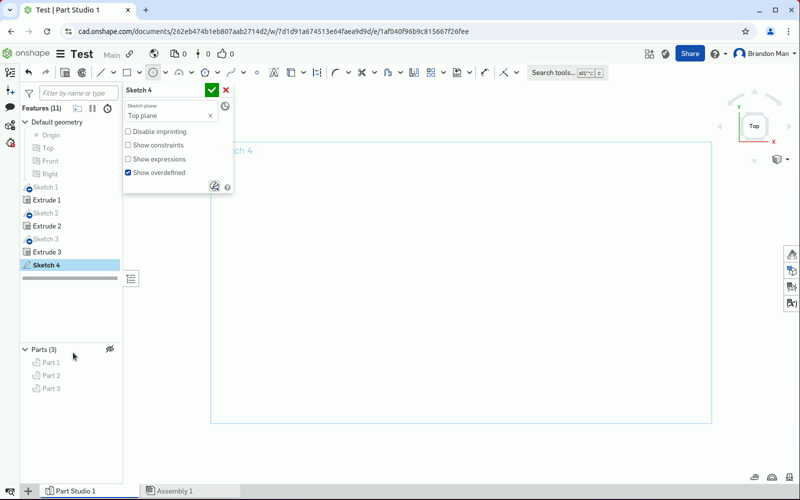
mouse_move(461, 282)
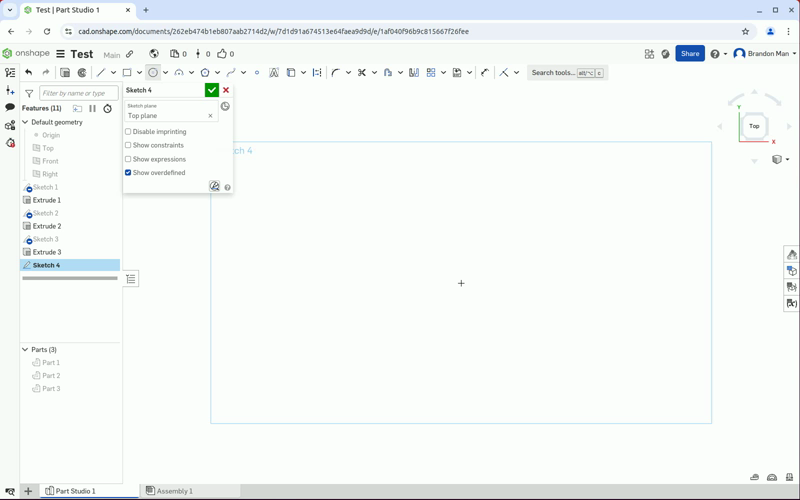
click(461, 282)
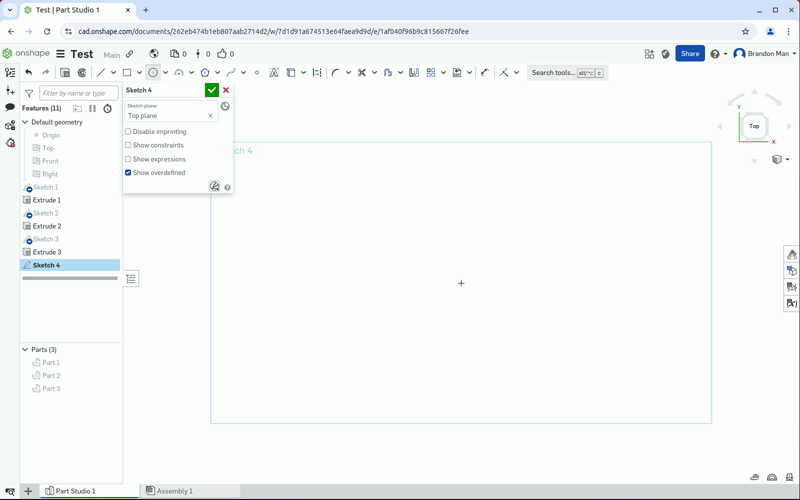
key_up(shift)
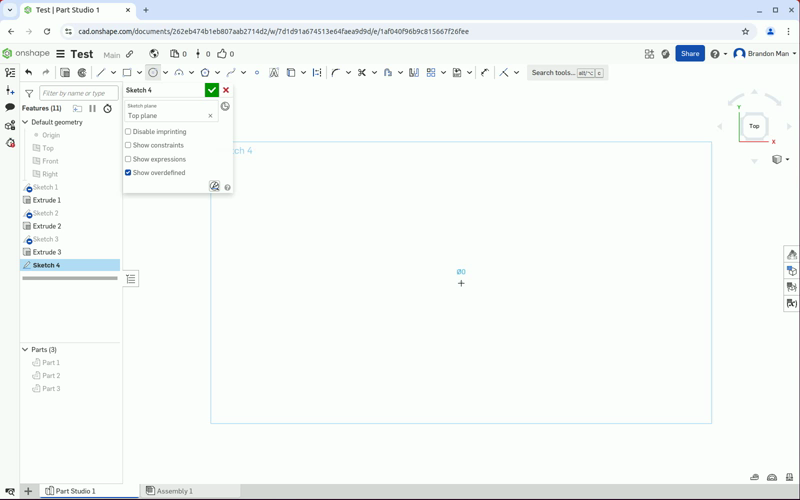
mouse_move(531, 282)
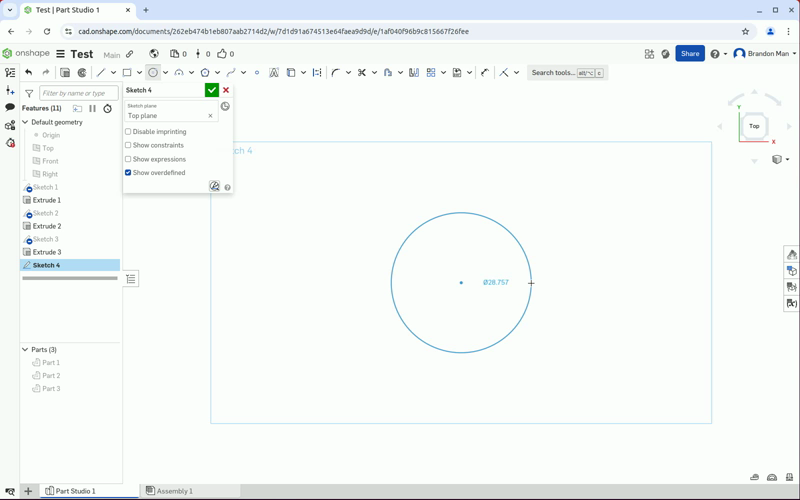
click(531, 282)
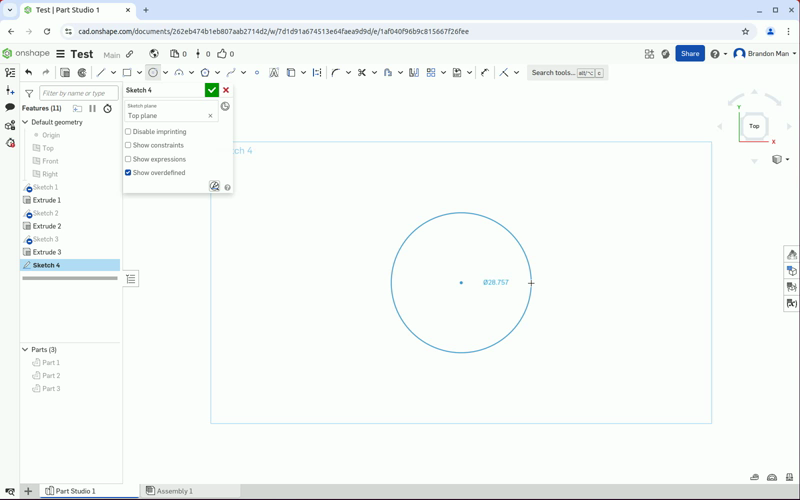
key(esc)
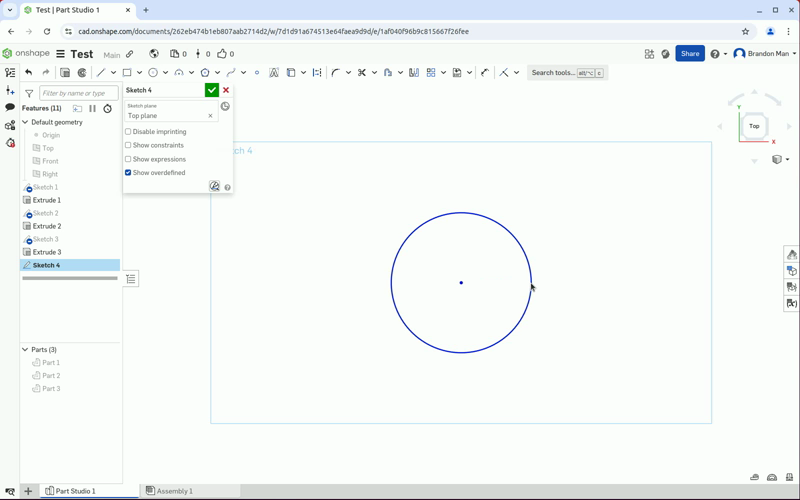
key(c)
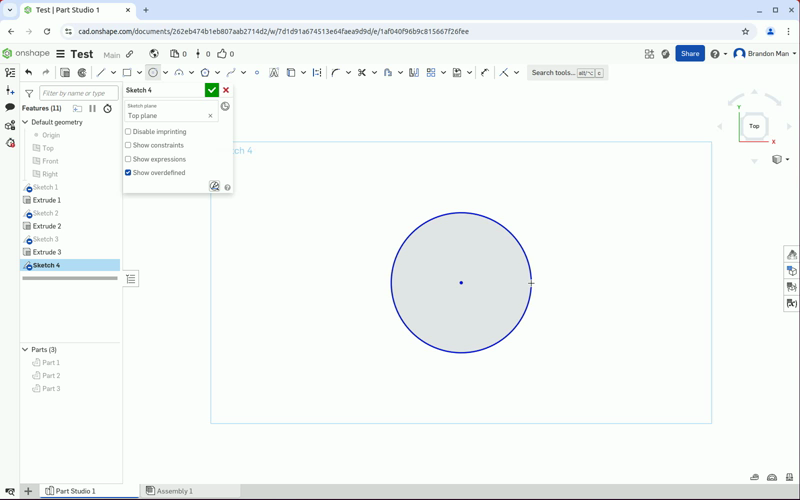
key_down(shift)
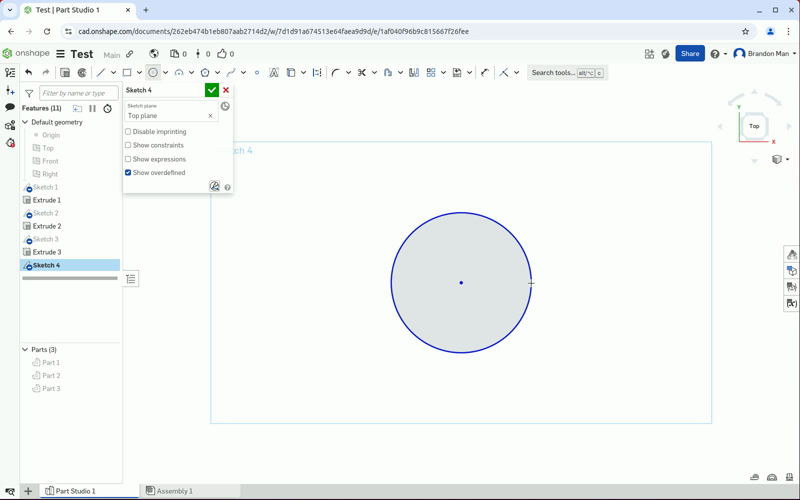
mouse_move(461, 282)
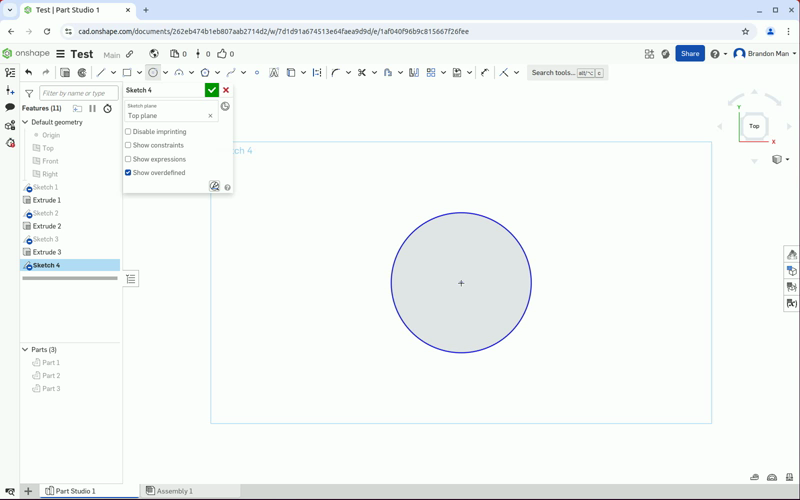
click(461, 282)
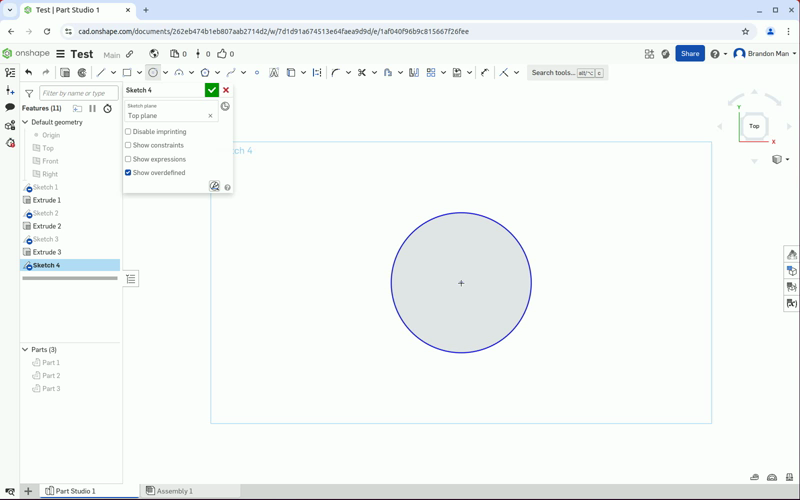
key_up(shift)
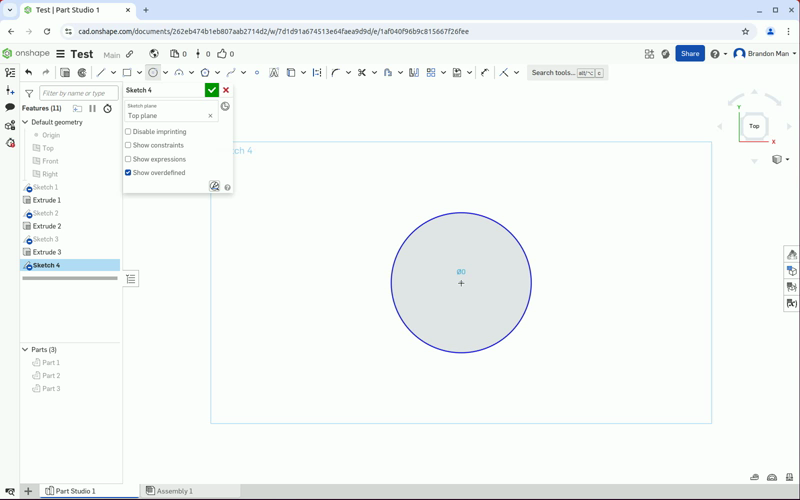
mouse_move(523, 282)
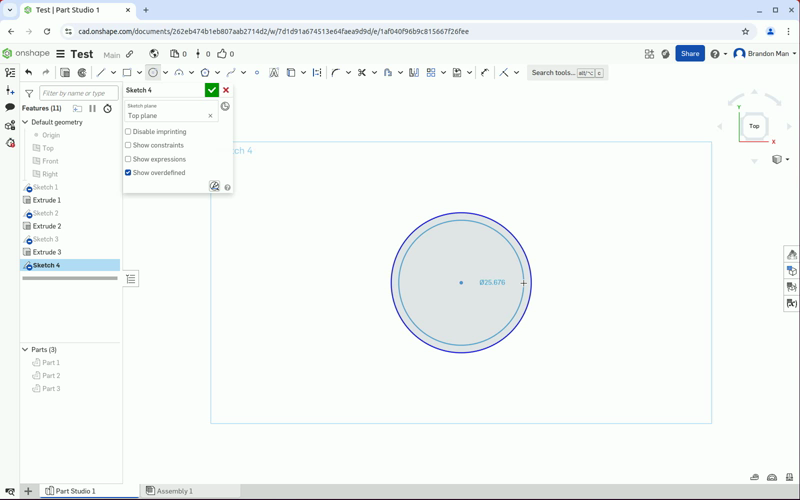
click(523, 282)
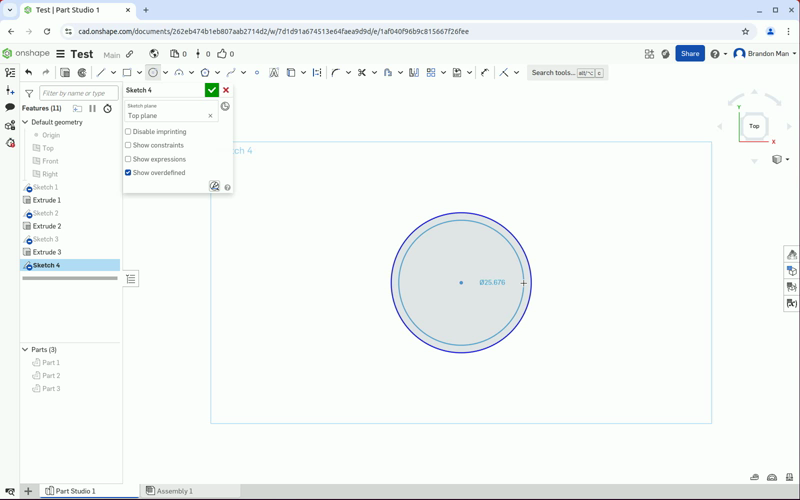
key(esc)
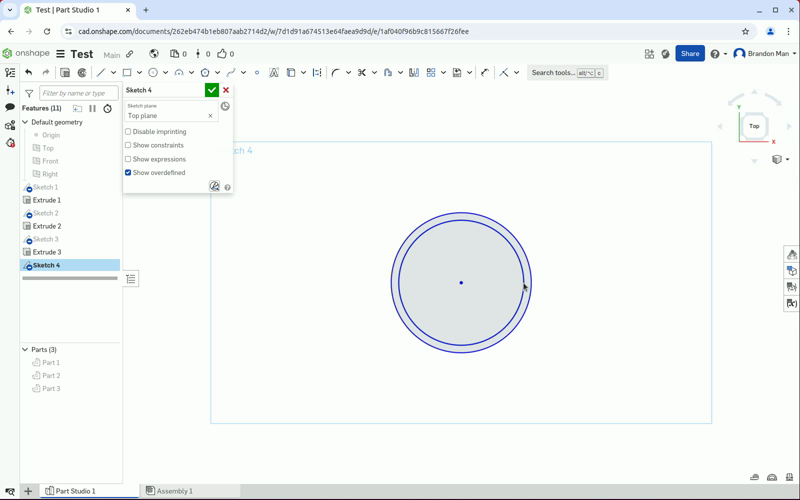
mouse_move(499, 334)
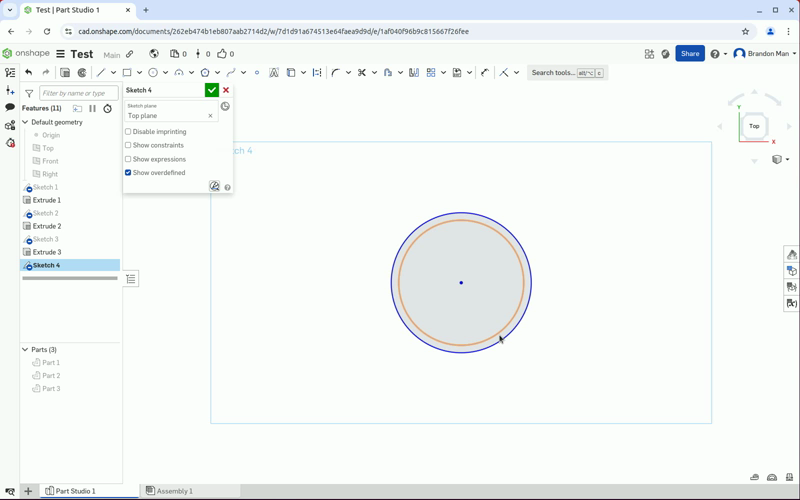
click(499, 334)
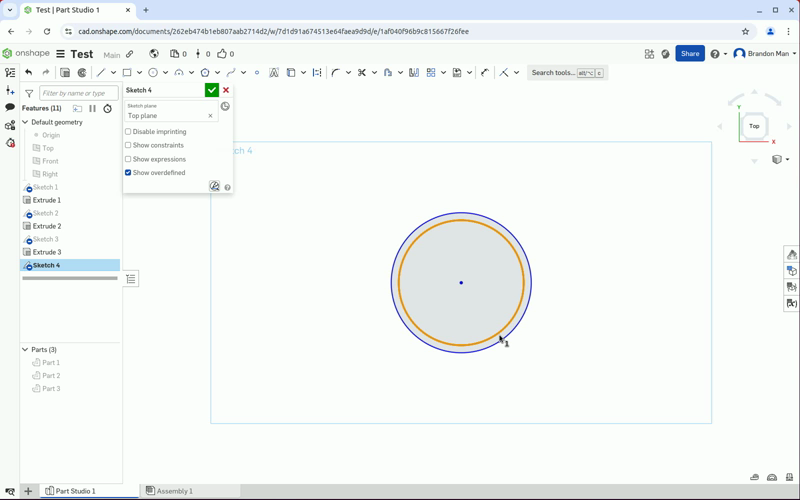
mouse_move(73, 352)
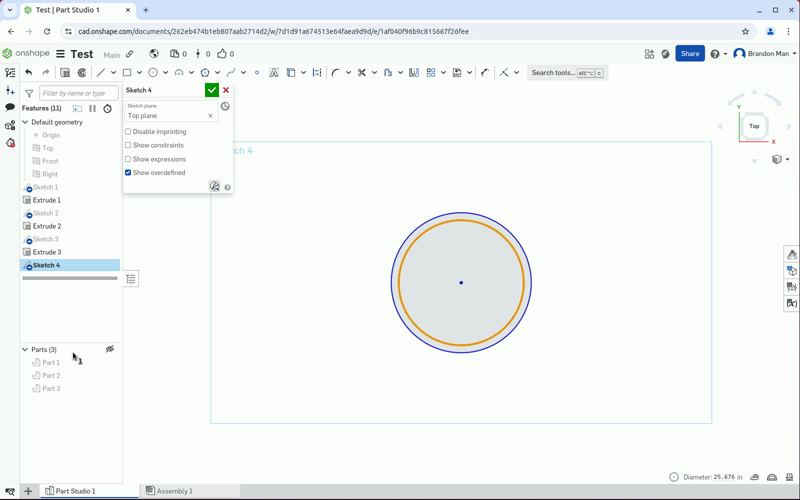
key(shift+y)
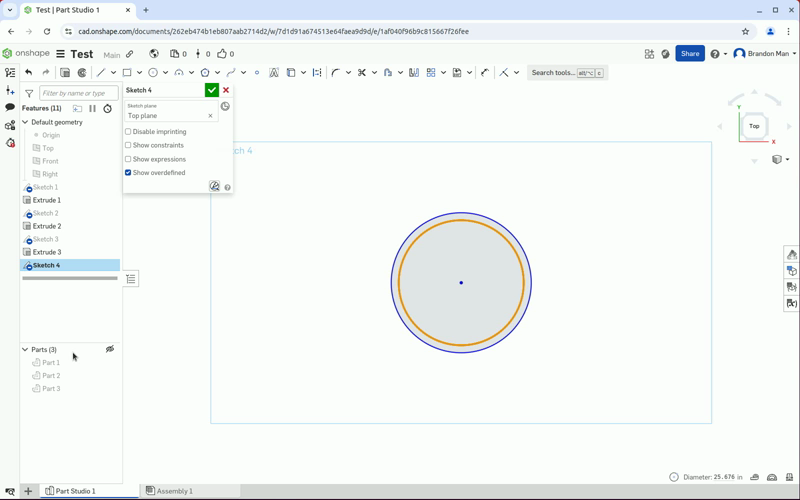
key(shift+e)
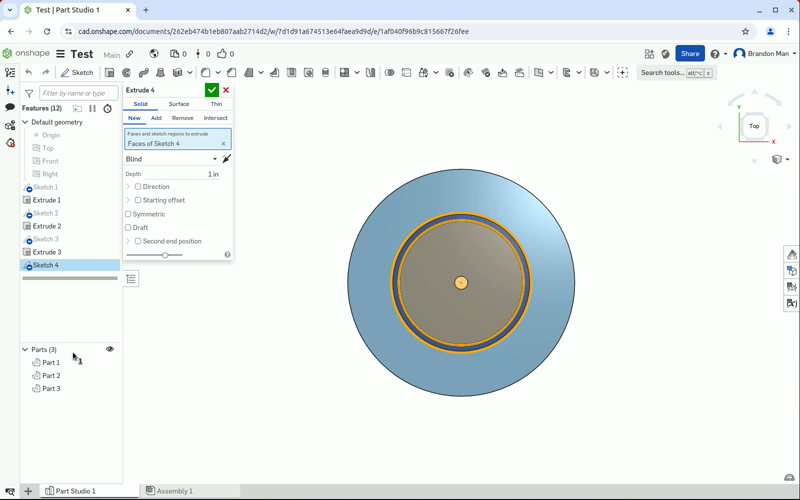
mouse_move(143, 106)
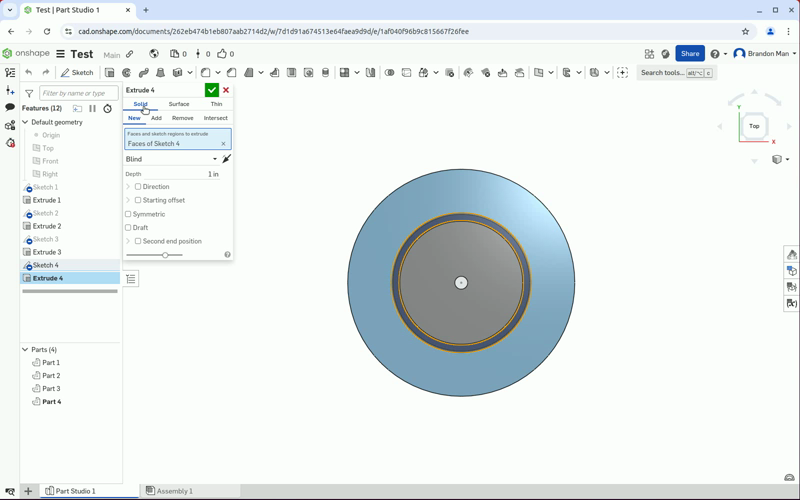
click(143, 106)
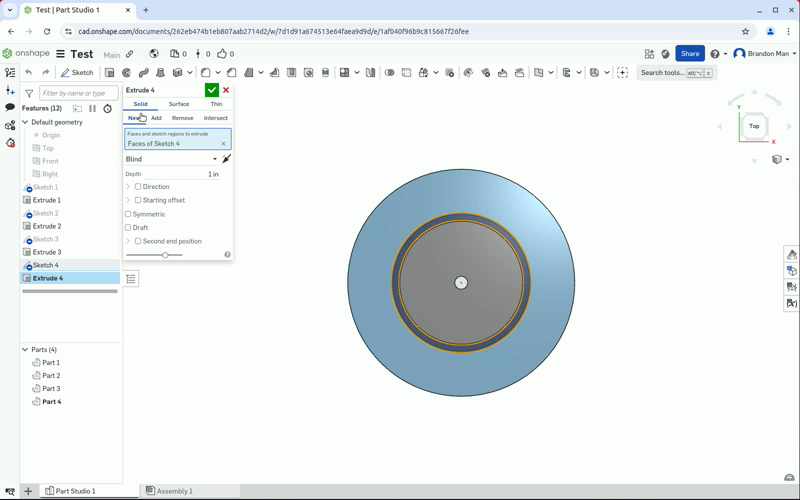
mouse_move(137, 120)
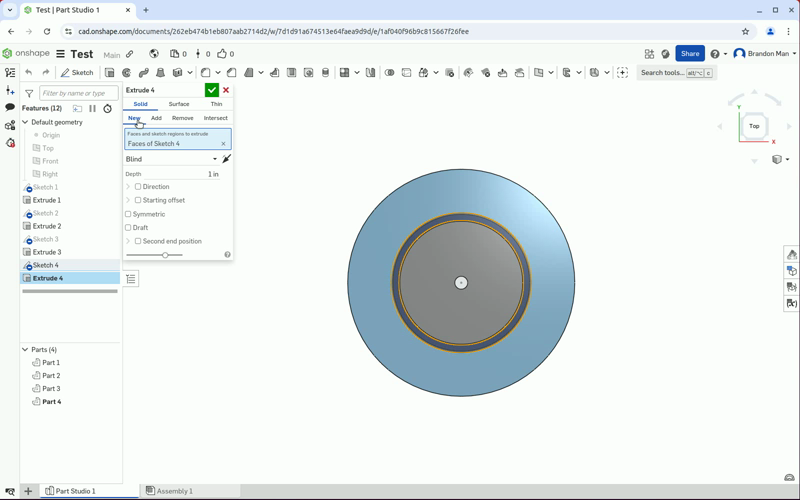
click(137, 120)
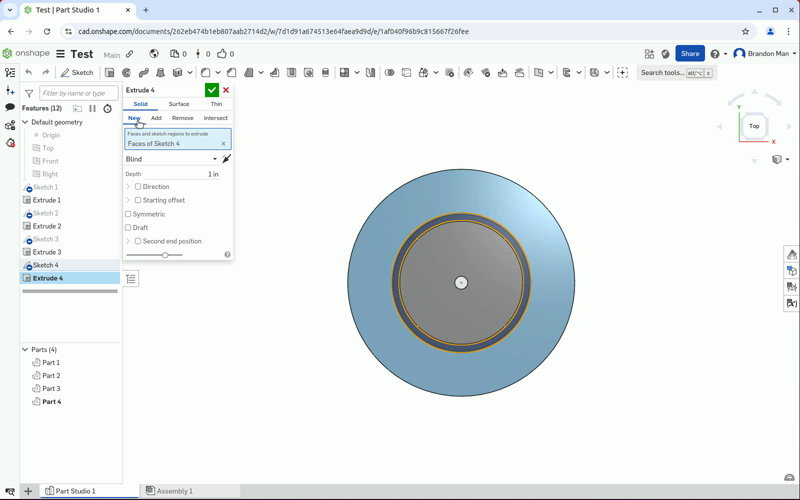
key(tab, 4)
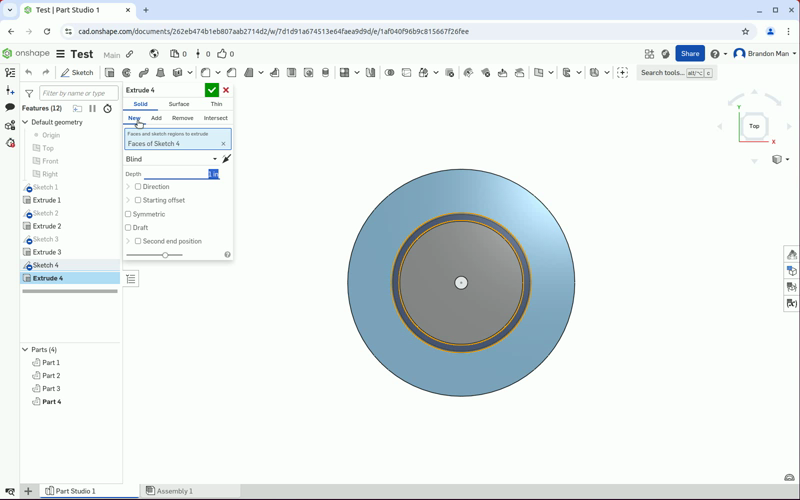
text(17.331)
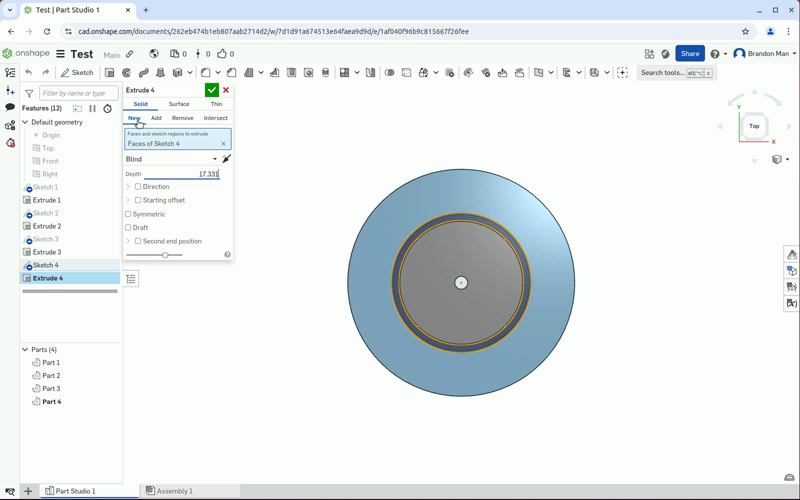
key(enter)
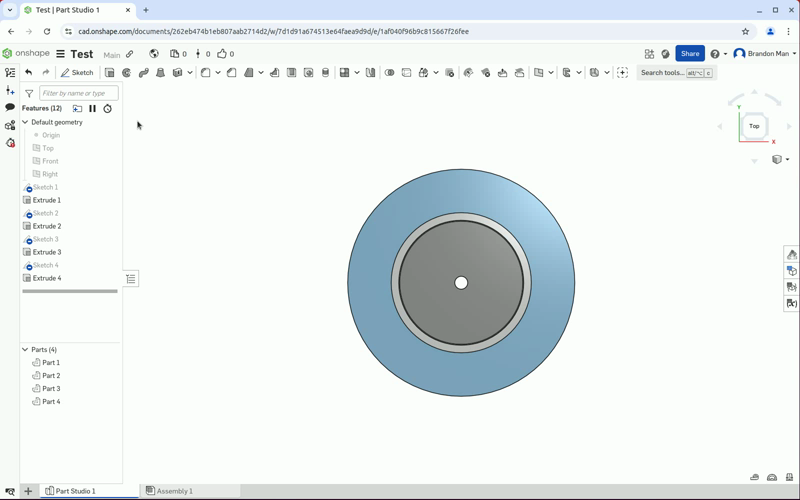
key(shift+h)
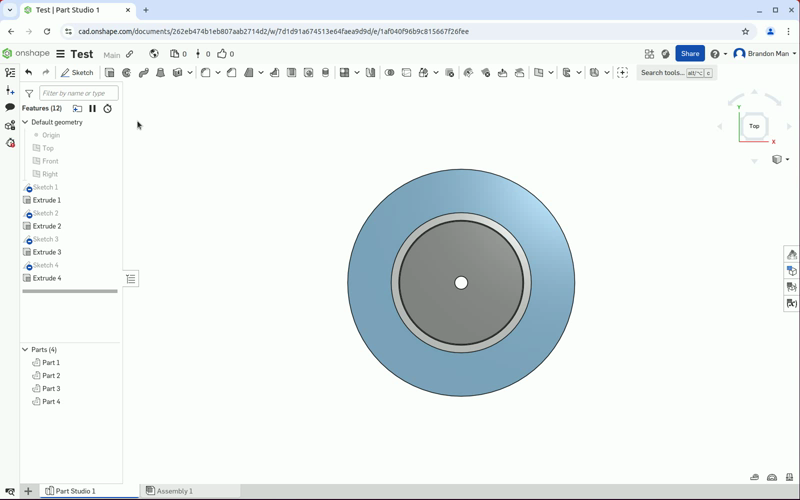
key(shift+h)
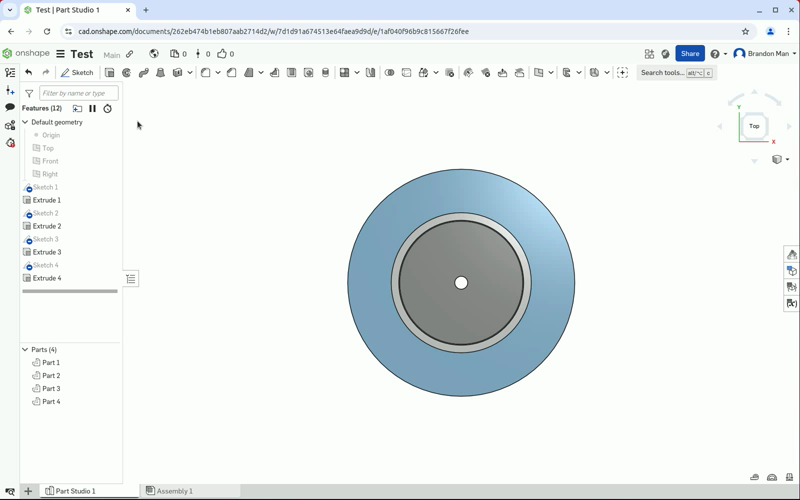
mouse_move(73, 189)
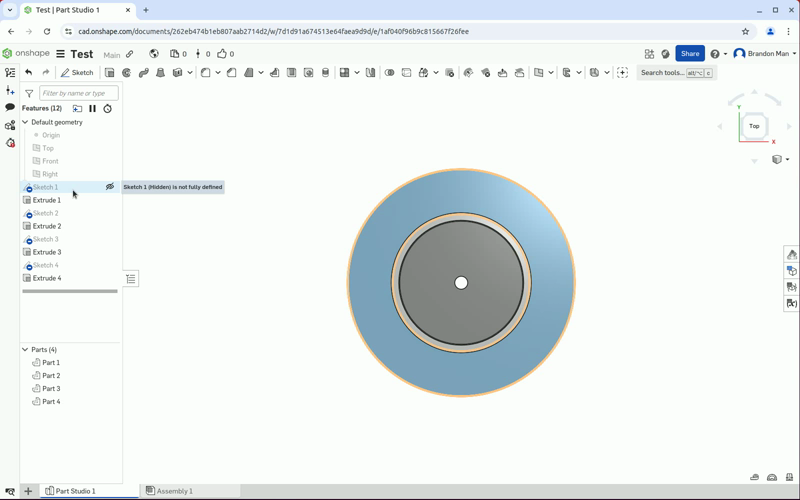
click(73, 189)
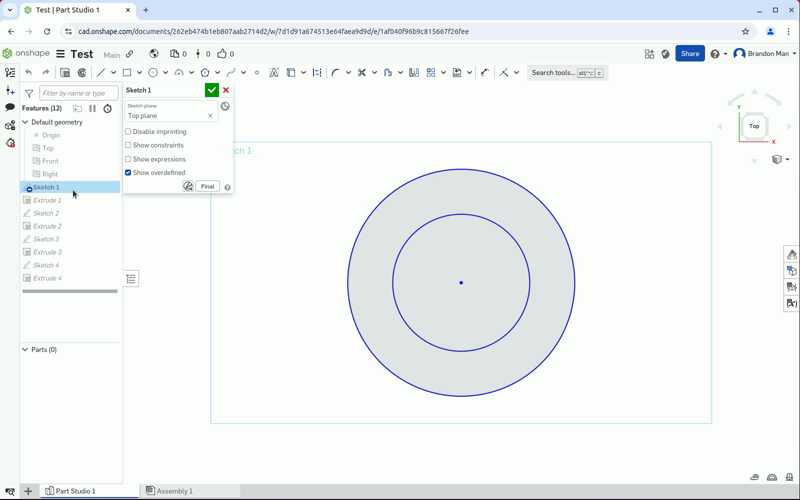
mouse_move(229, 92)
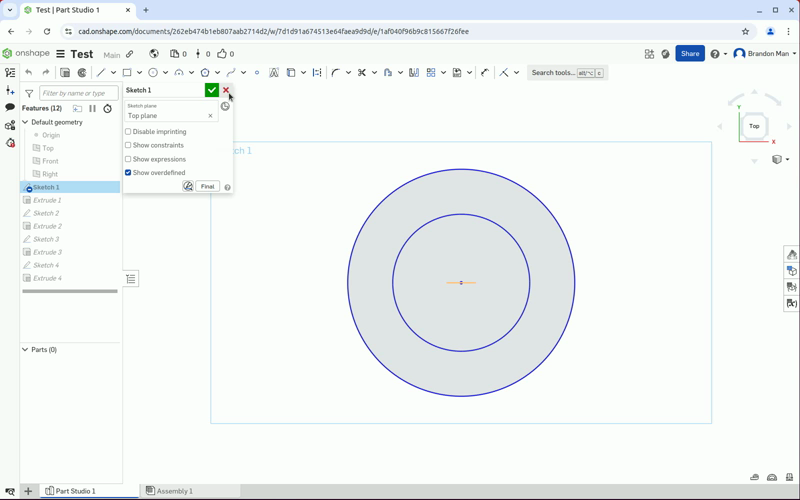
click(229, 92)
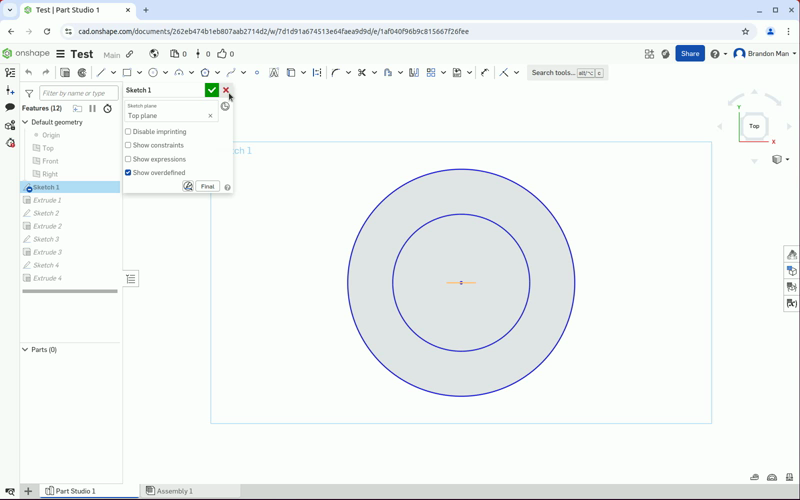
key(shift+s)
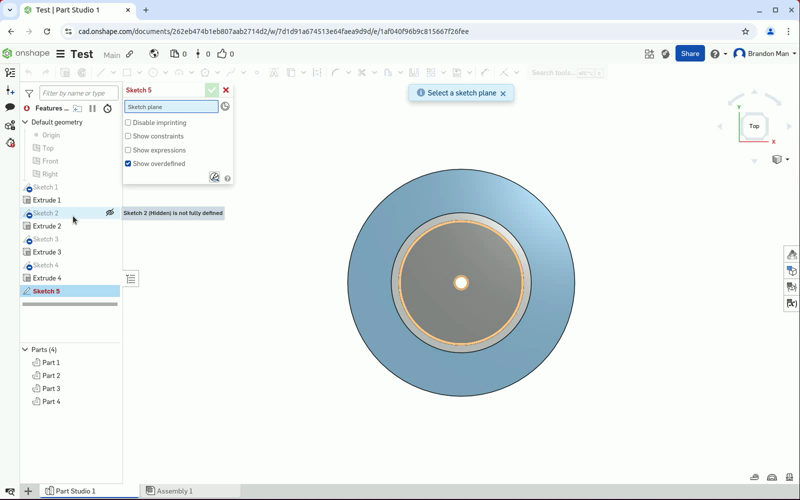
scroll(3)
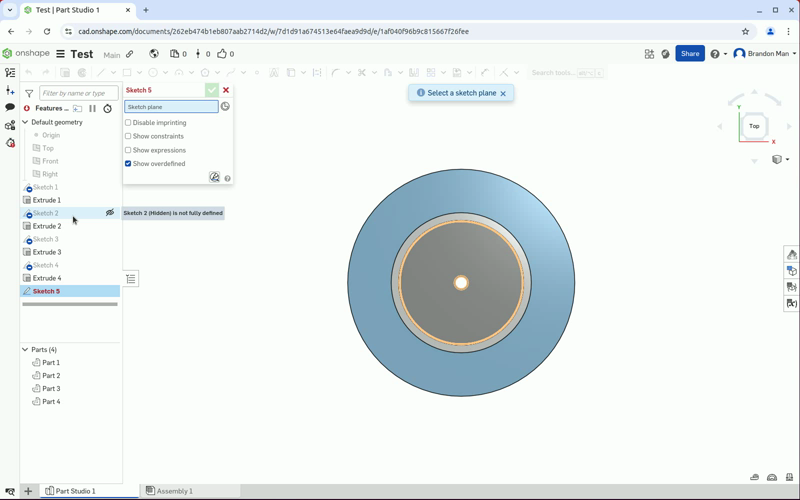
mouse_move(73, 150)
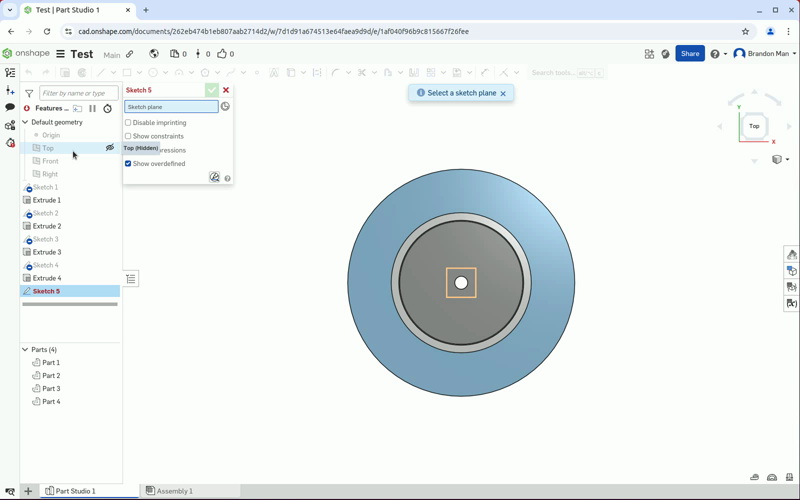
click(73, 150)
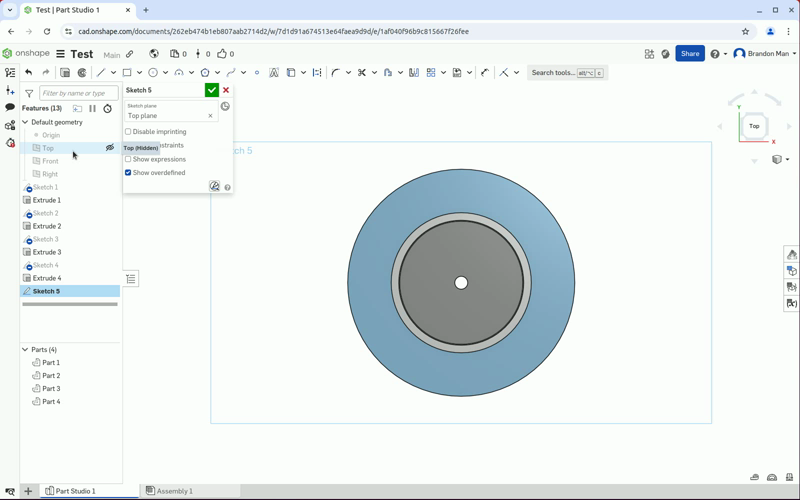
mouse_move(73, 352)
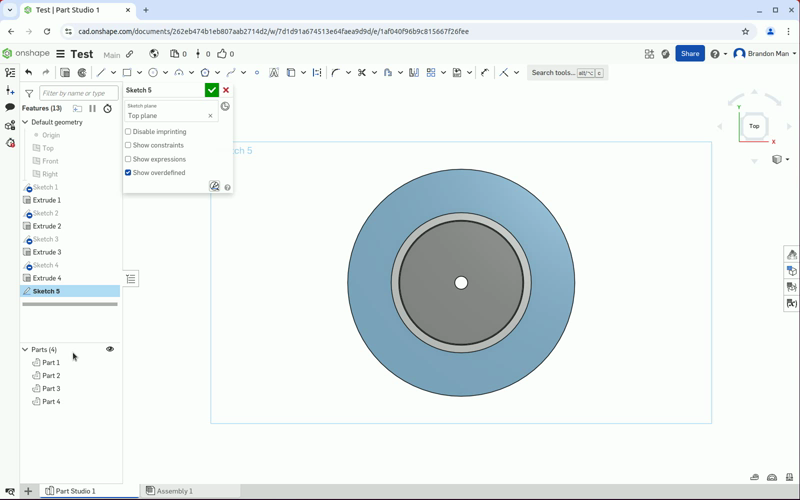
key(y)
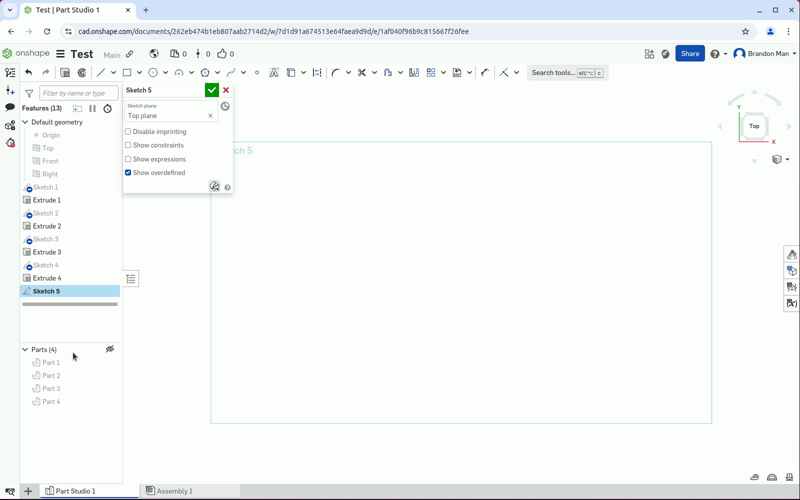
key(c)
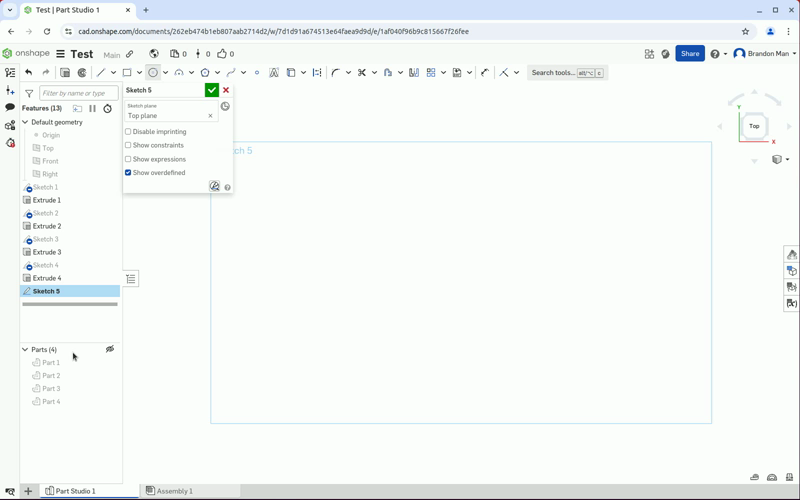
key_down(shift)
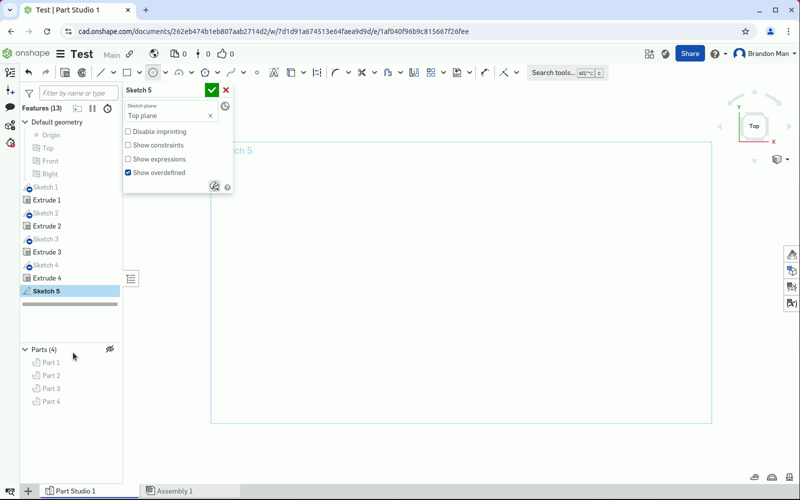
mouse_move(461, 282)
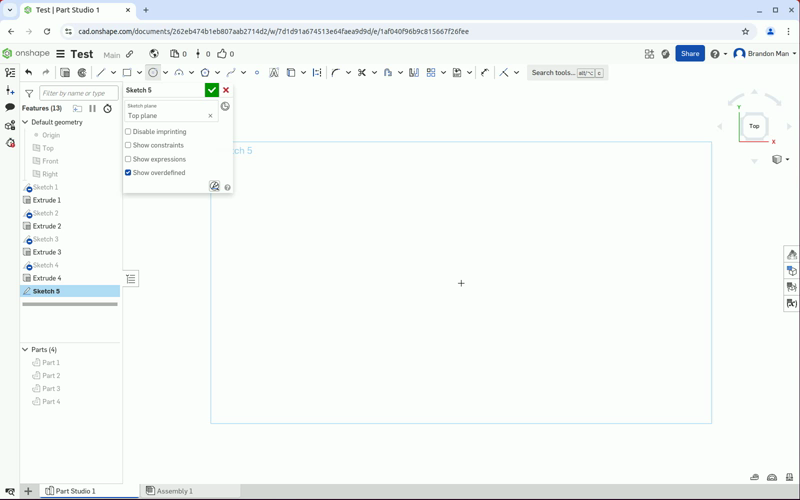
click(461, 282)
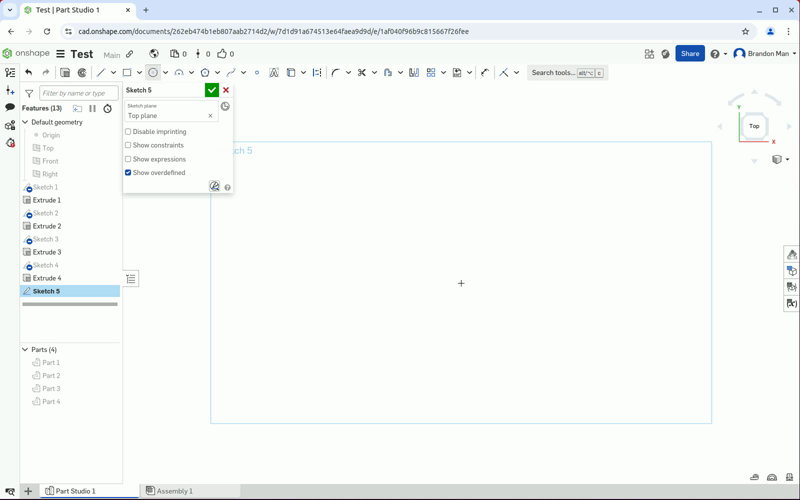
key_up(shift)
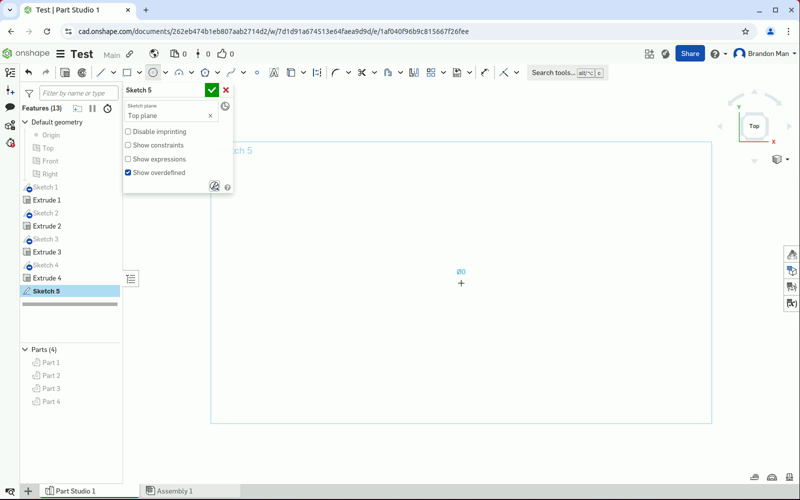
mouse_move(574, 282)
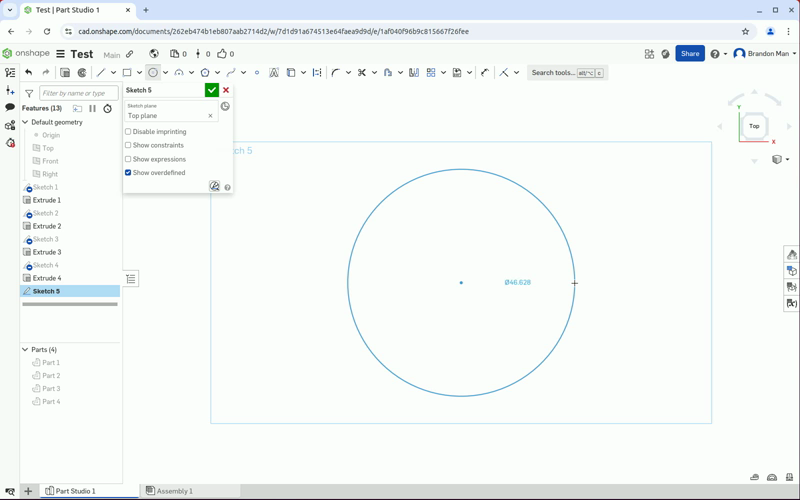
click(574, 282)
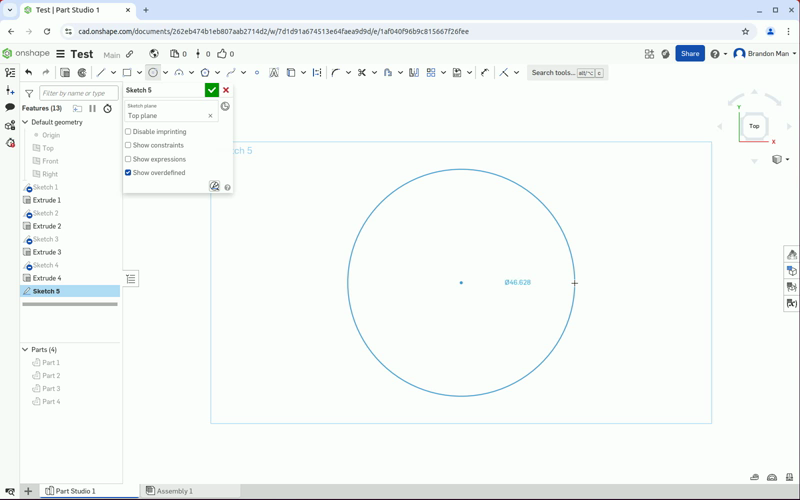
key(esc)
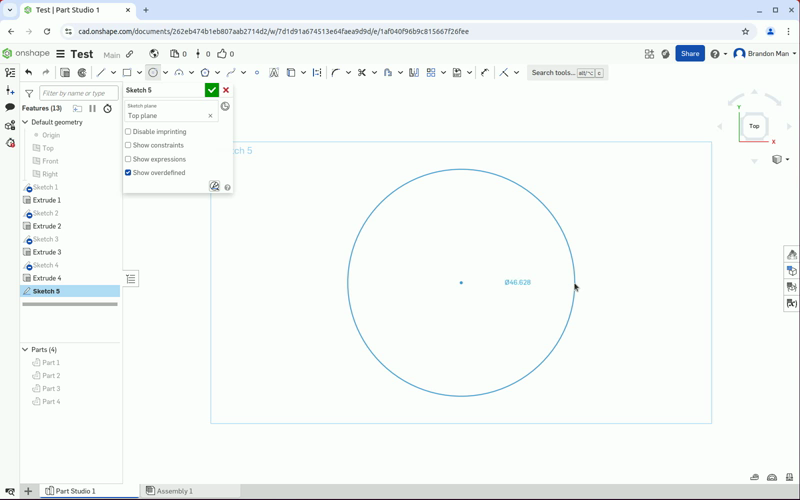
key(c)
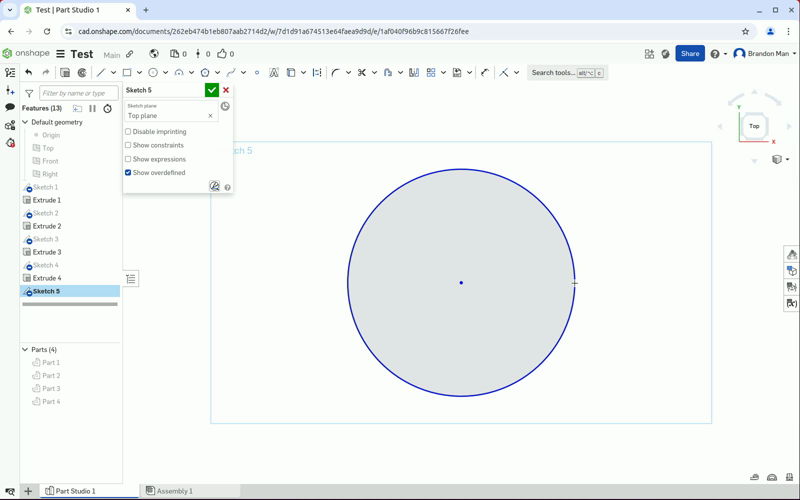
key_down(shift)
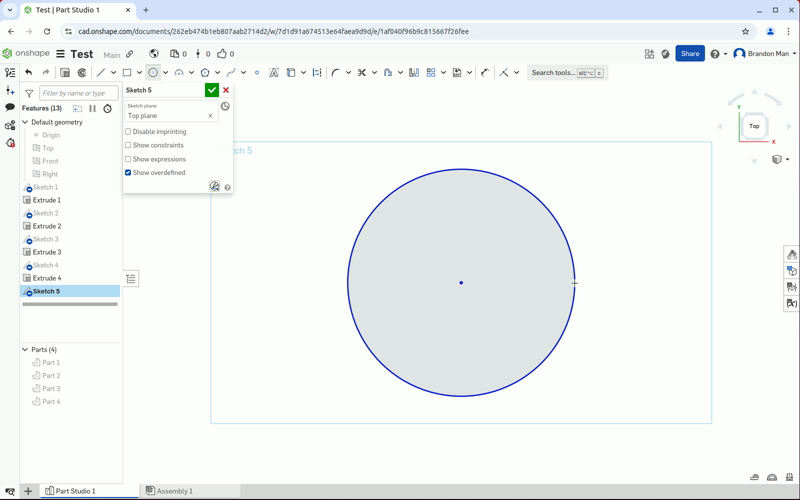
mouse_move(461, 282)
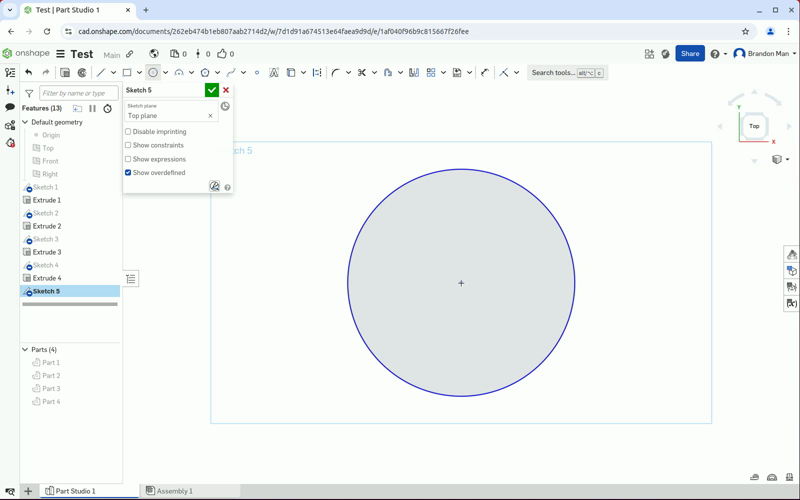
click(461, 282)
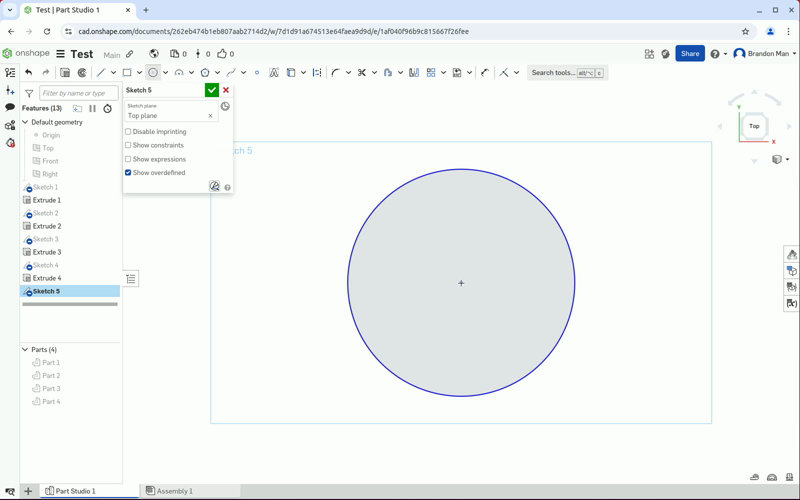
key_up(shift)
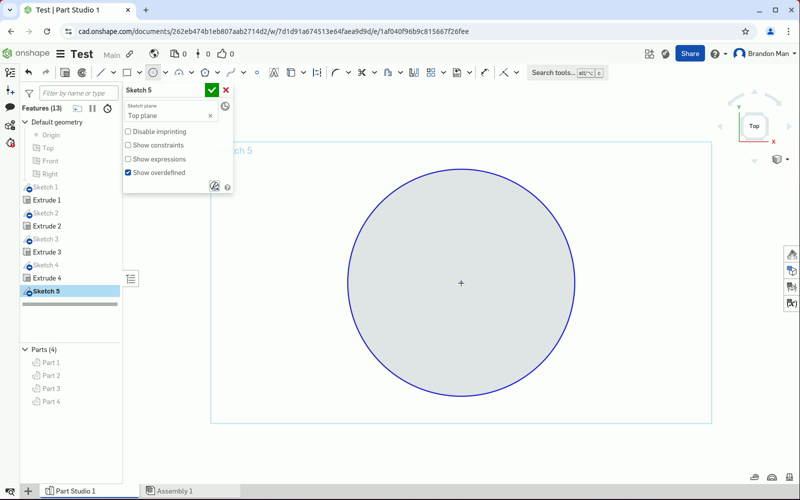
mouse_move(529, 282)
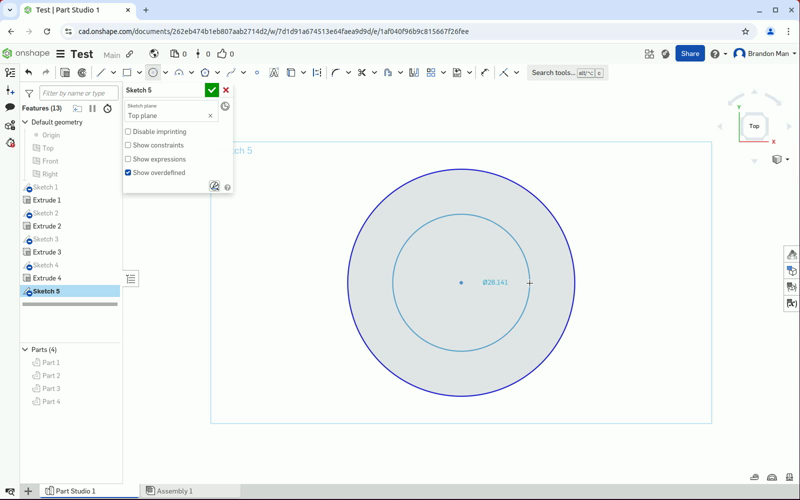
click(529, 282)
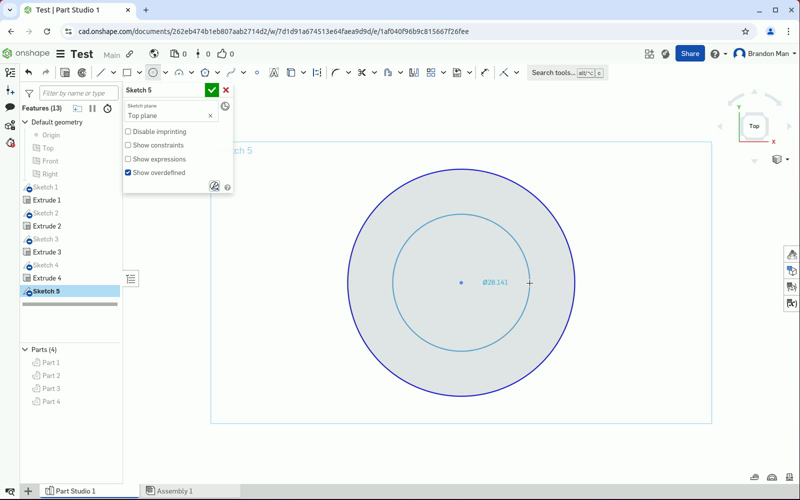
key(esc)
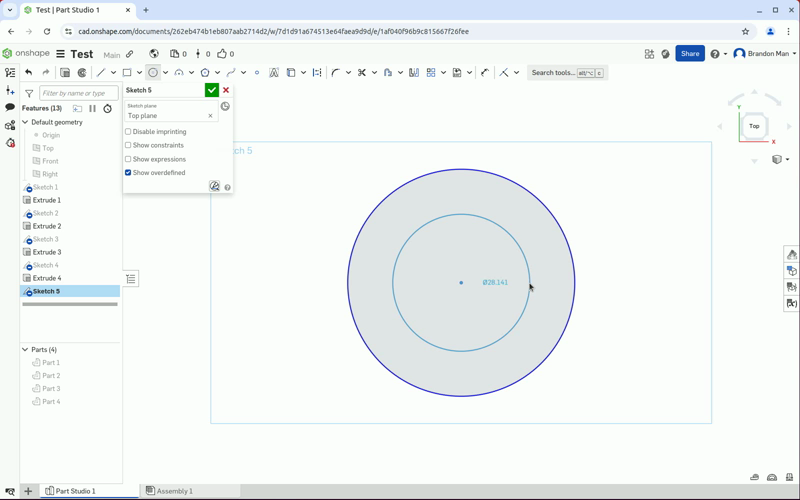
mouse_move(548, 281)
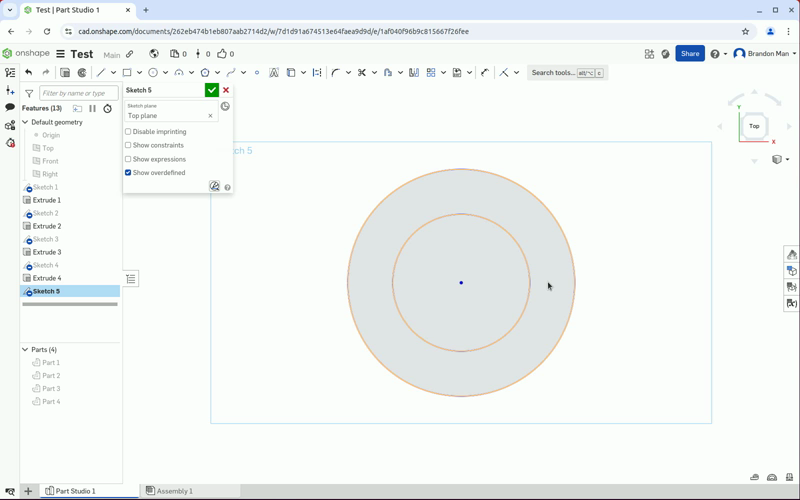
click(548, 281)
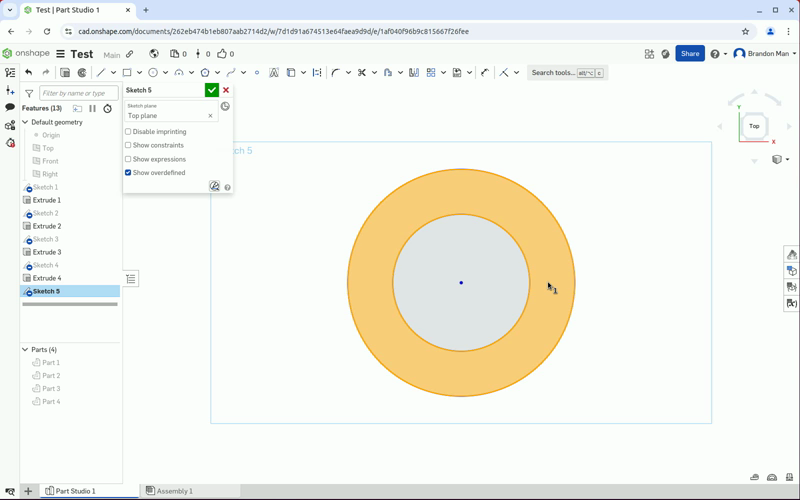
mouse_move(73, 352)
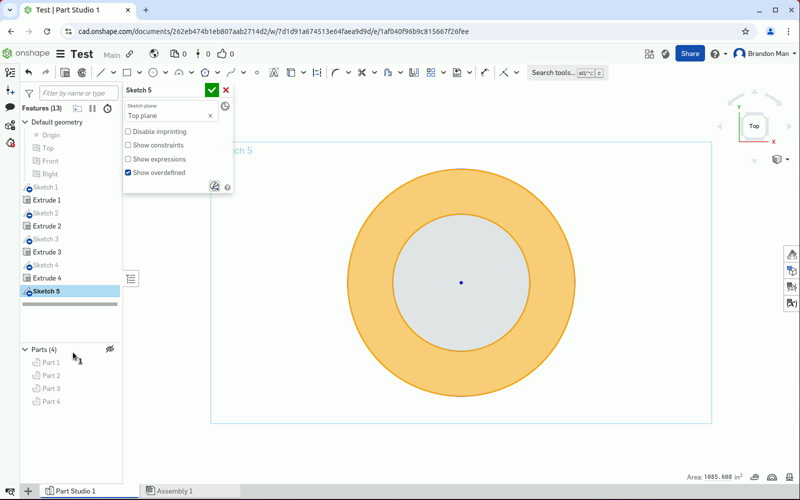
key(shift+y)
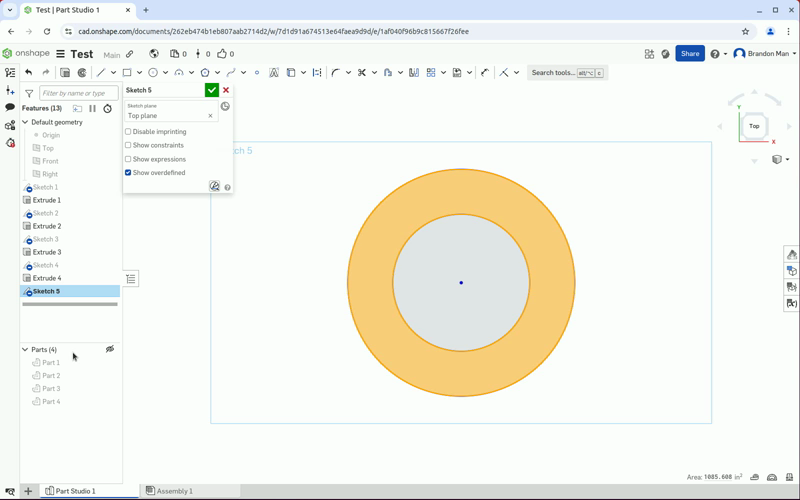
key(shift+e)
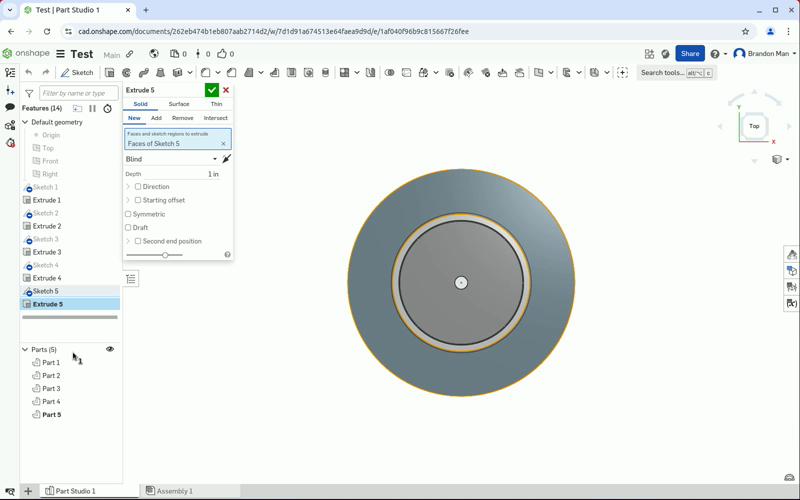
mouse_move(143, 106)
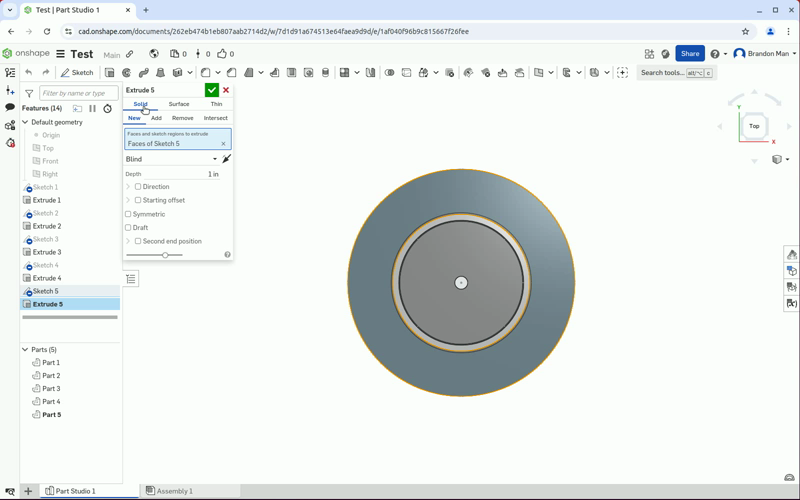
click(143, 106)
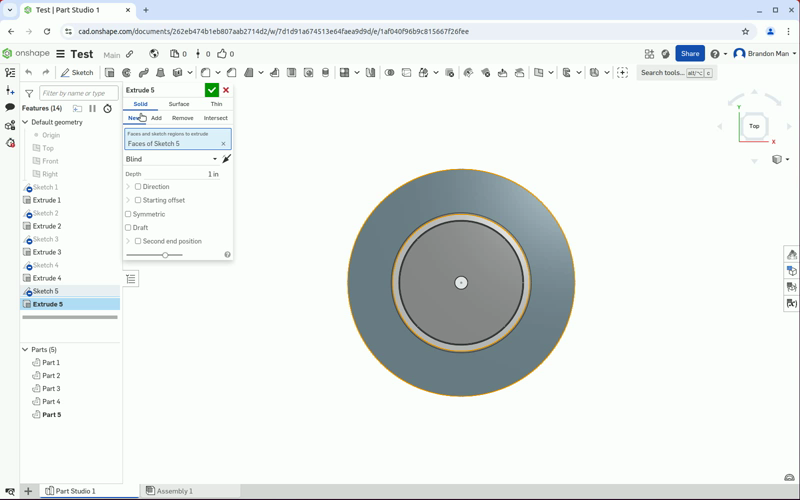
mouse_move(137, 120)
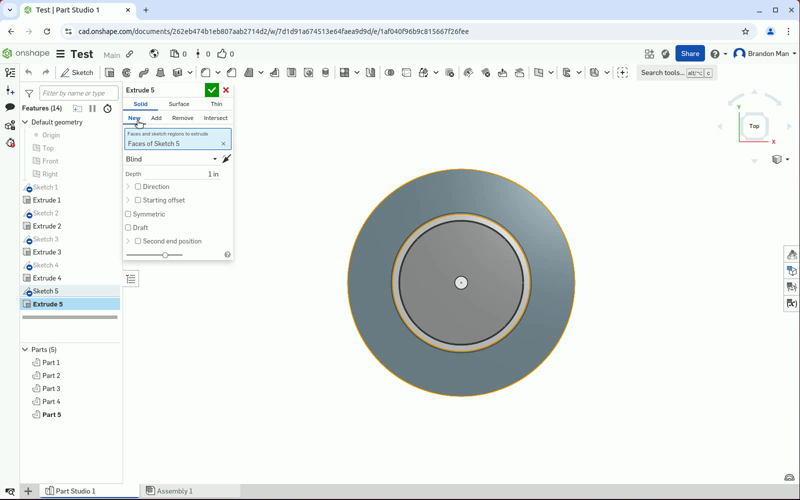
click(137, 120)
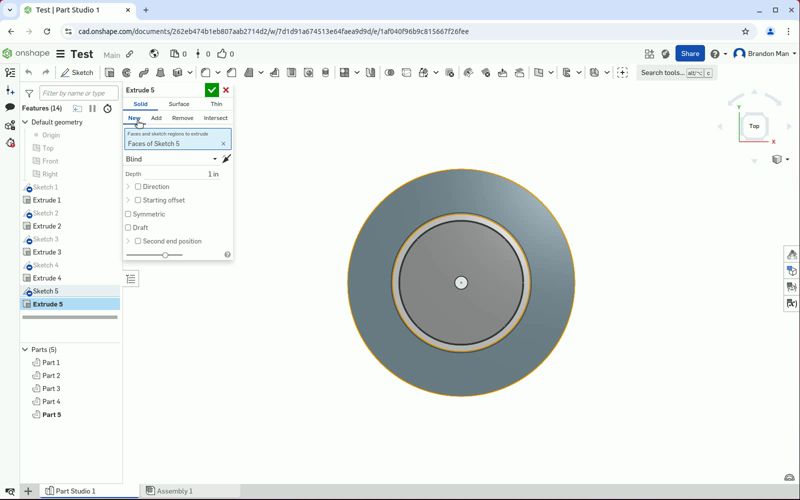
key(tab, 4)
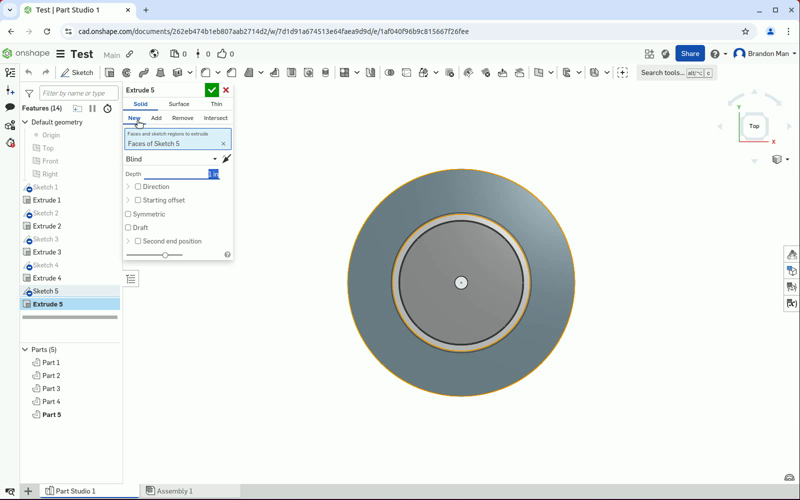
text(1.685)
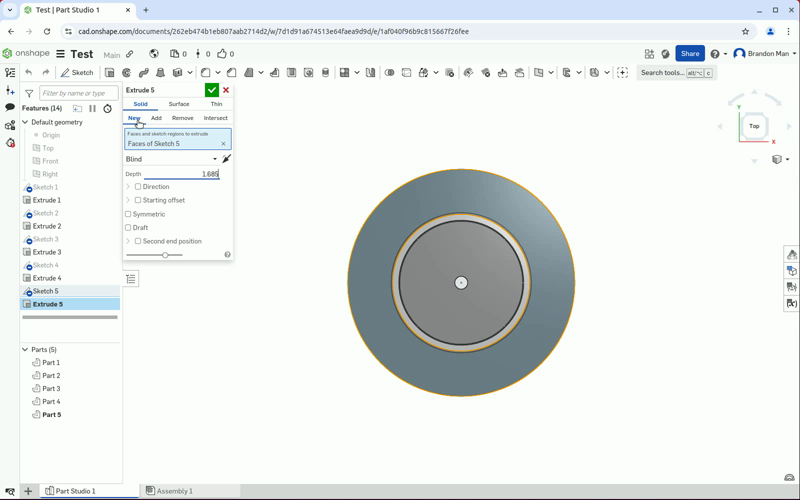
key(enter)
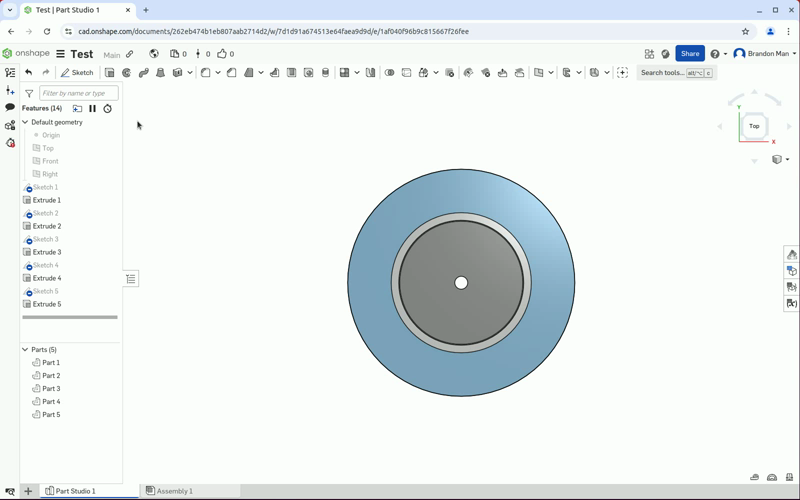
key(shift+h)
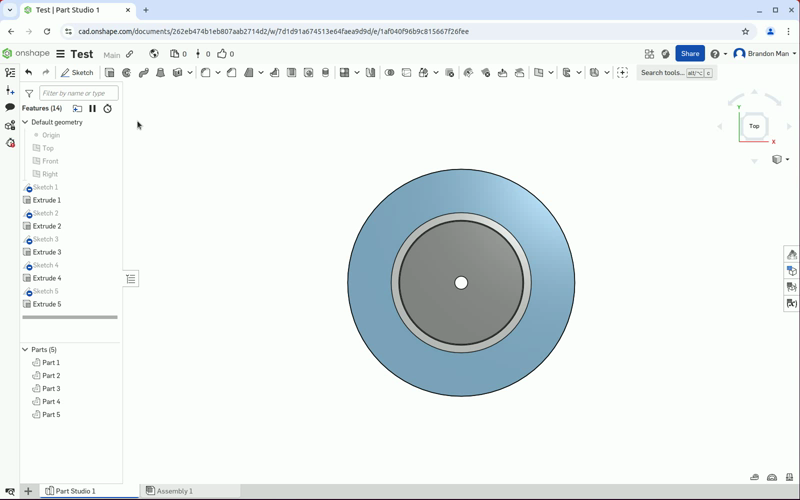
key(shift+h)
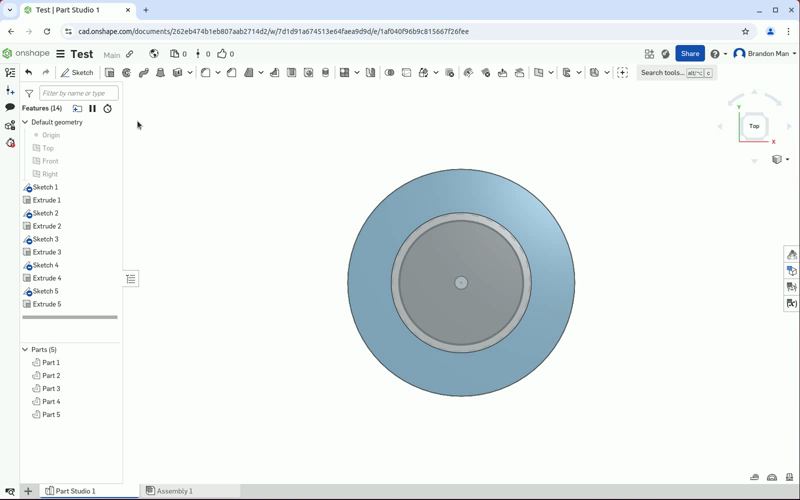
key(shift+7)
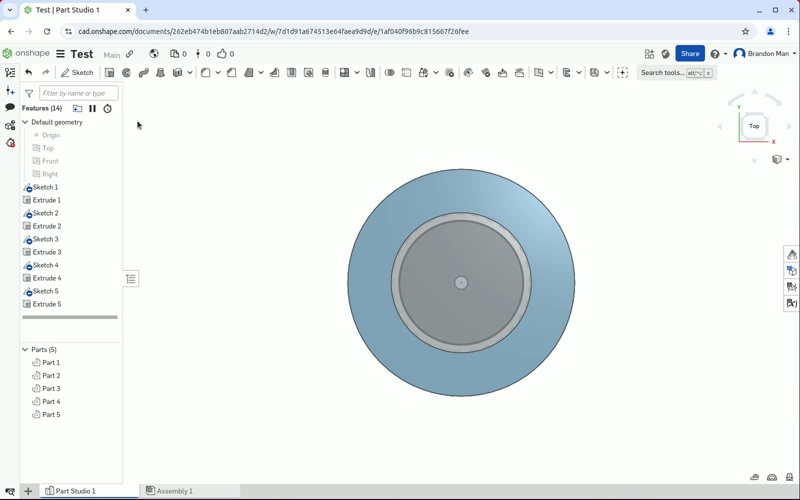
key(up, 3)
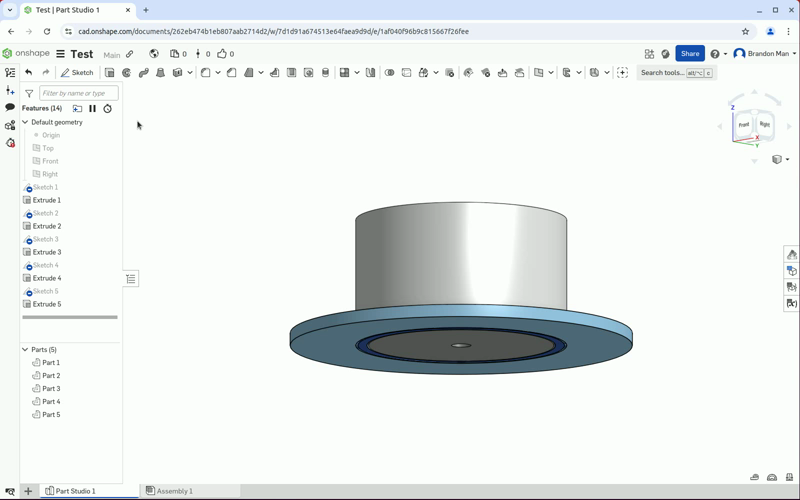
key(left, 3)
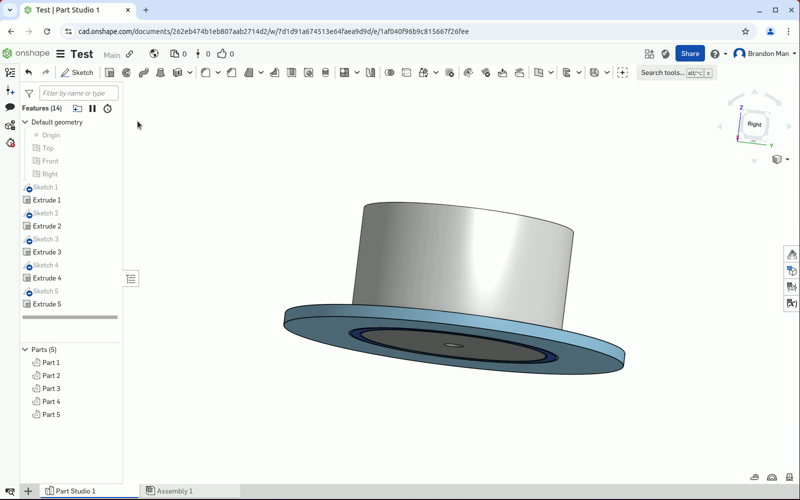
key(right, 3)
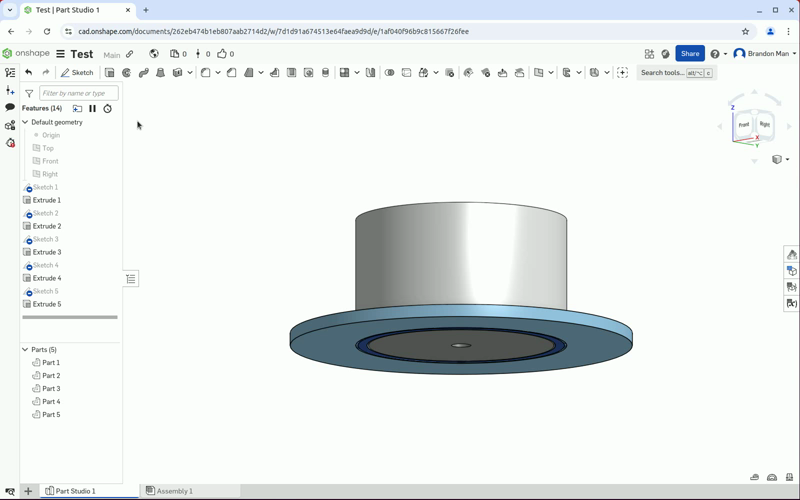
key(down, 3)
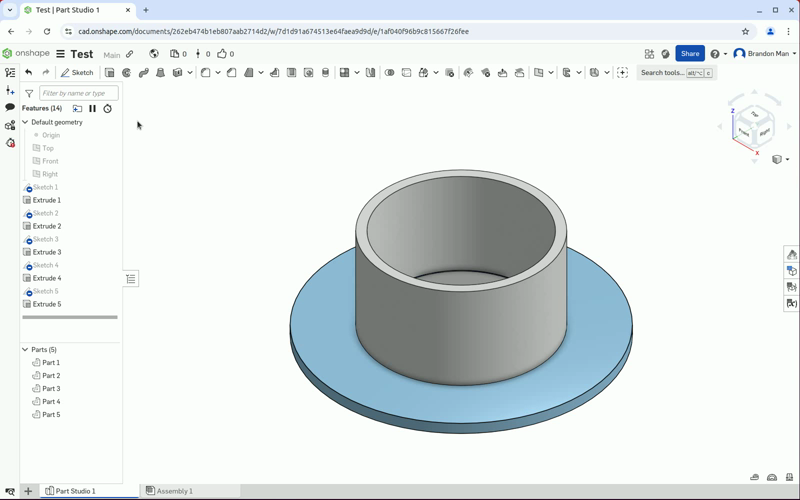
mouse_move(73, 189)
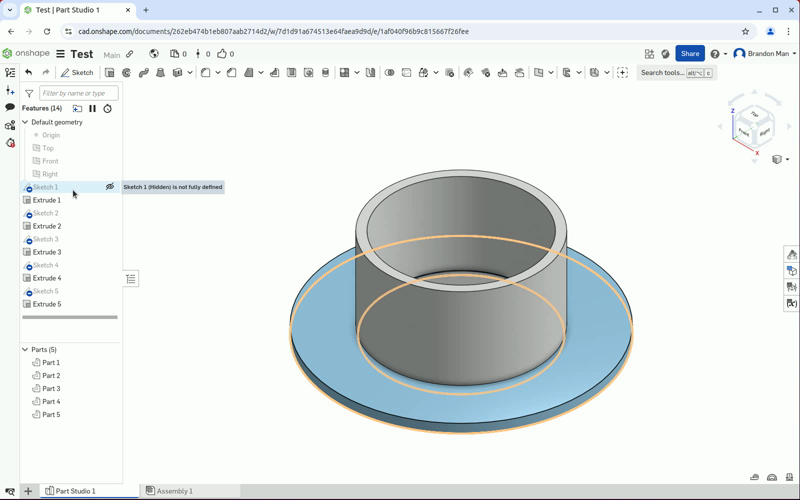
click(73, 189)